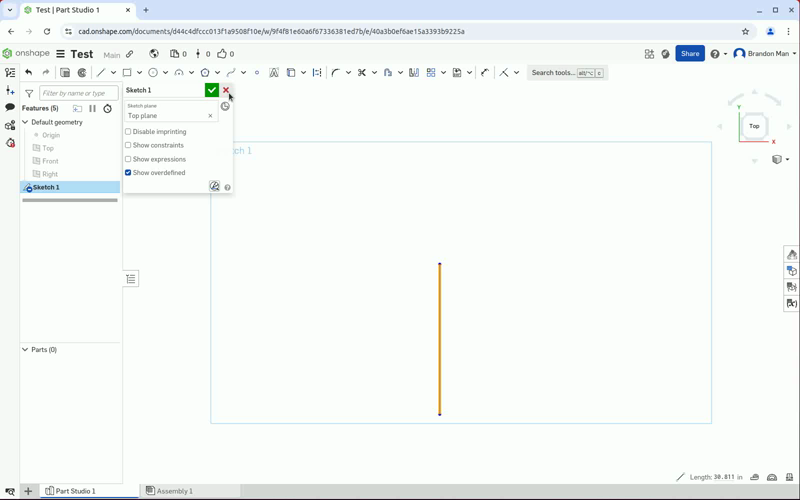
key(shift+h)
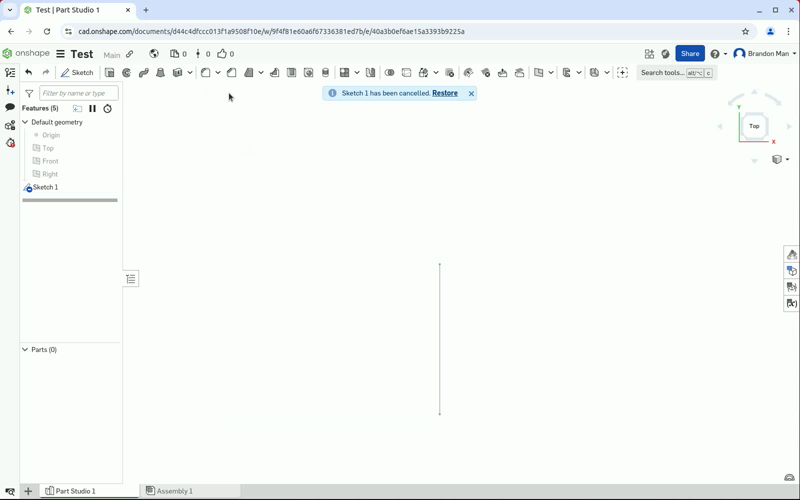
key(shift+s)
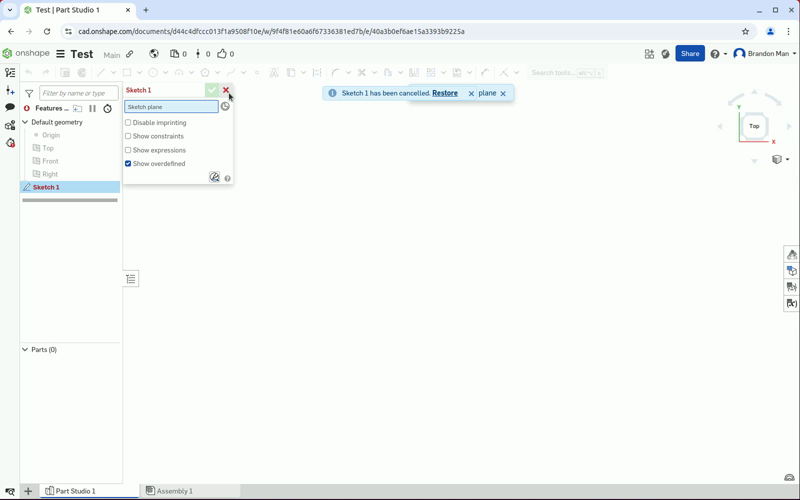
mouse_move(73, 150)
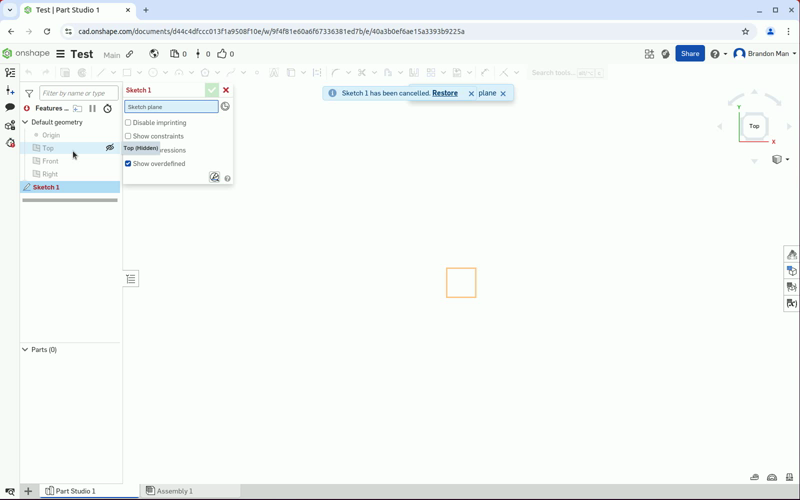
click(73, 150)
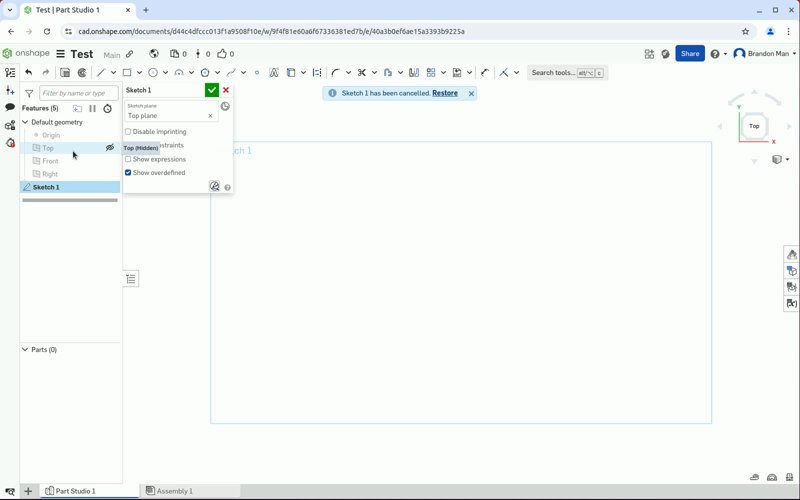
mouse_move(73, 352)
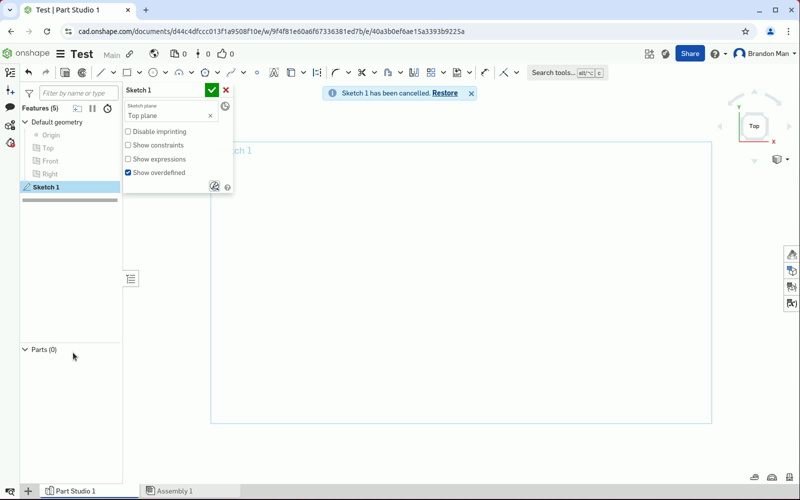
key(y)
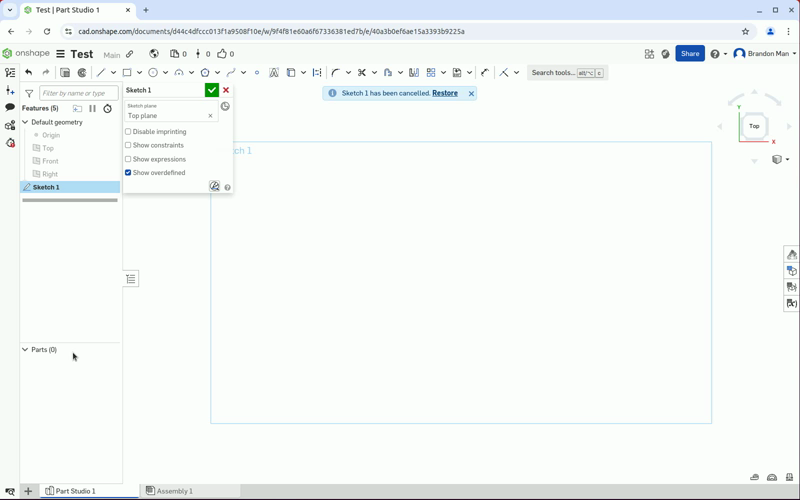
key(l)
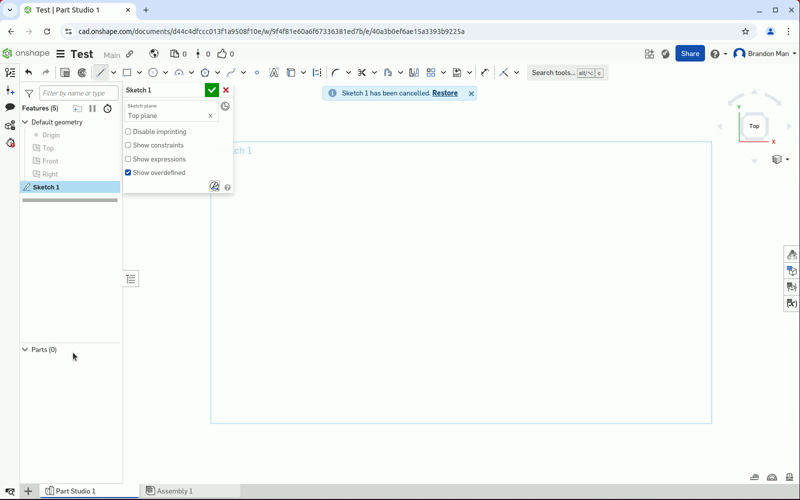
key_down(shift)
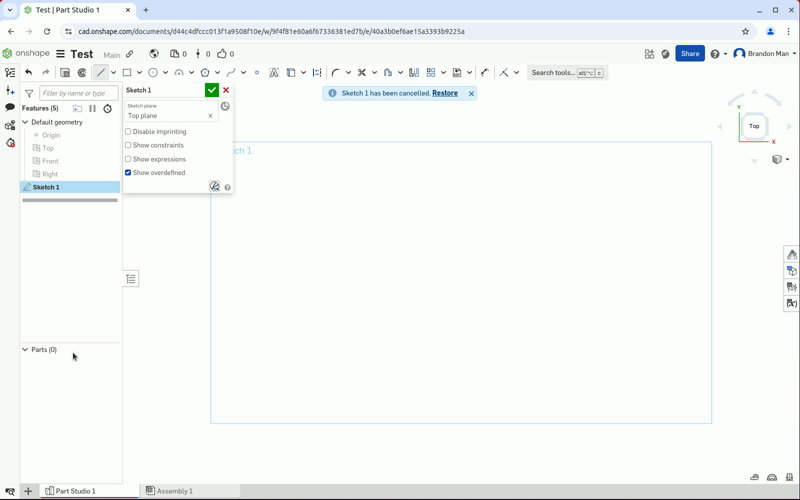
mouse_move(456, 286)
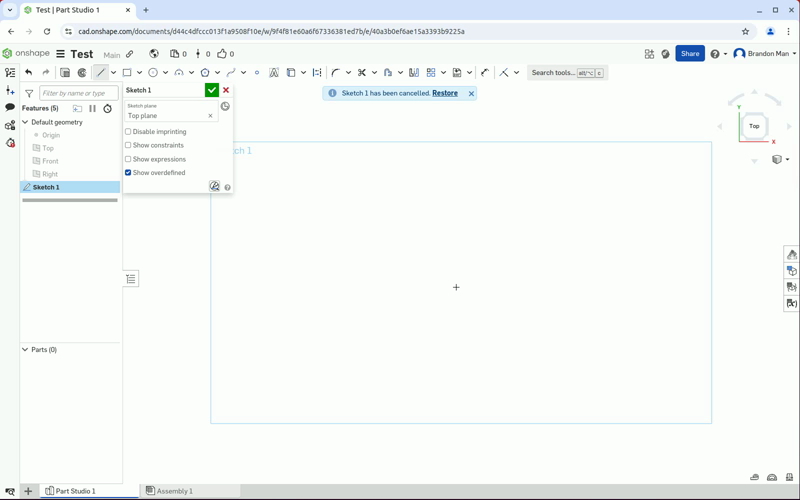
click(456, 286)
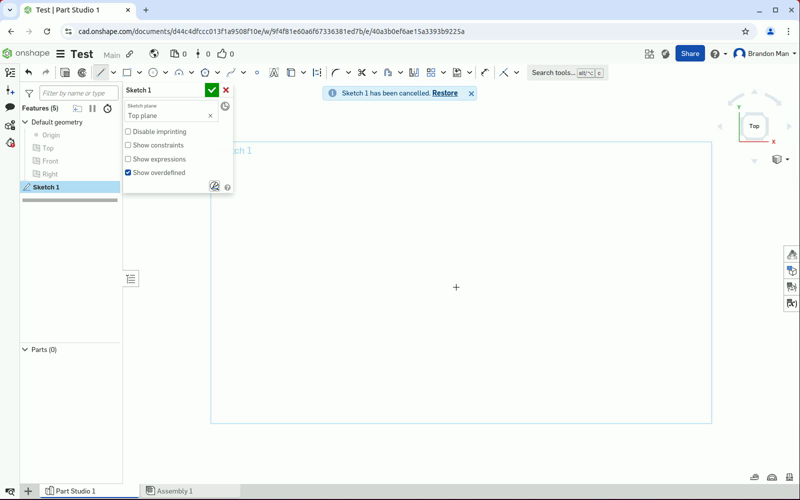
key_up(shift)
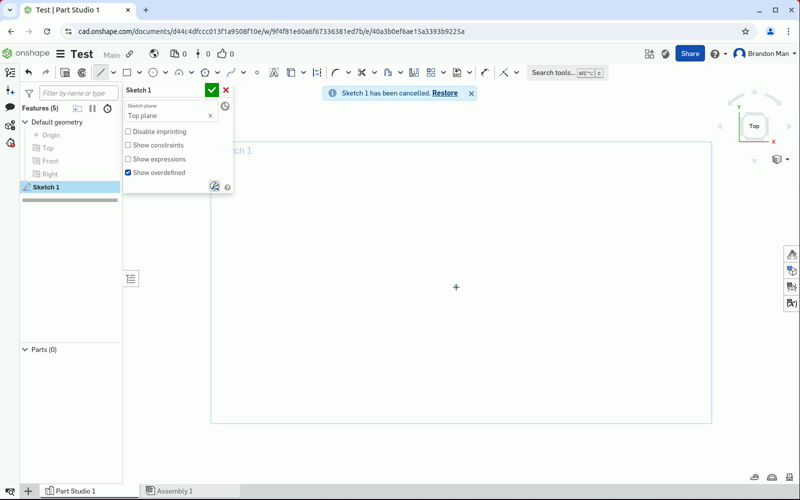
key_down(shift)
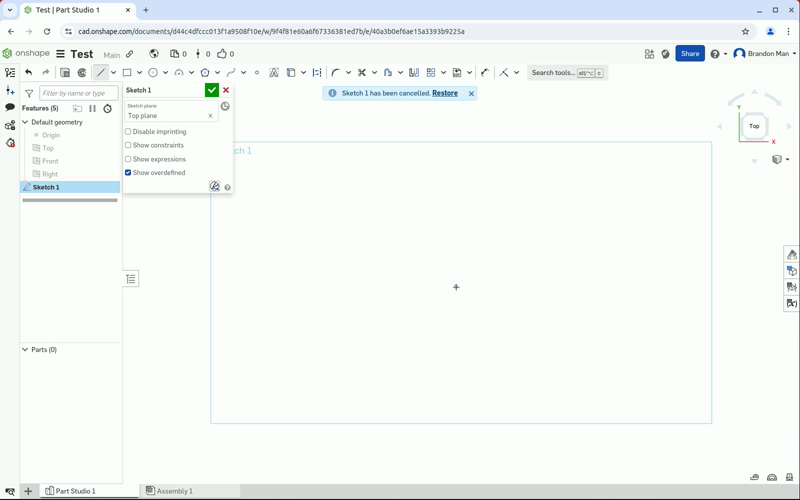
mouse_move(486, 286)
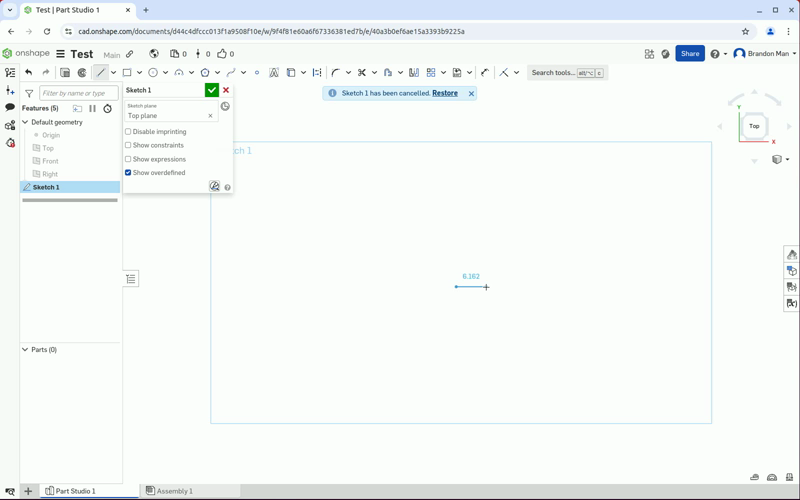
mouse_move(466, 286)
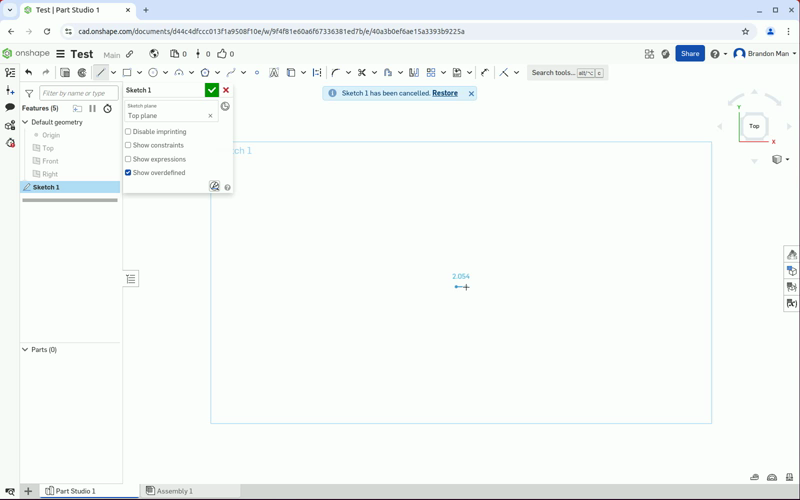
click(466, 286)
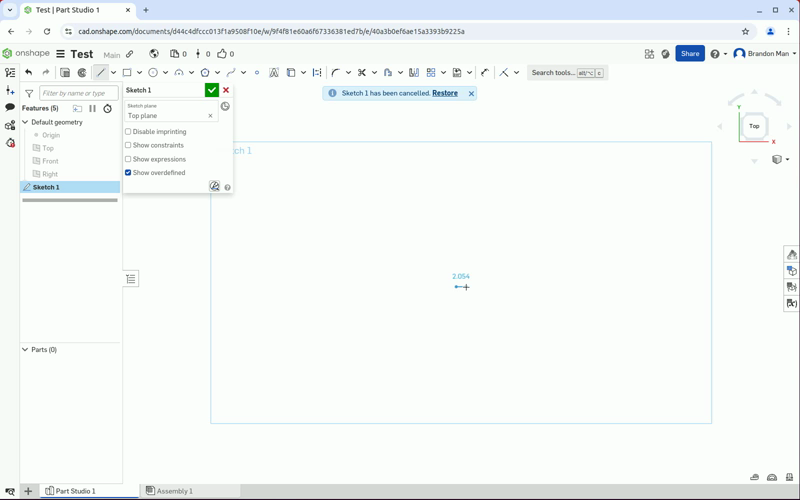
key_up(shift)
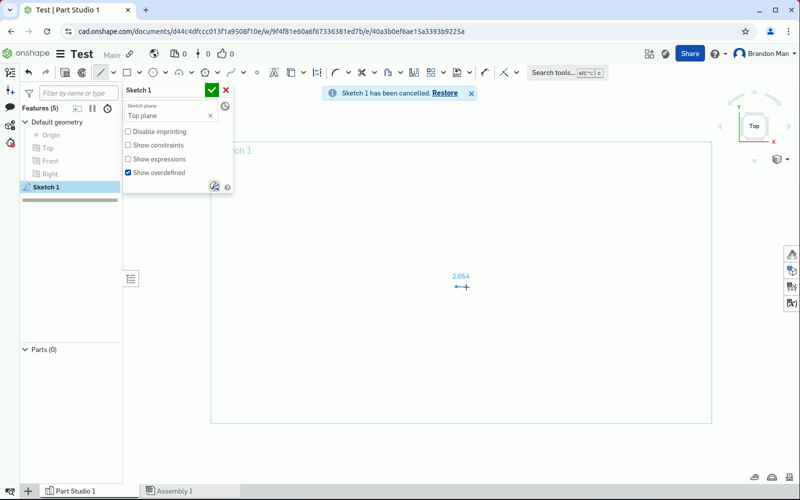
key_down(shift)
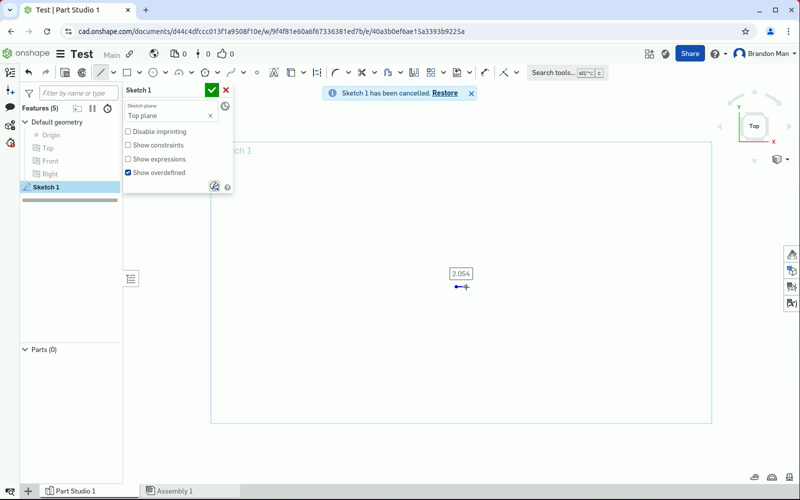
mouse_move(496, 286)
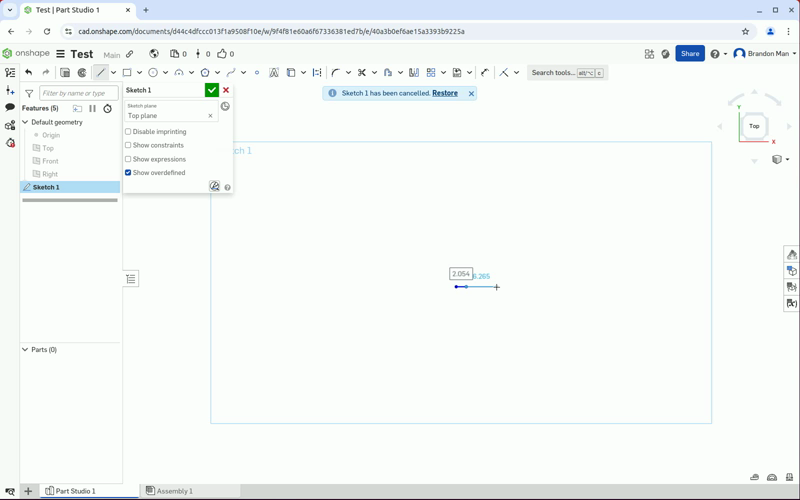
mouse_move(466, 279)
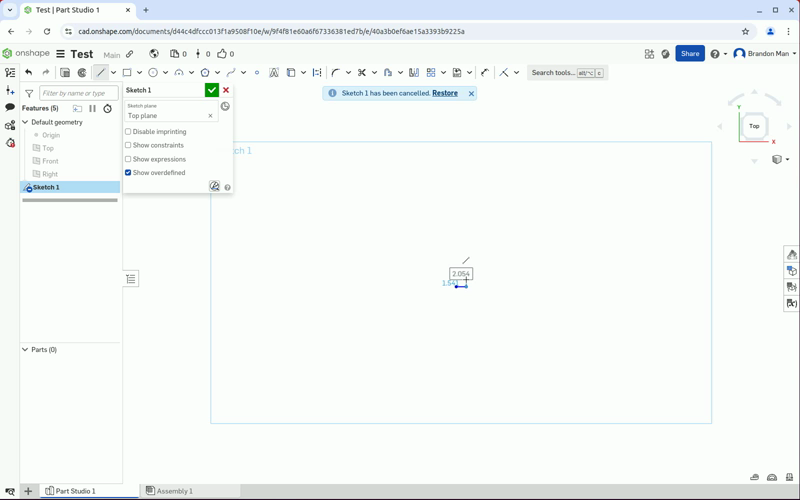
scroll(6)
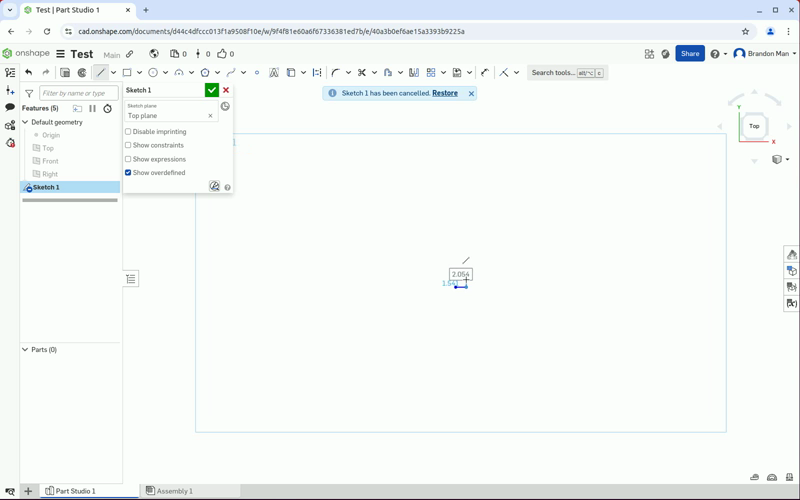
scroll(6)
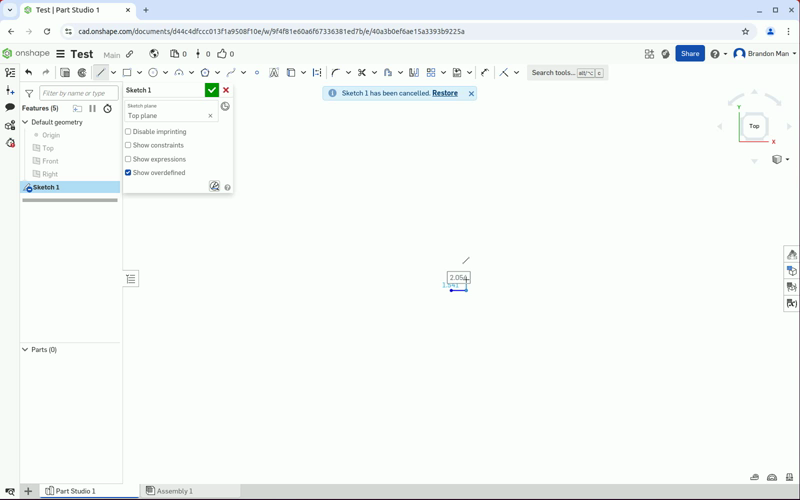
scroll(6)
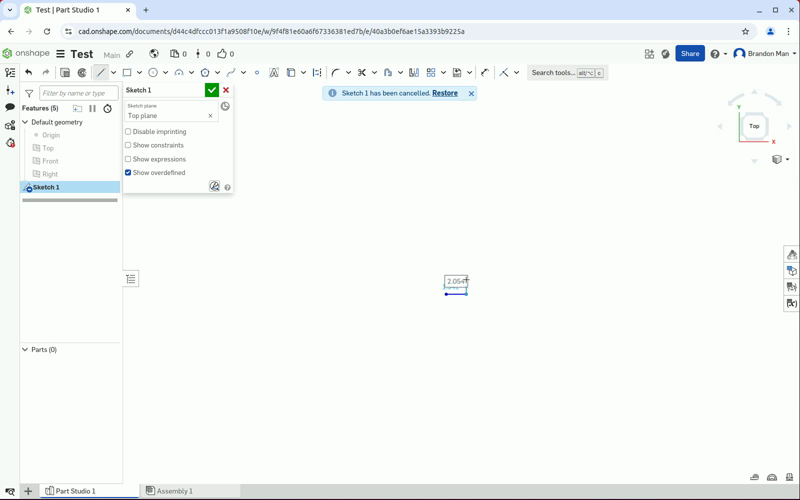
scroll(6)
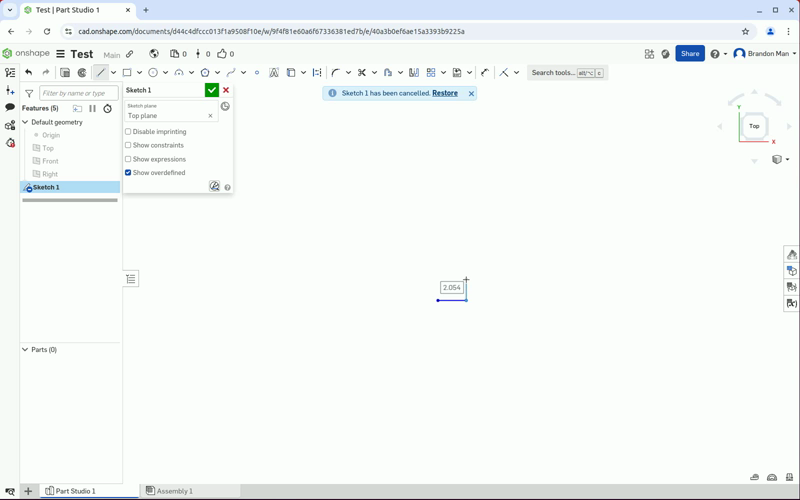
scroll(6)
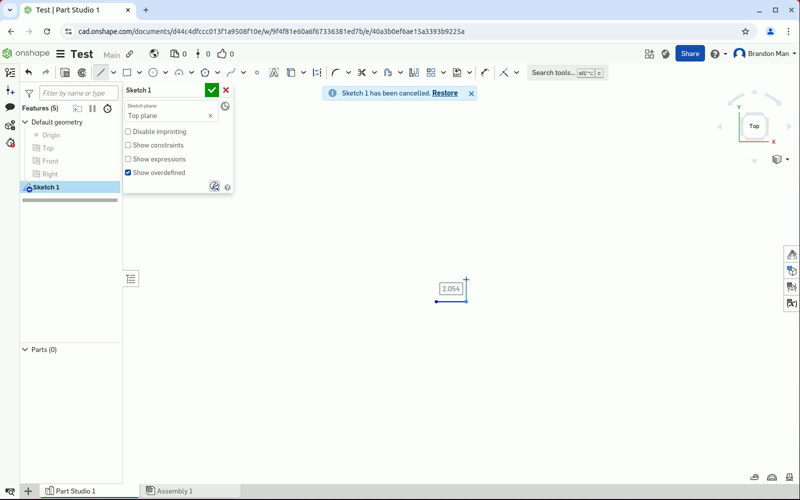
scroll(6)
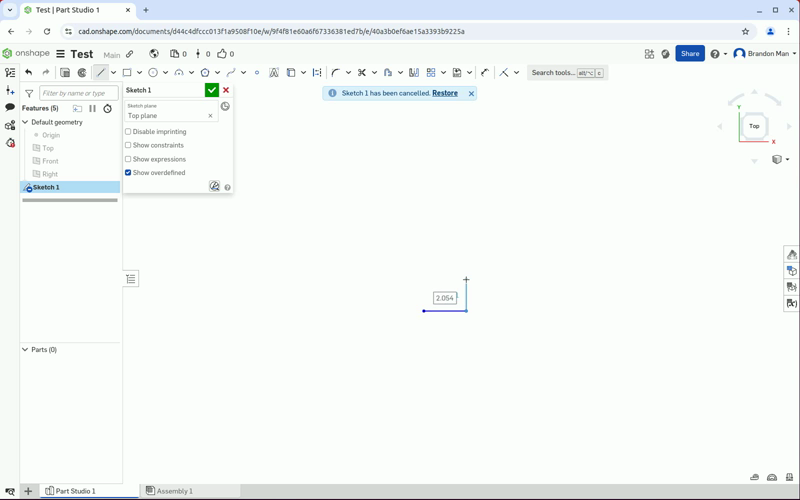
scroll(6)
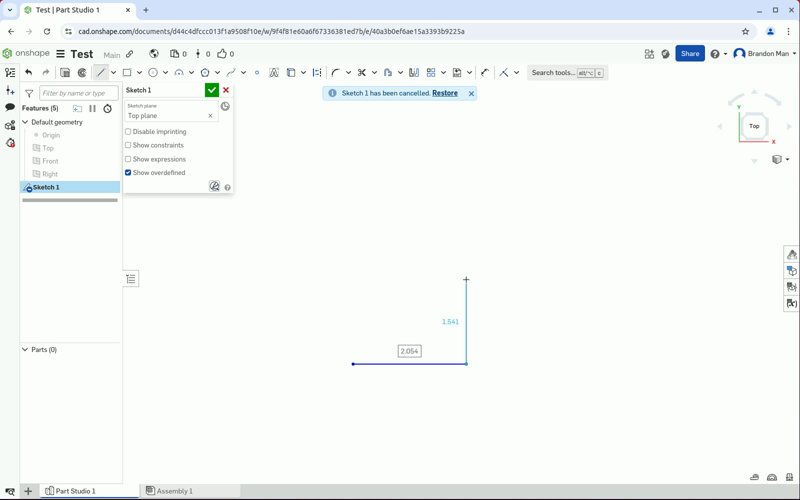
click(466, 279)
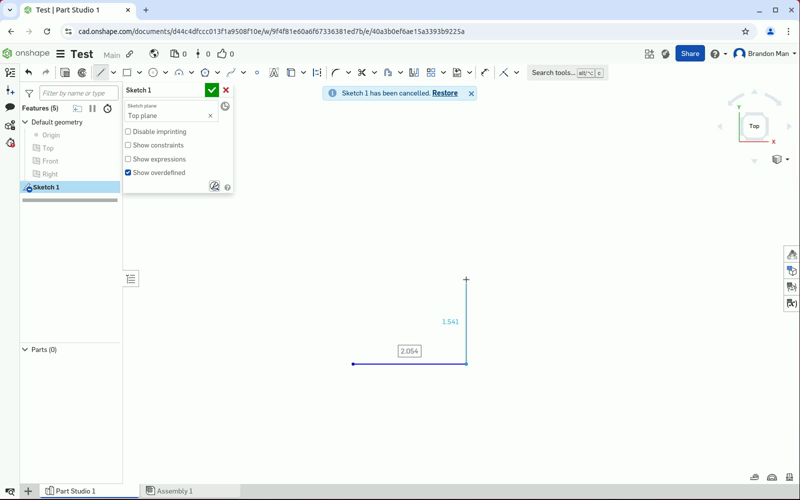
scroll(-6)
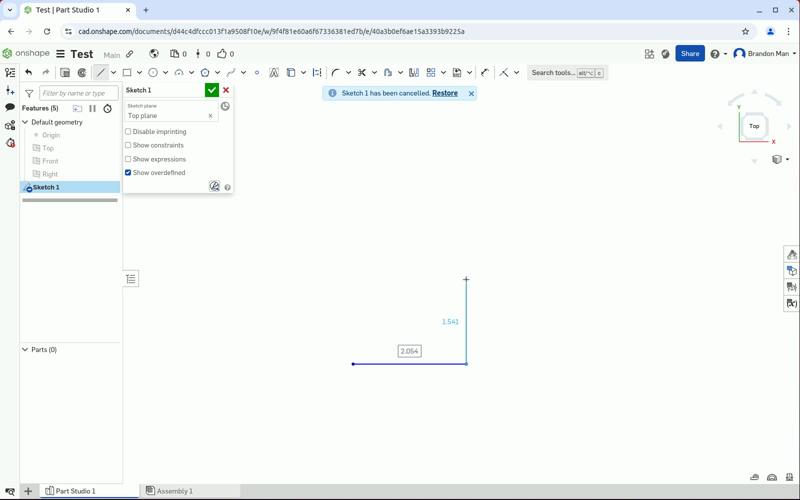
scroll(-6)
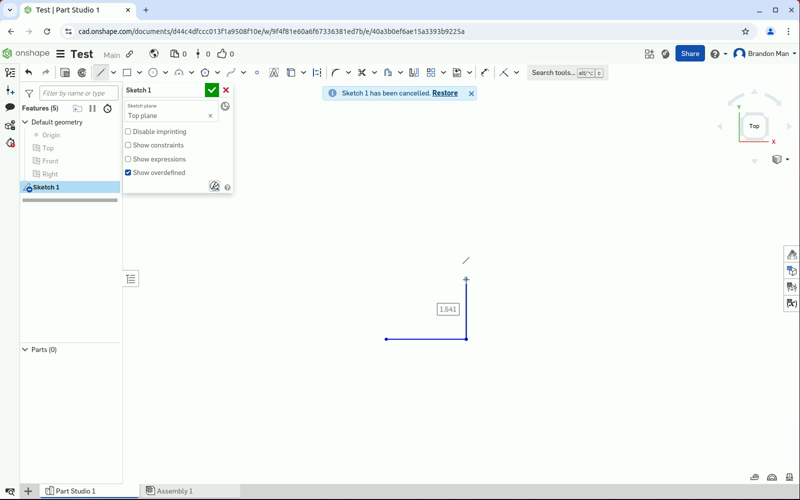
scroll(-6)
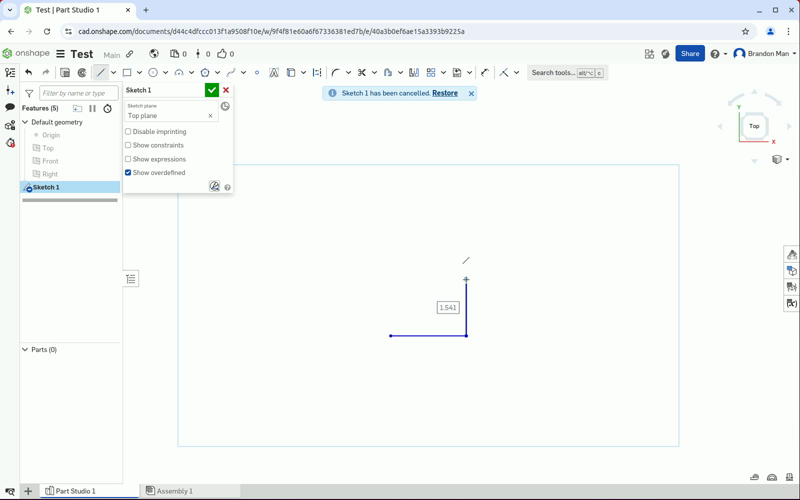
scroll(-6)
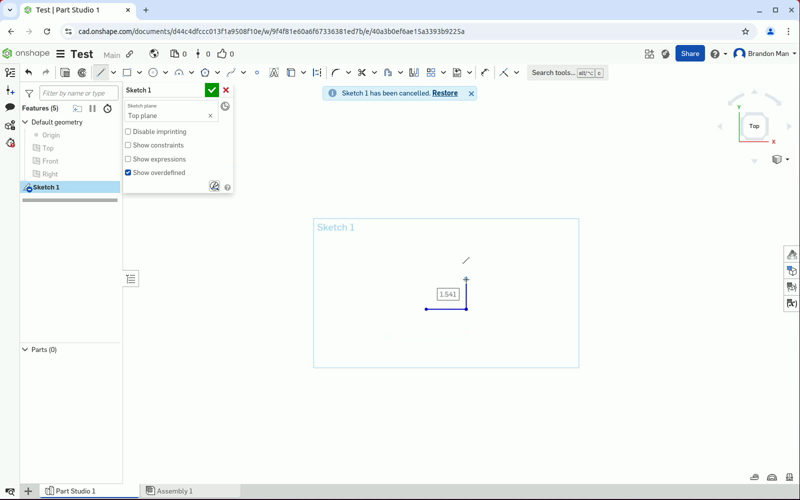
scroll(-6)
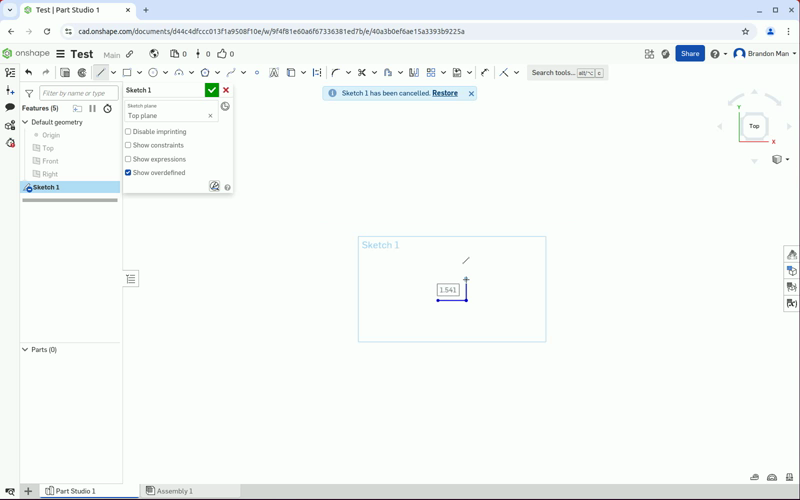
scroll(-6)
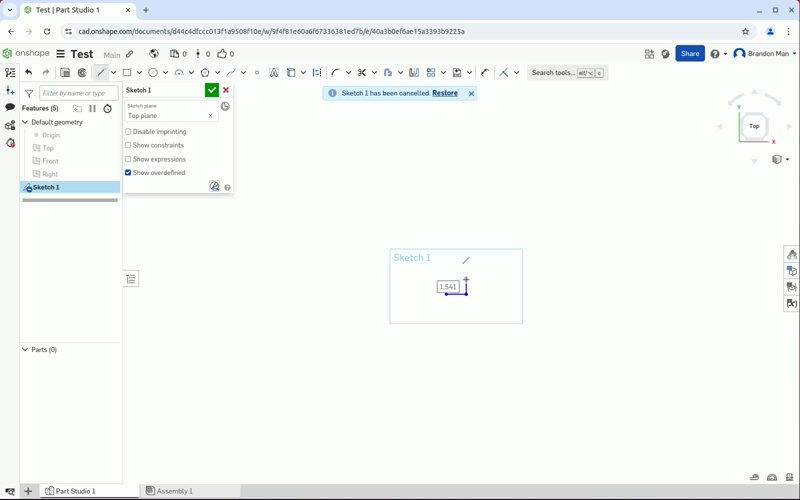
scroll(-6)
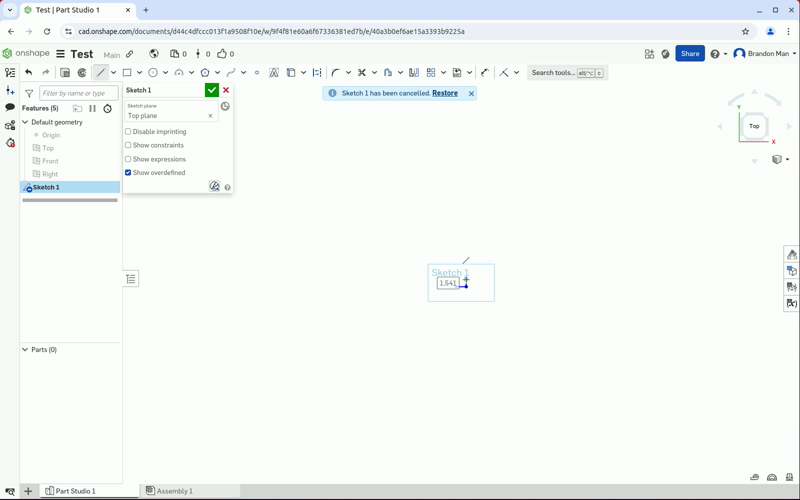
key_up(shift)
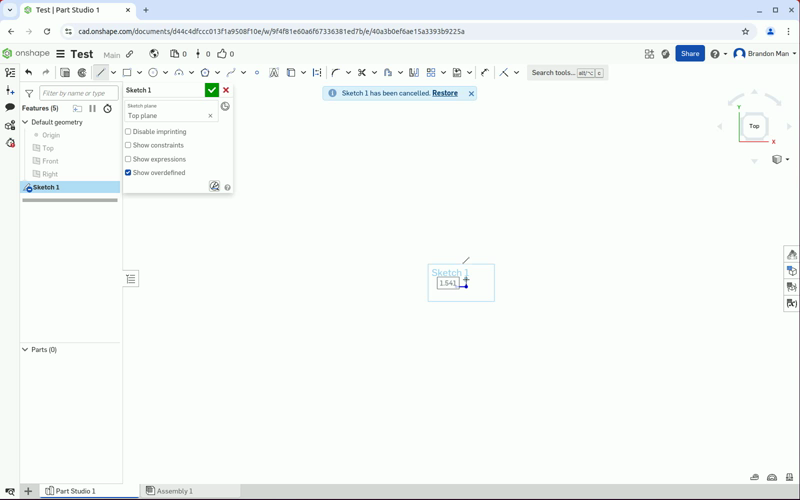
key_down(shift)
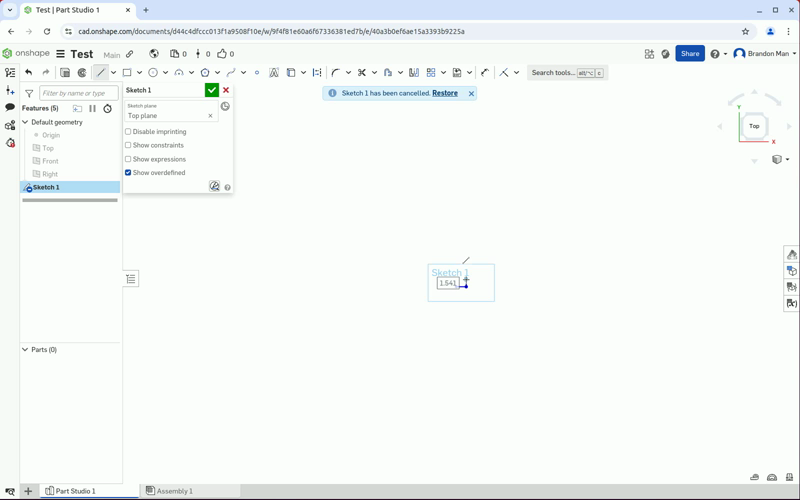
mouse_move(496, 279)
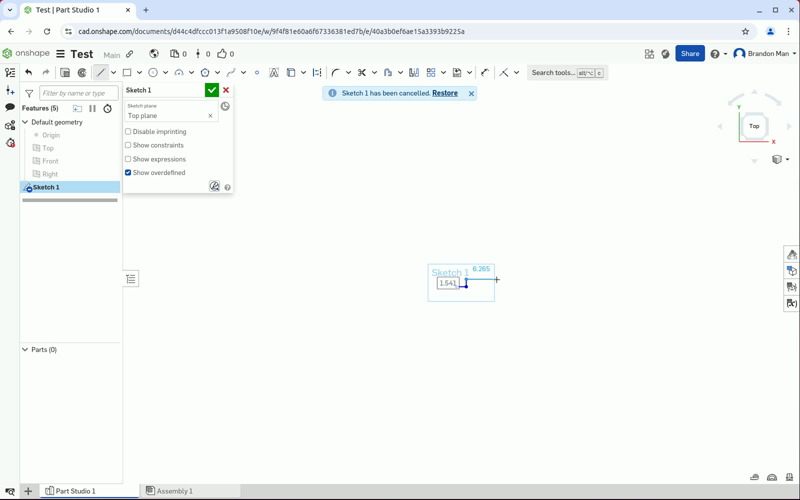
mouse_move(456, 279)
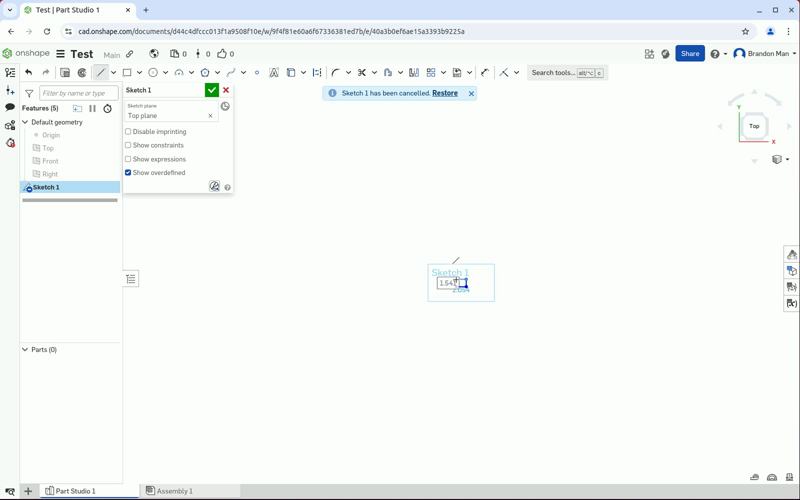
click(456, 279)
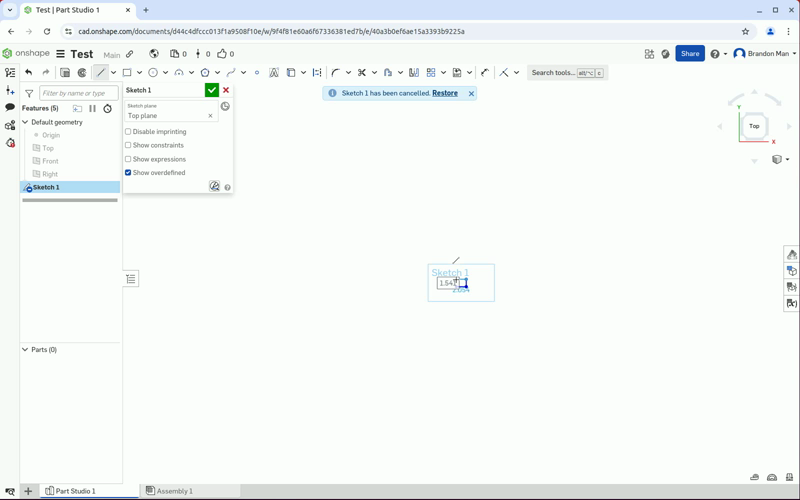
key_up(shift)
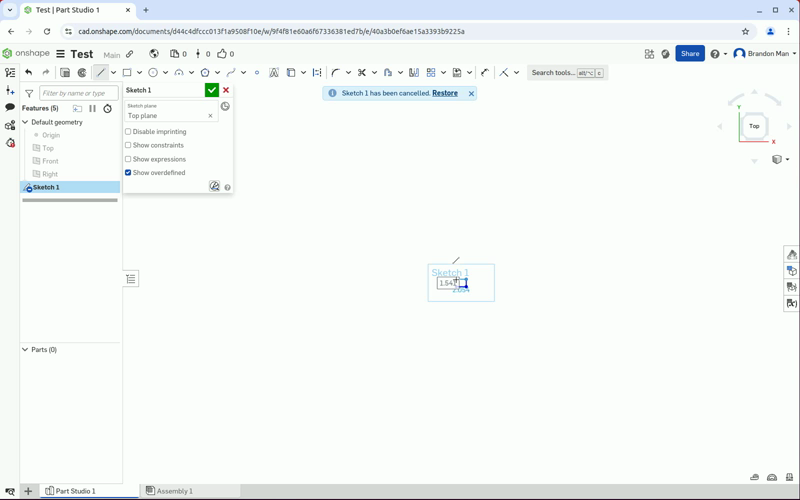
mouse_move(486, 279)
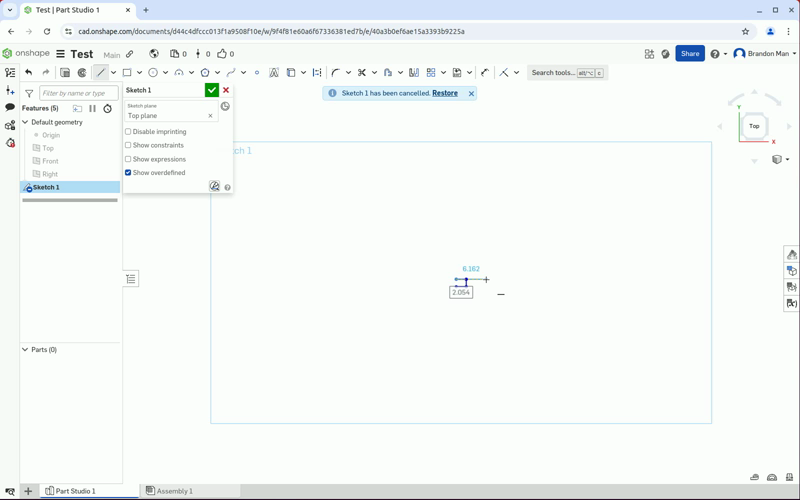
key_down(shift)
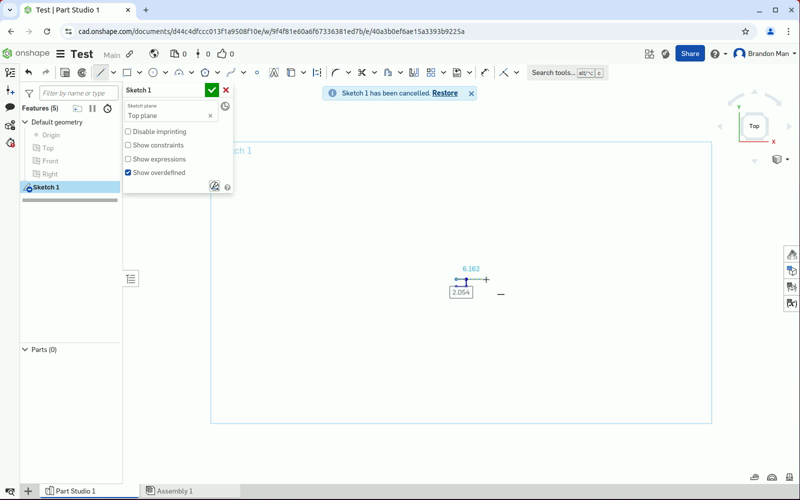
mouse_move(456, 286)
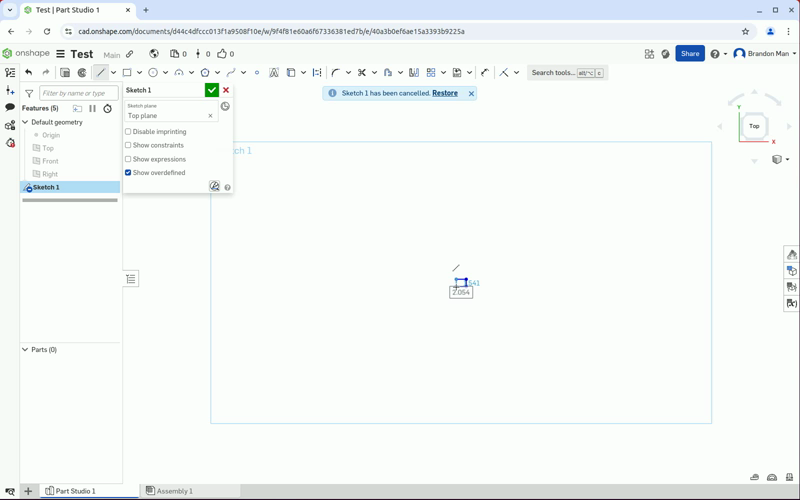
scroll(6)
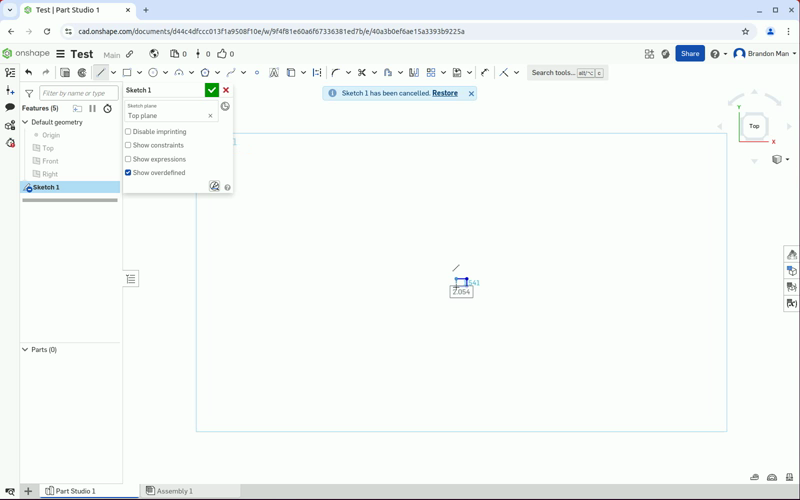
scroll(6)
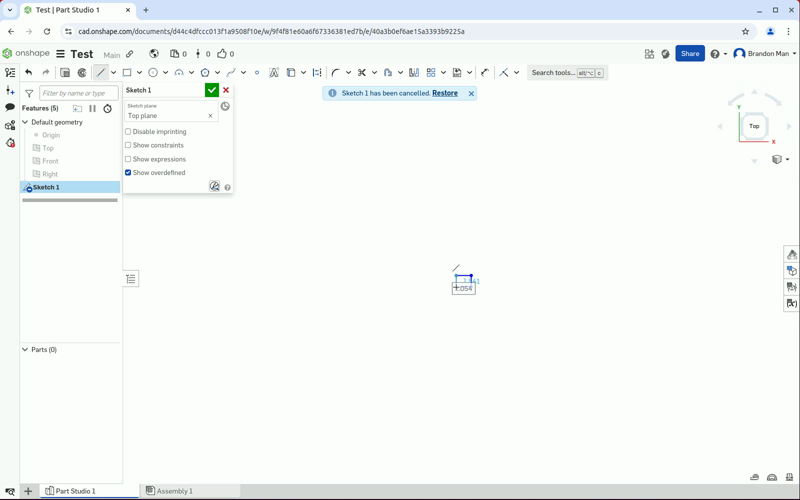
scroll(6)
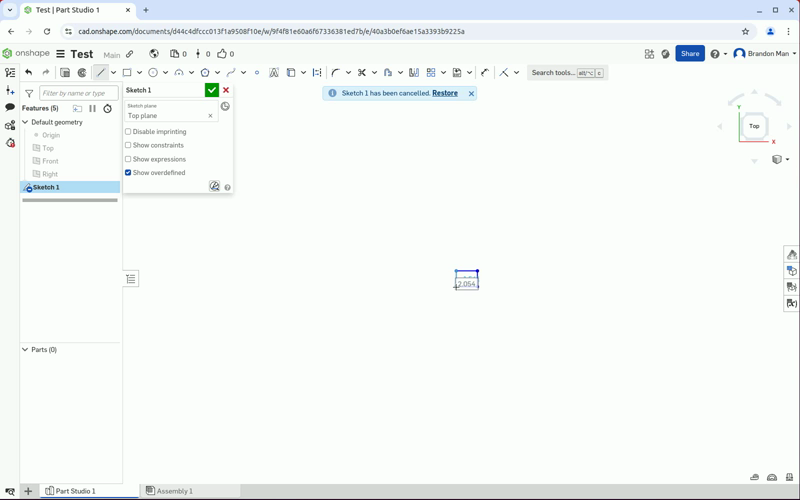
scroll(6)
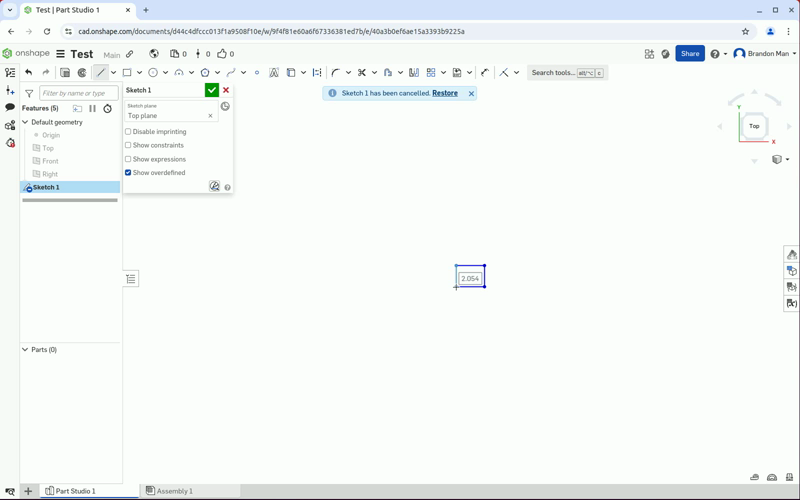
scroll(6)
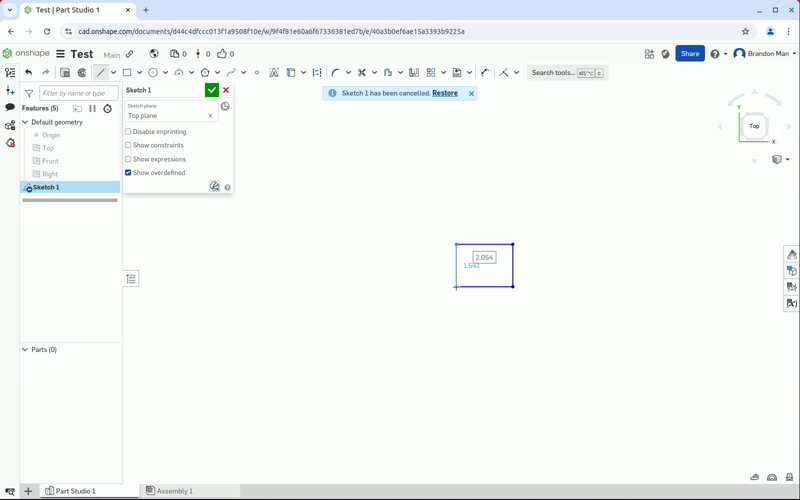
scroll(6)
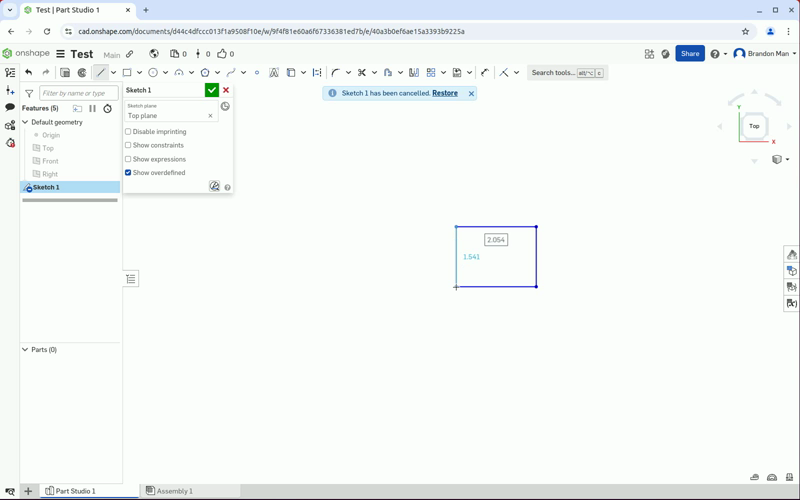
scroll(6)
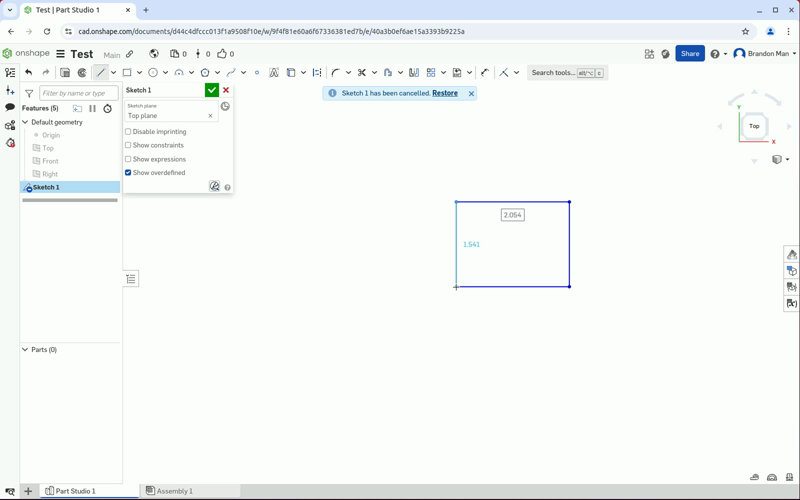
key_up(shift)
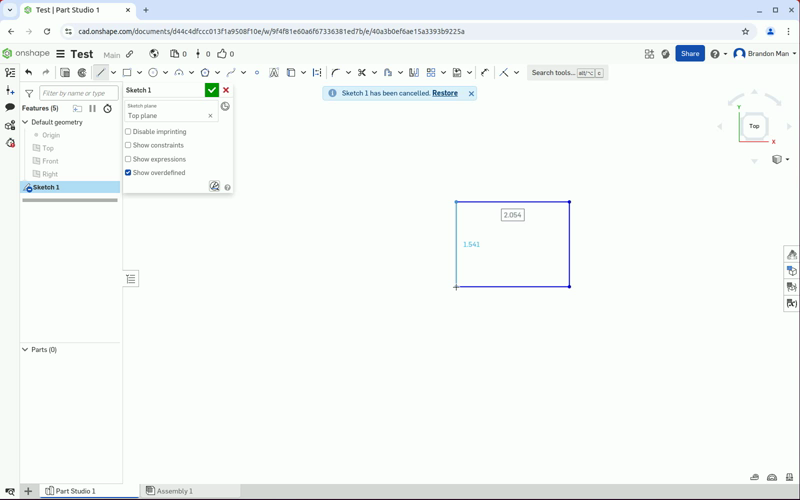
click(456, 286)
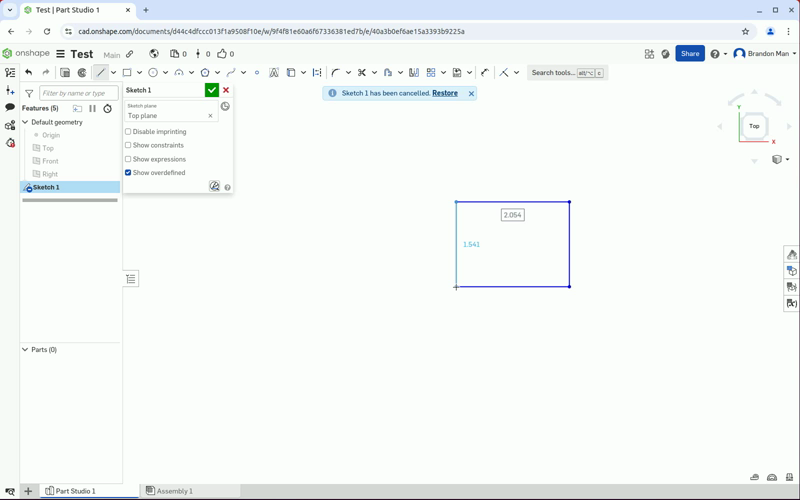
scroll(-6)
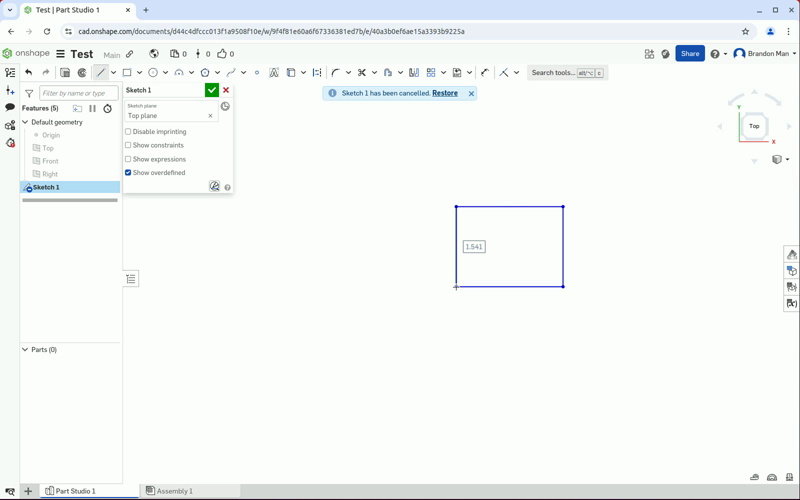
scroll(-6)
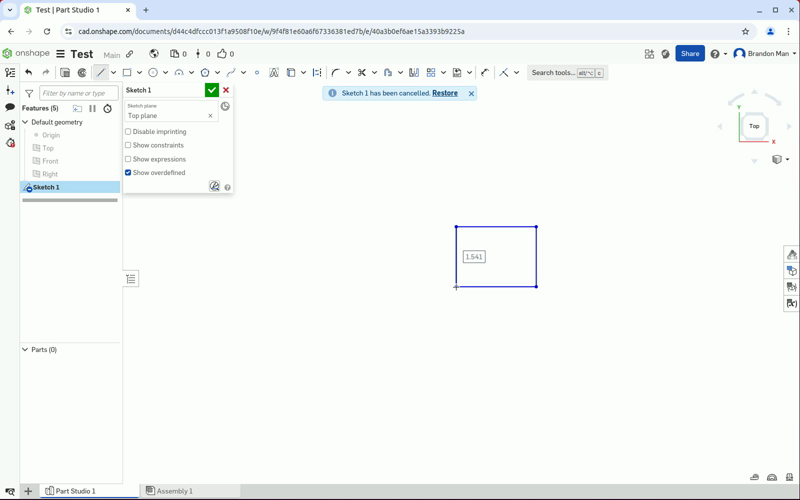
scroll(-6)
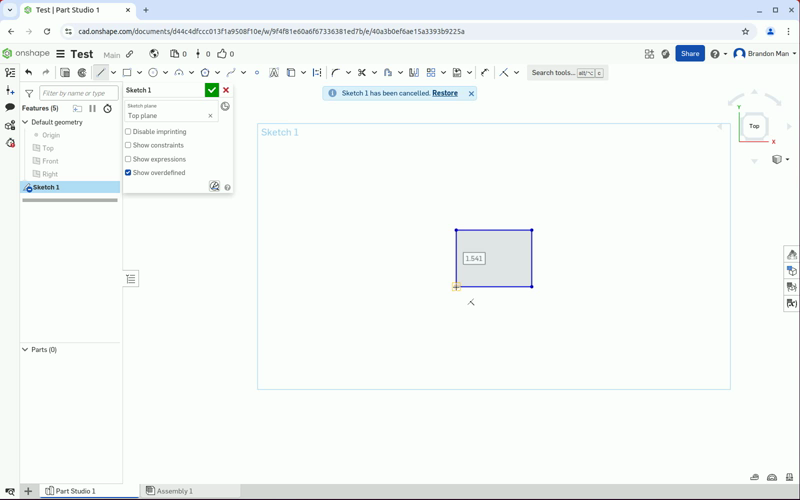
scroll(-6)
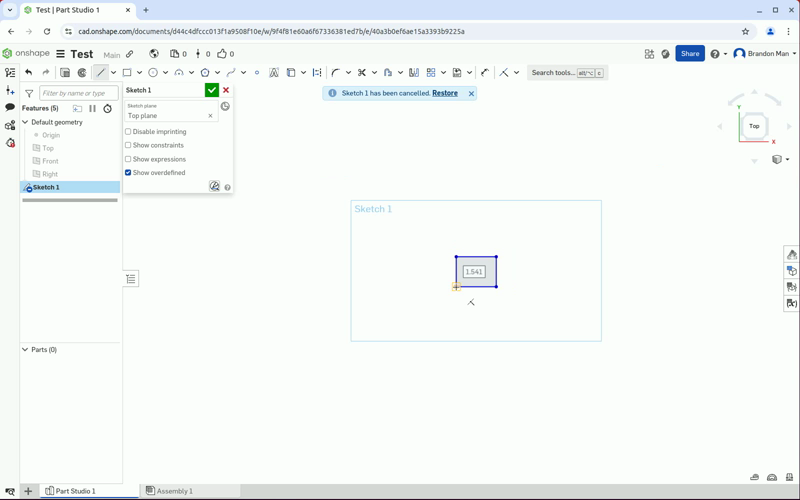
scroll(-6)
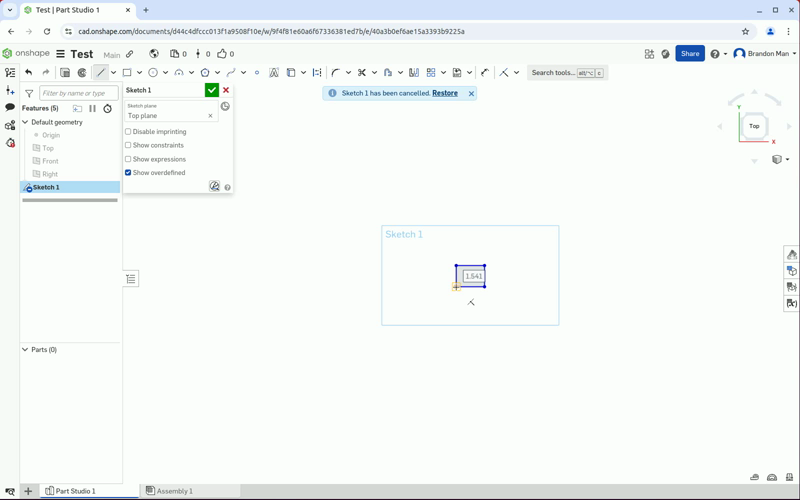
scroll(-6)
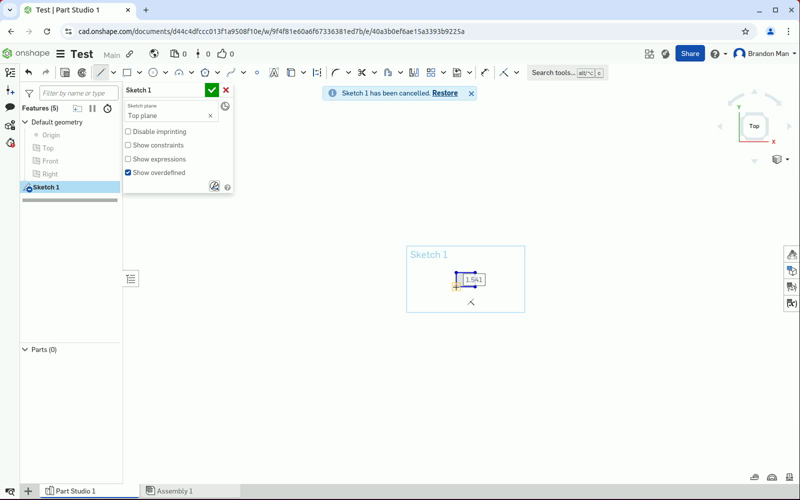
scroll(-6)
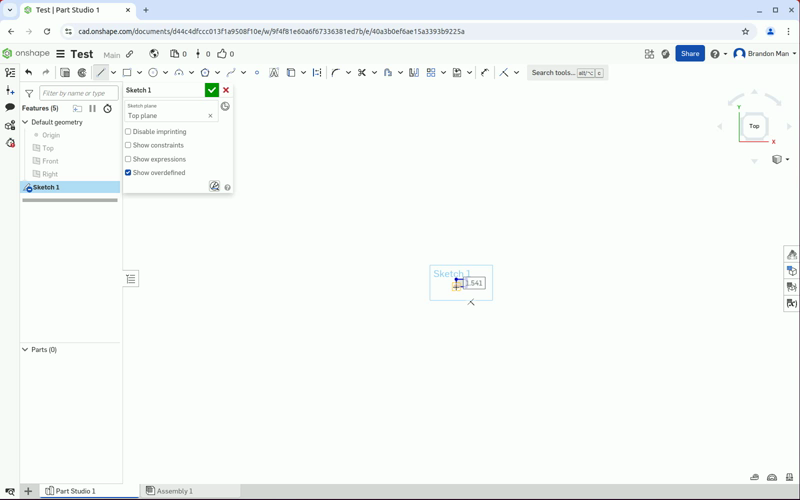
key(esc)
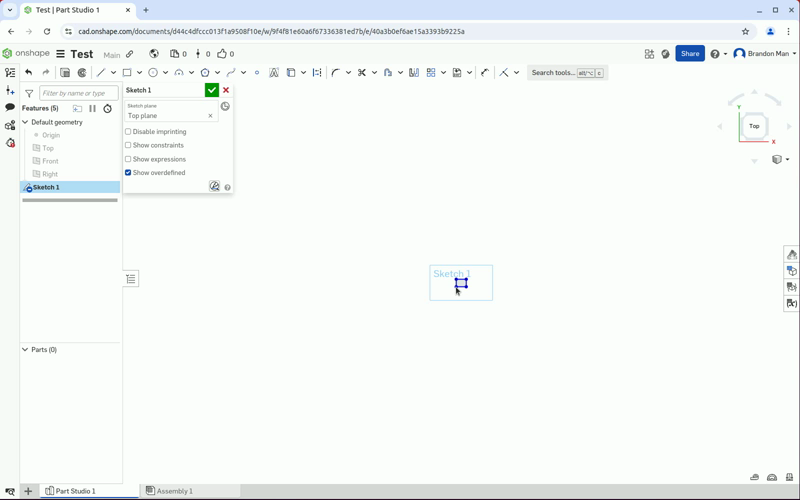
key(l)
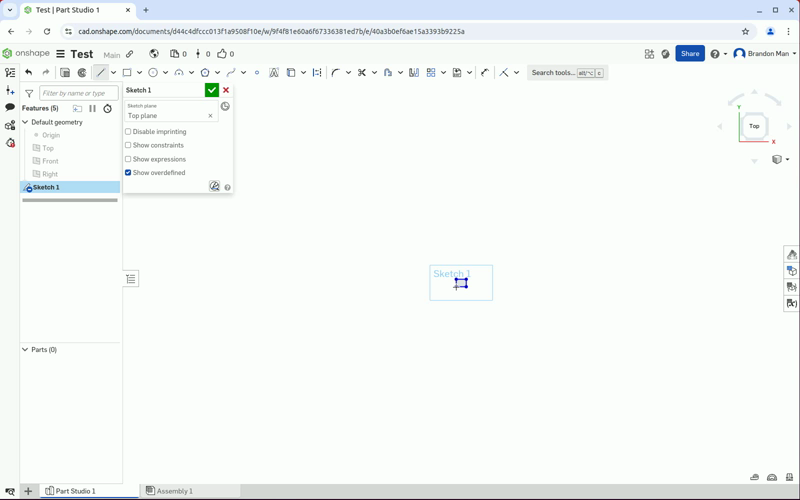
key_down(shift)
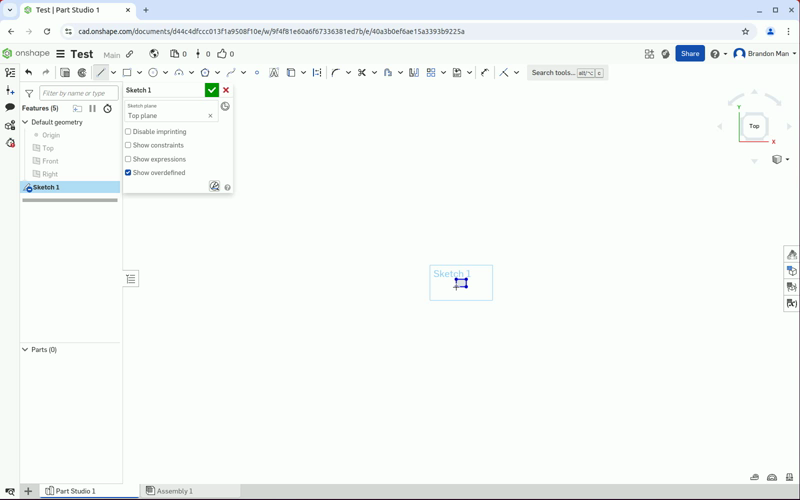
mouse_move(456, 285)
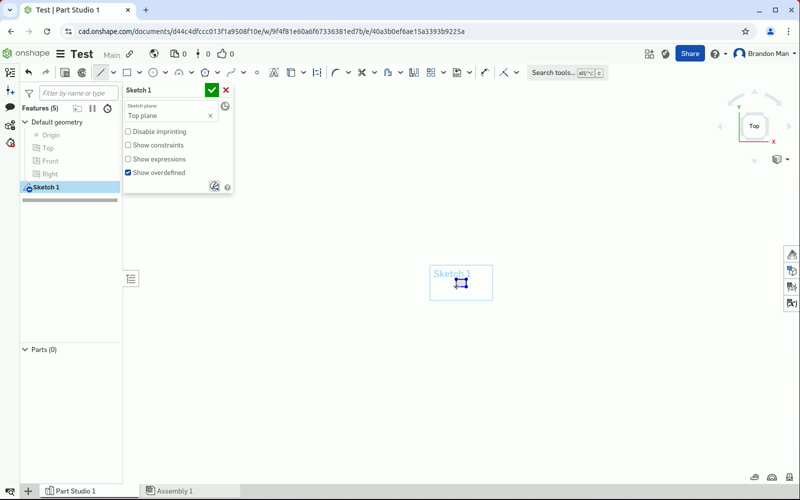
scroll(6)
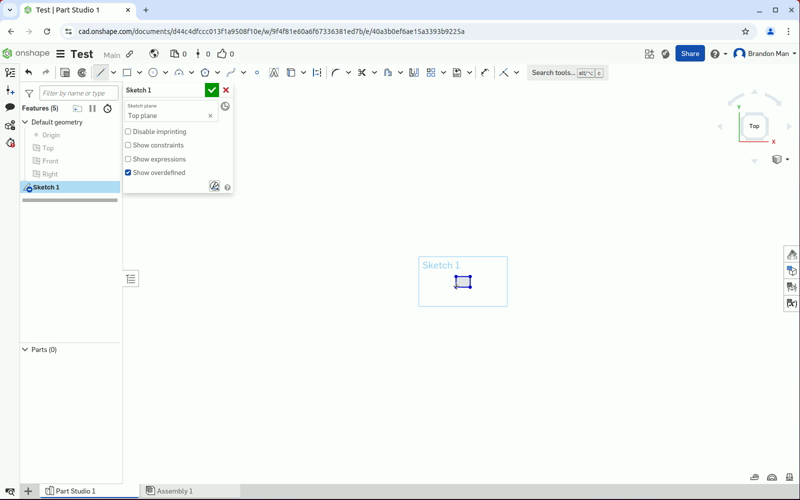
scroll(6)
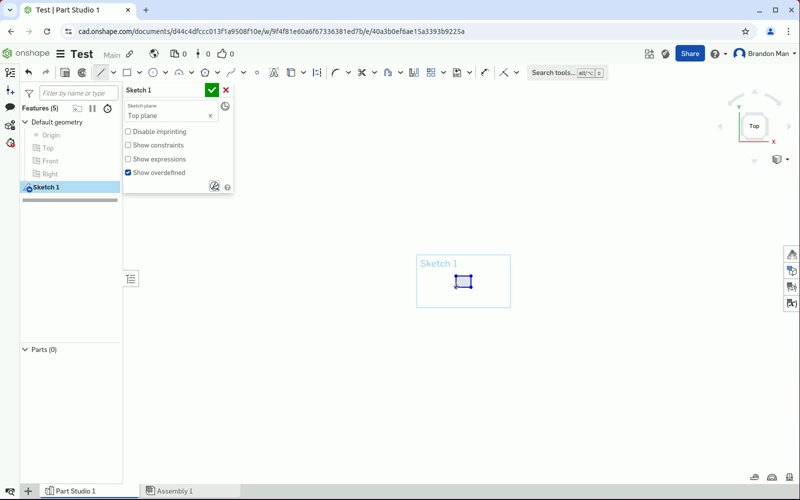
scroll(6)
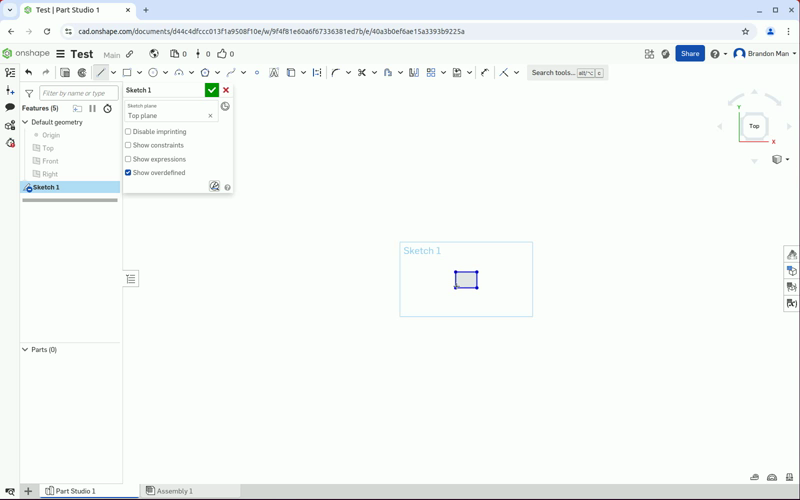
scroll(6)
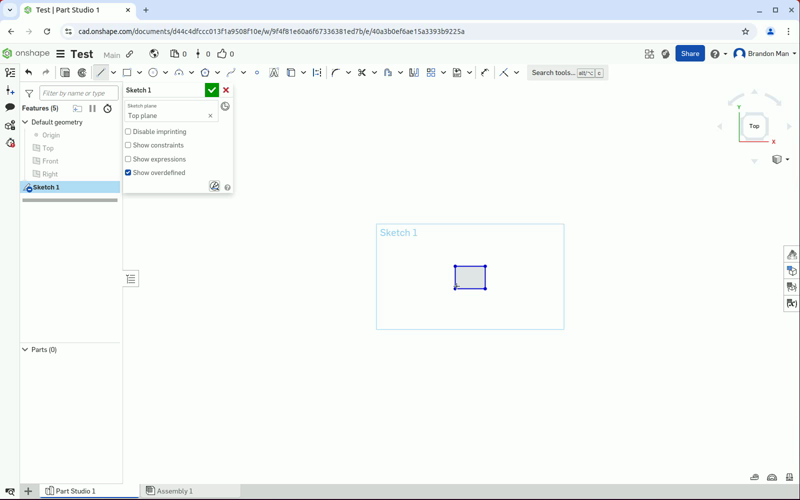
scroll(6)
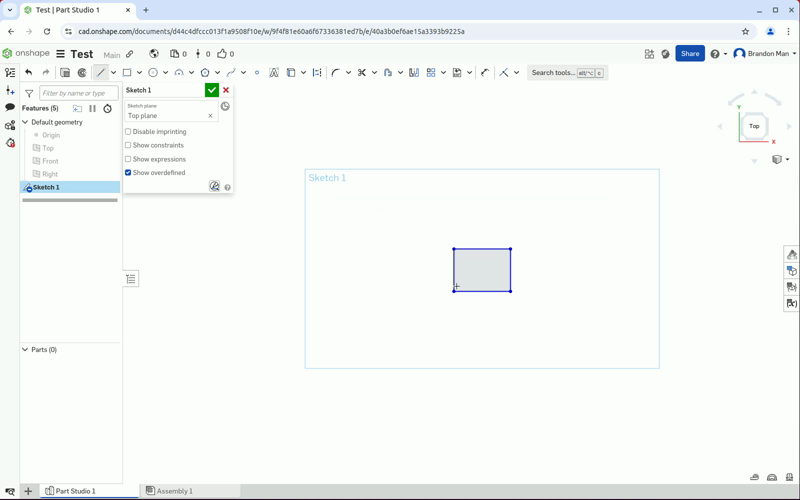
scroll(6)
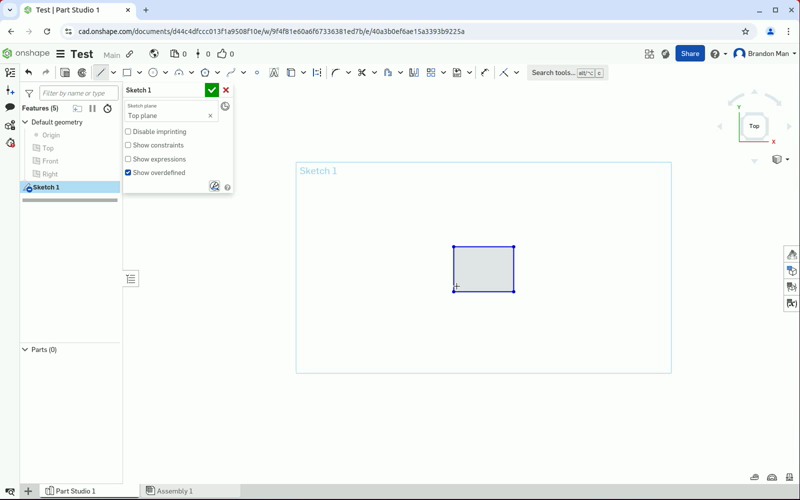
scroll(6)
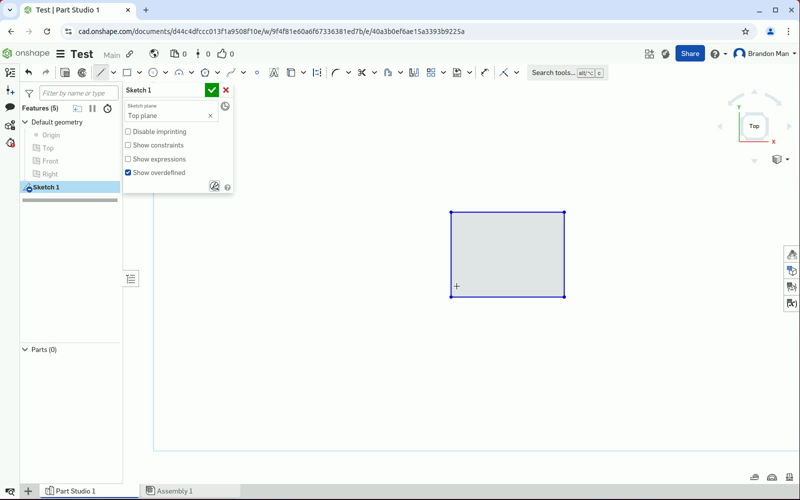
click(456, 285)
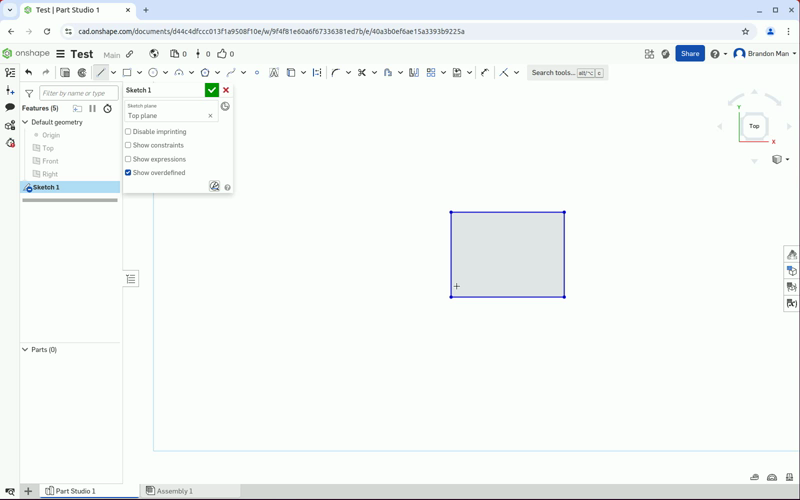
scroll(-6)
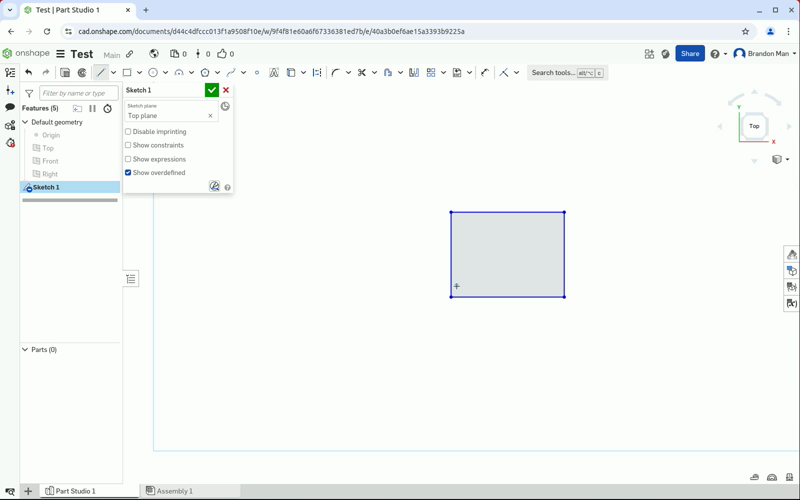
scroll(-6)
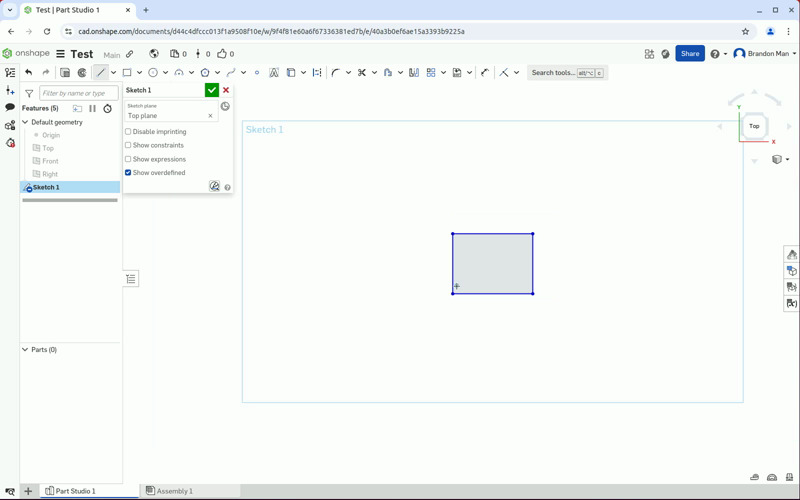
scroll(-6)
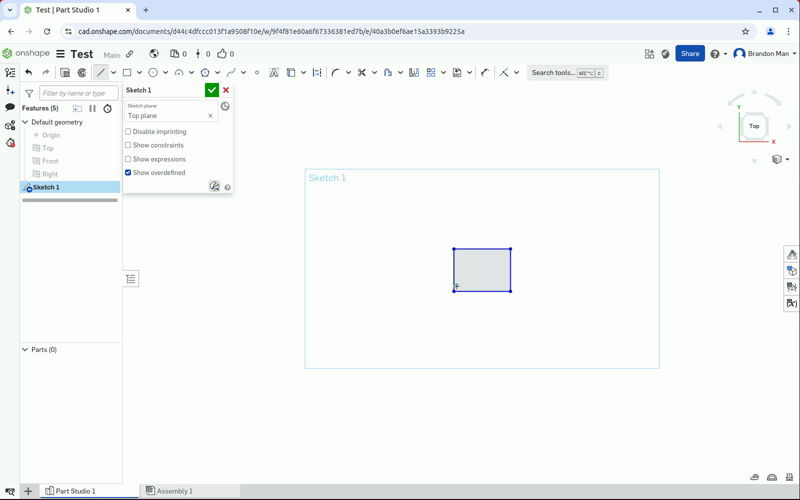
scroll(-6)
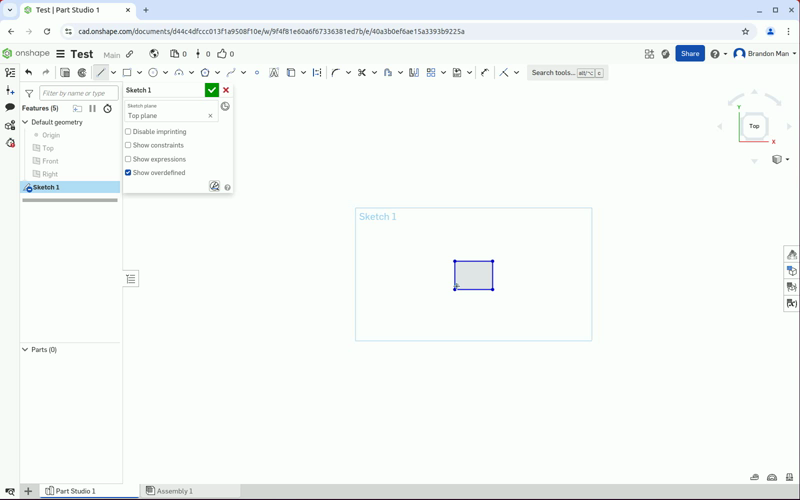
scroll(-6)
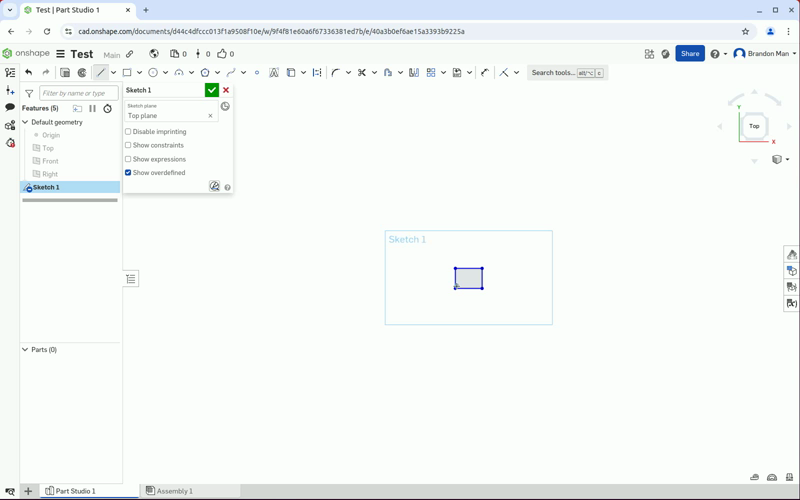
scroll(-6)
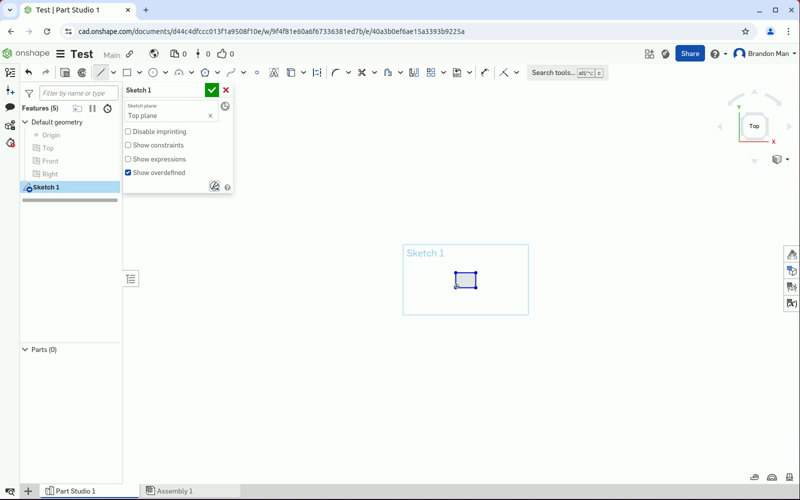
scroll(-6)
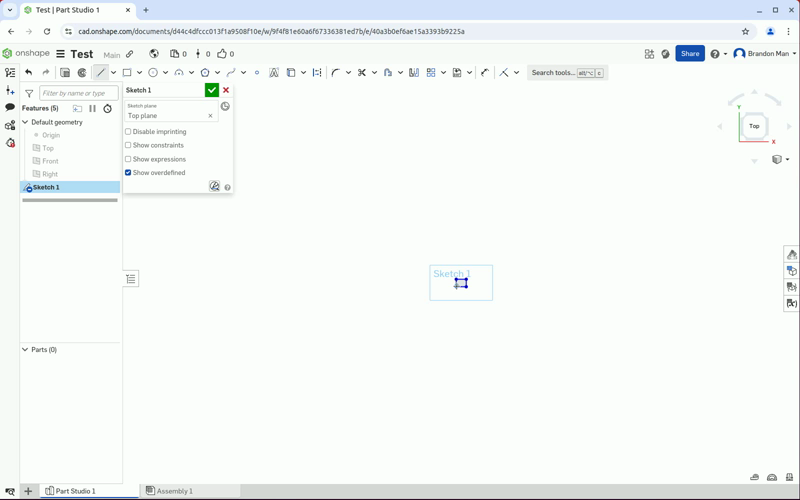
key_up(shift)
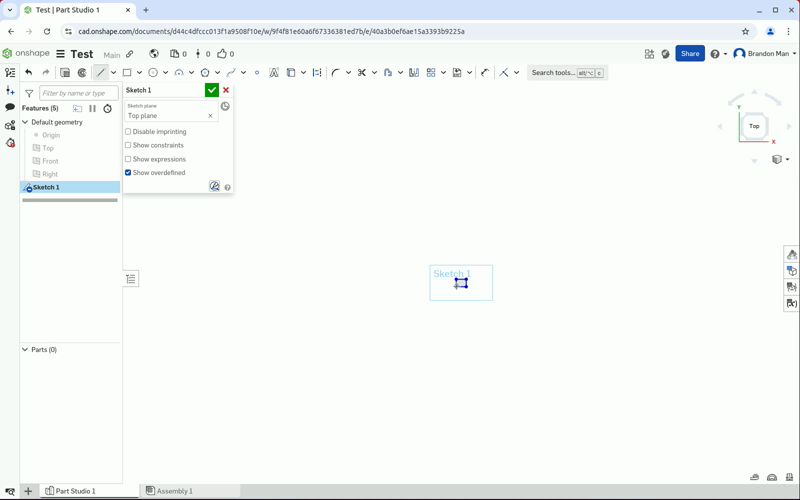
key_down(shift)
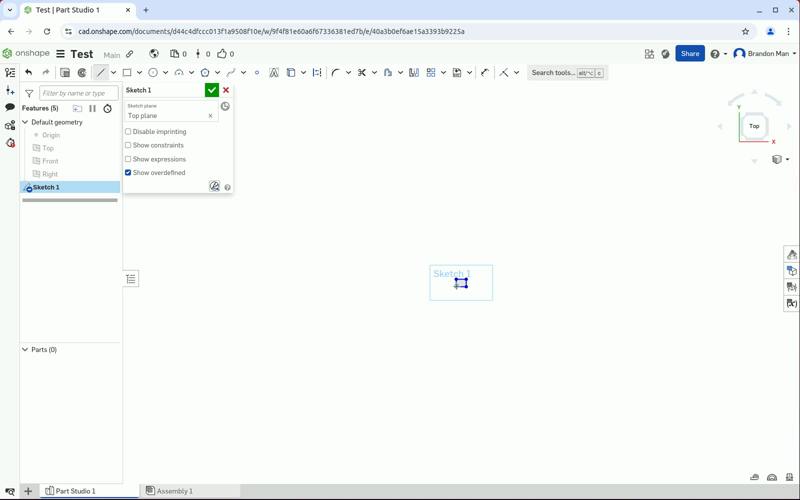
mouse_move(486, 285)
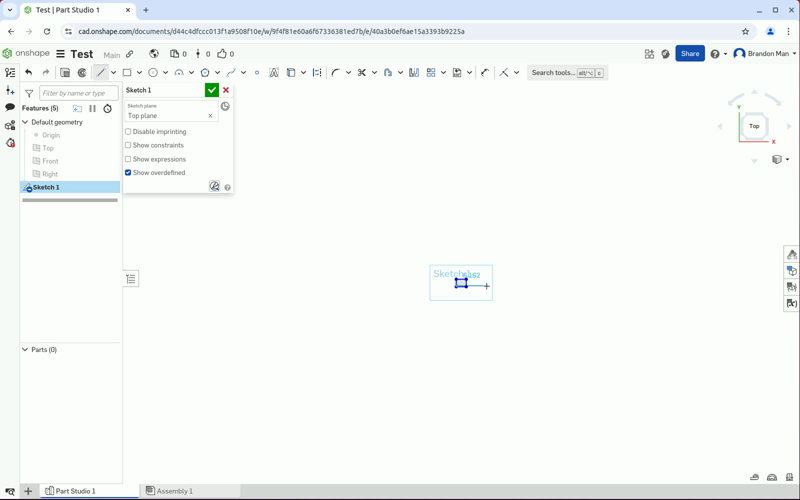
mouse_move(465, 285)
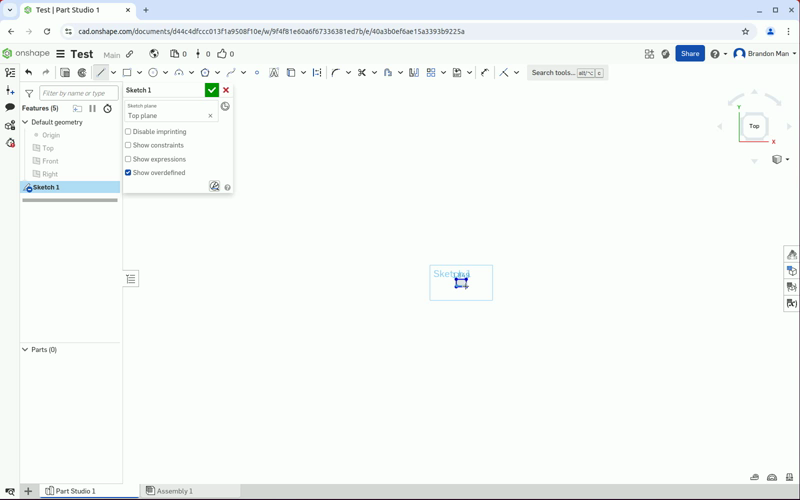
scroll(6)
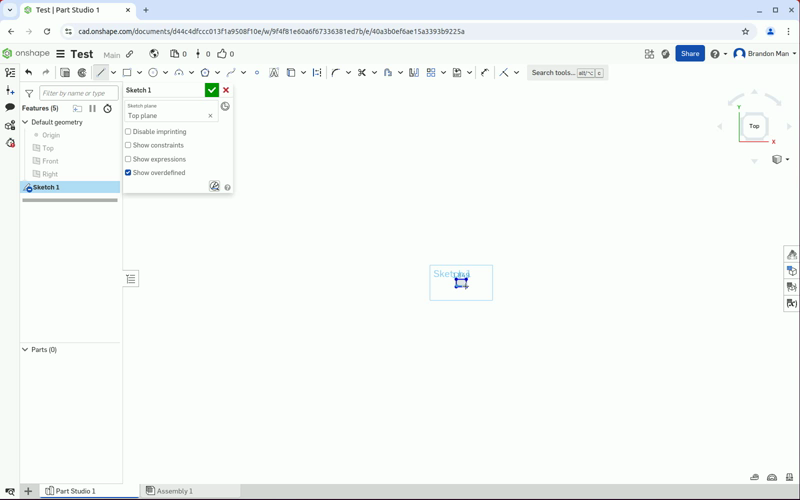
scroll(6)
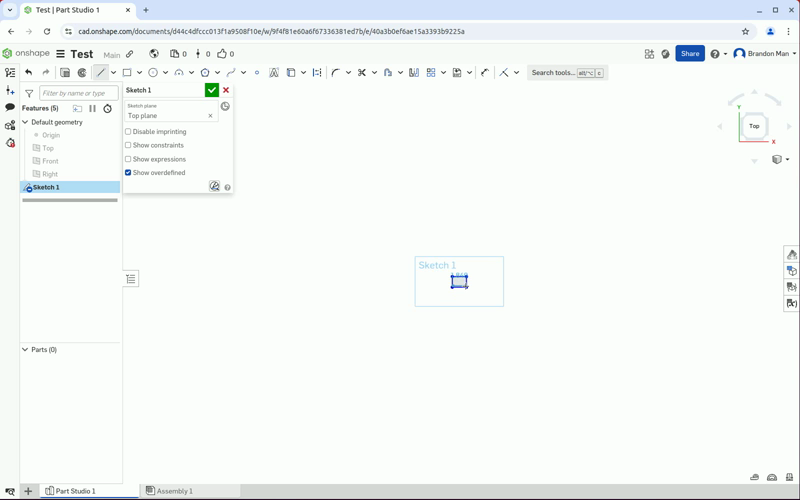
scroll(6)
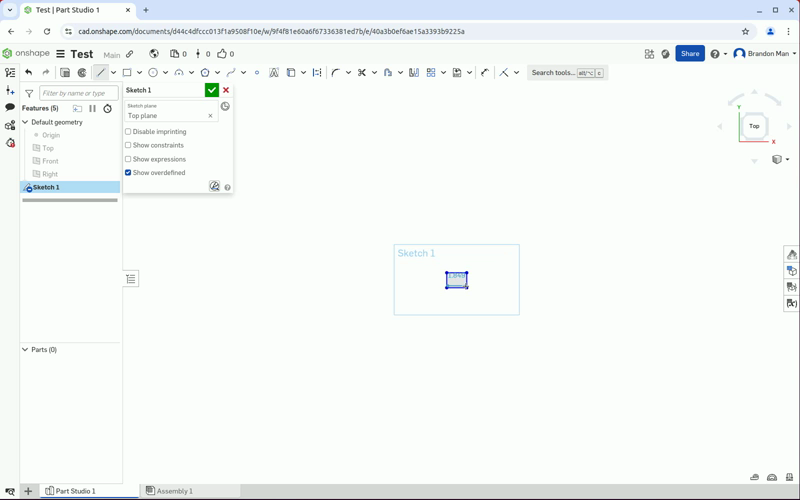
scroll(6)
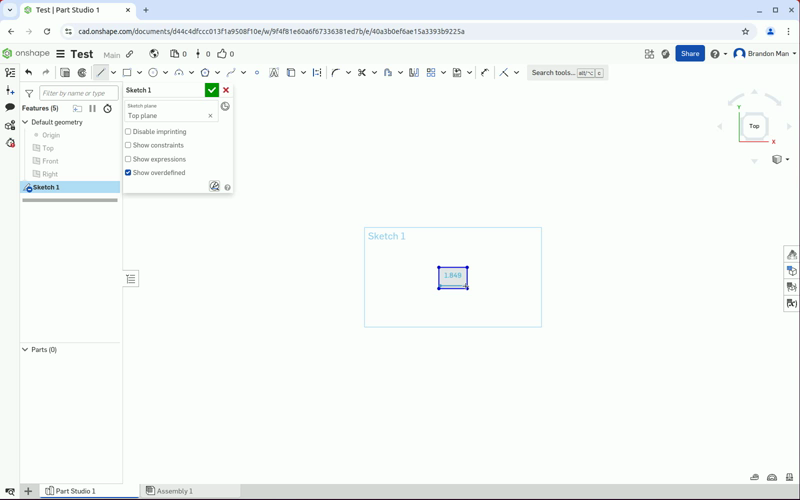
scroll(6)
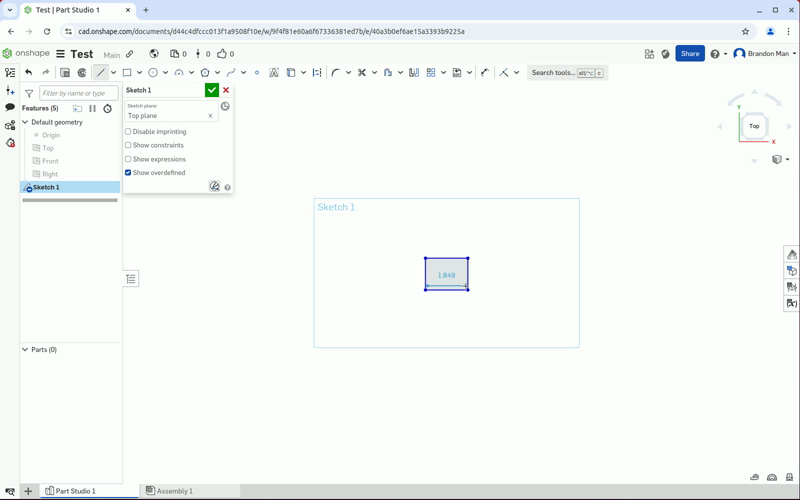
scroll(6)
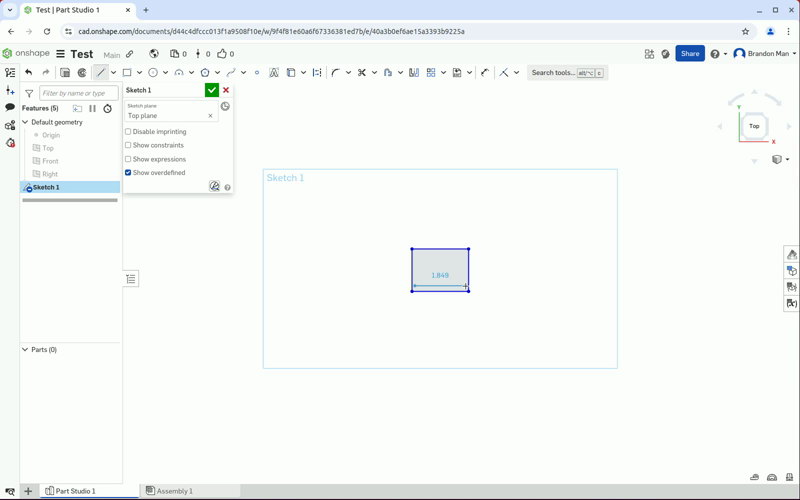
scroll(6)
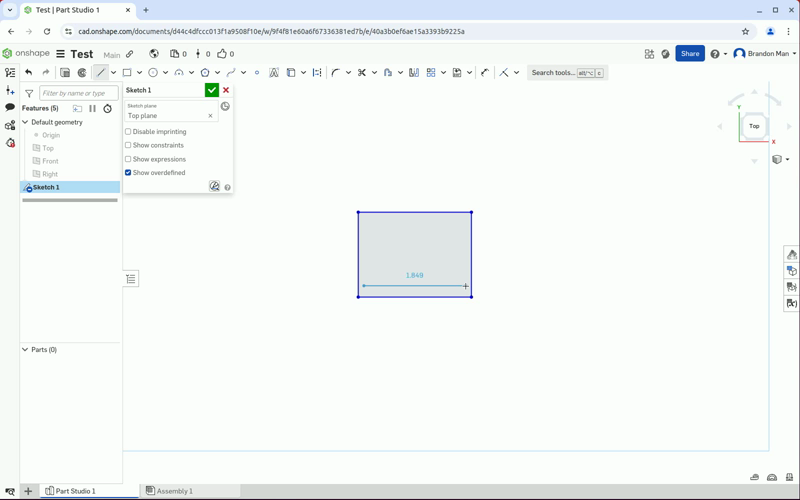
click(465, 285)
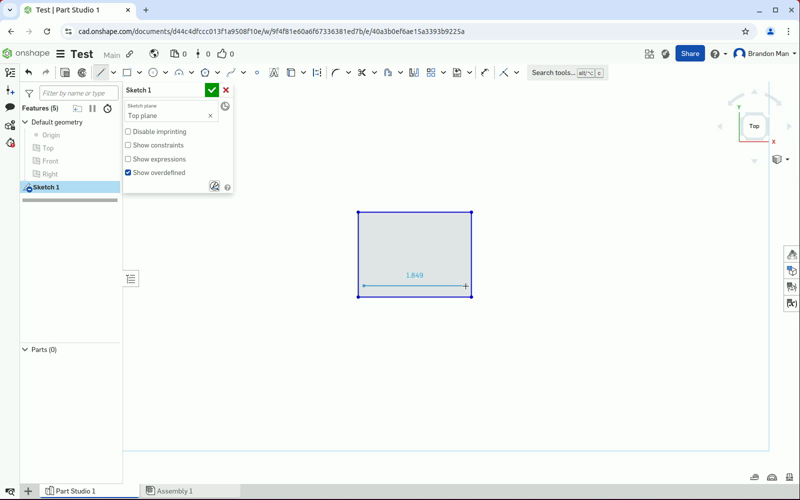
scroll(-6)
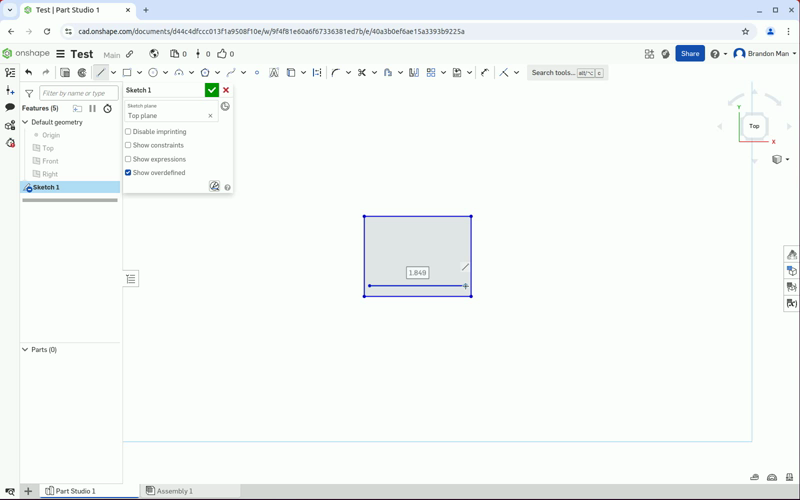
scroll(-6)
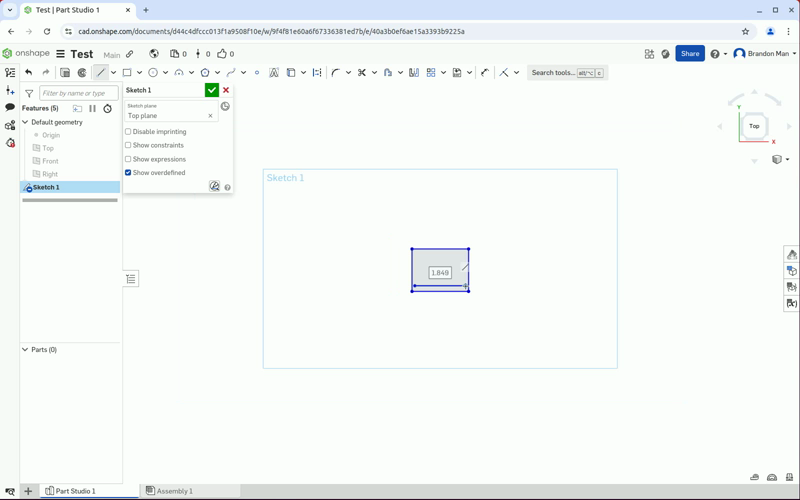
scroll(-6)
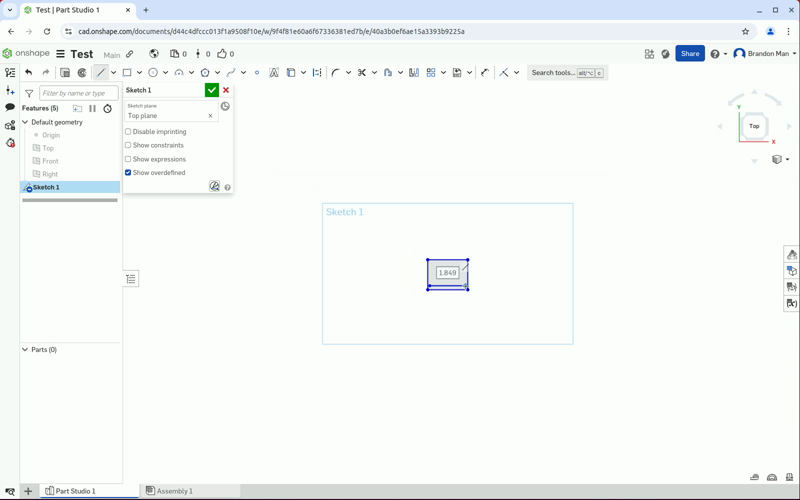
scroll(-6)
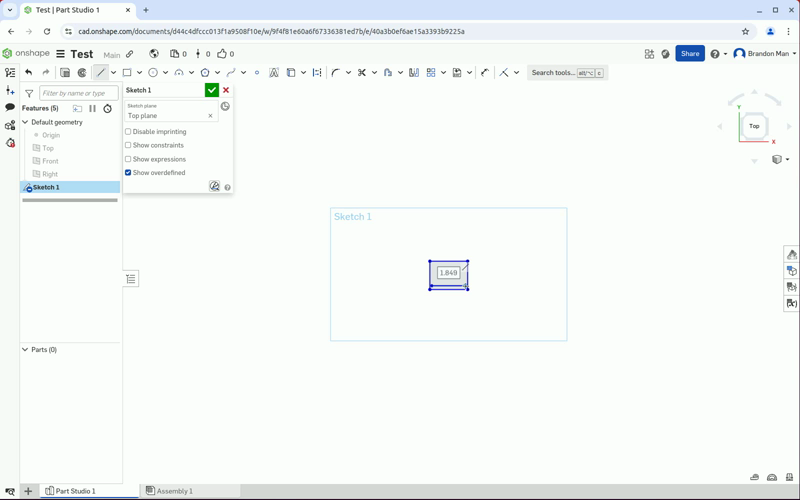
scroll(-6)
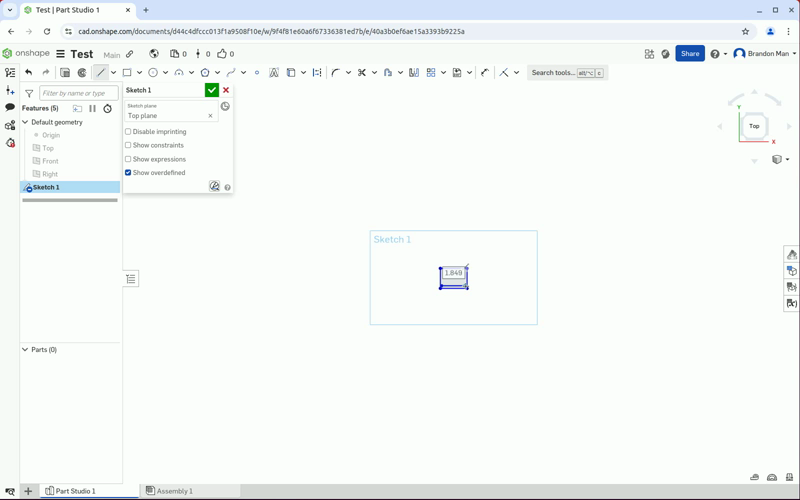
scroll(-6)
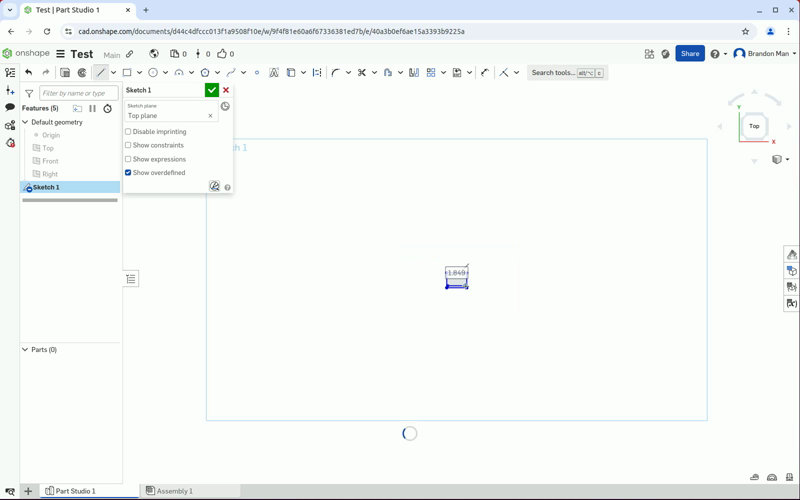
scroll(-6)
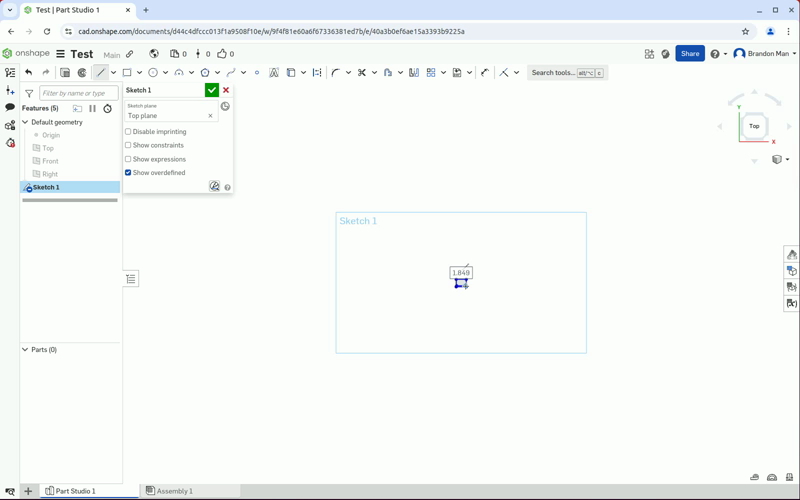
key_up(shift)
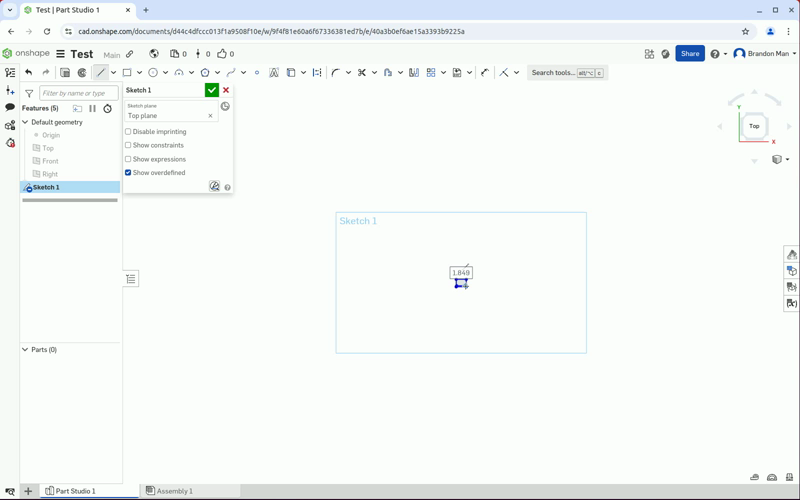
key_down(shift)
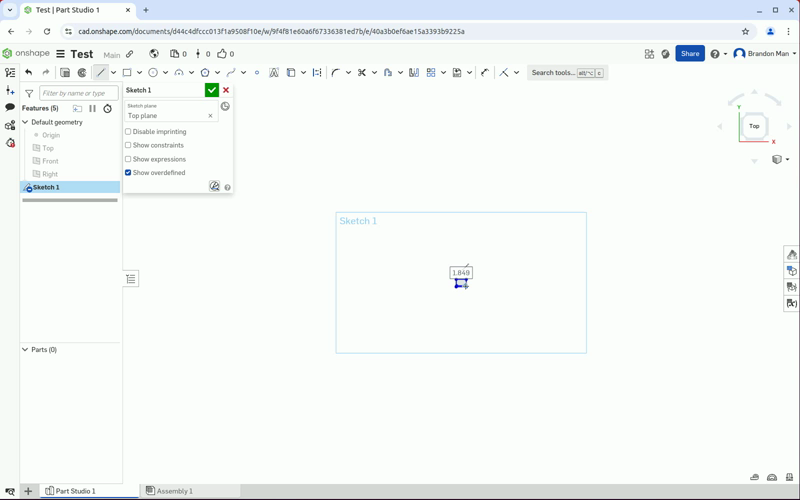
mouse_move(495, 285)
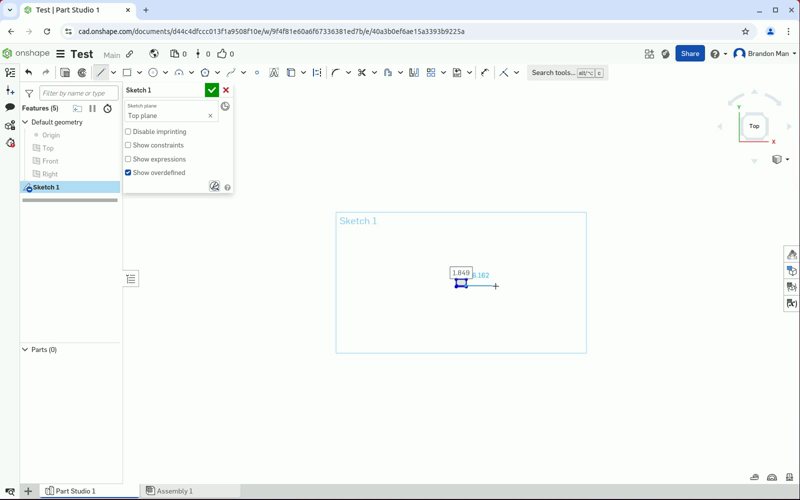
mouse_move(465, 279)
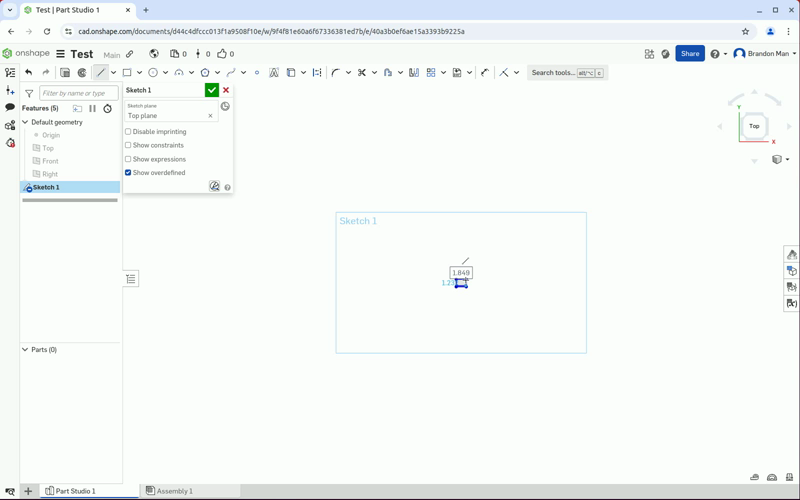
scroll(6)
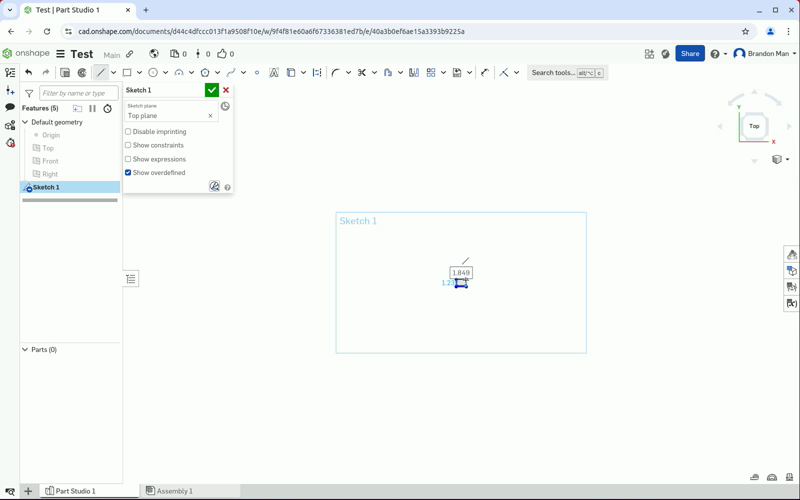
scroll(6)
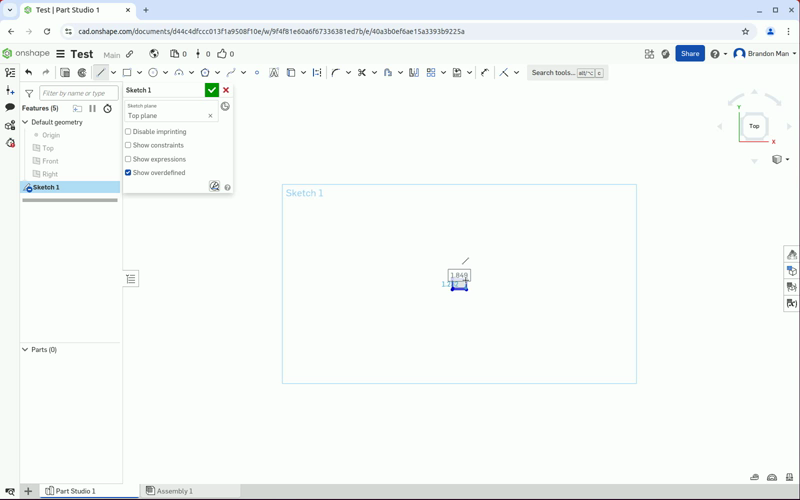
scroll(6)
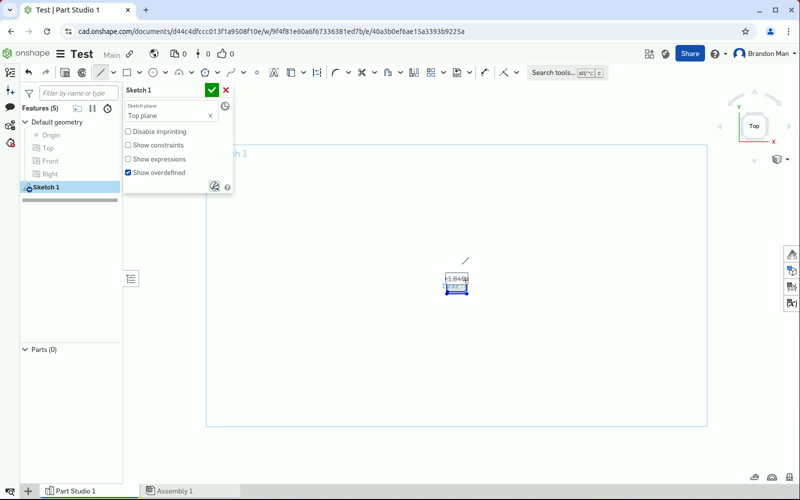
scroll(6)
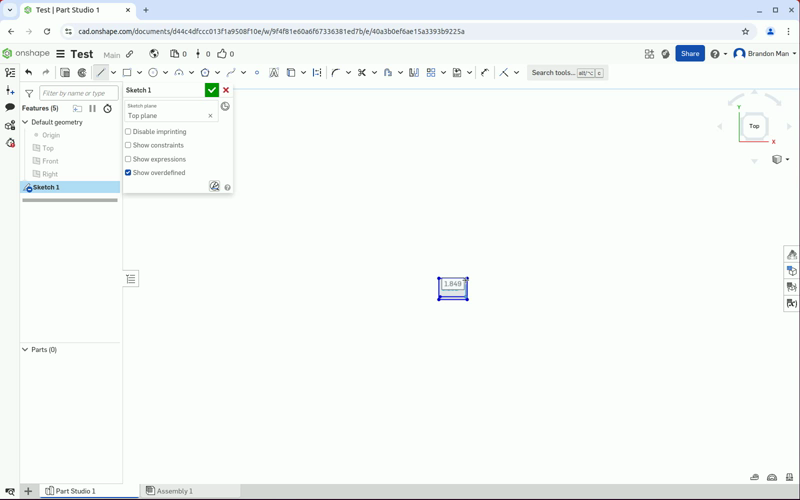
scroll(6)
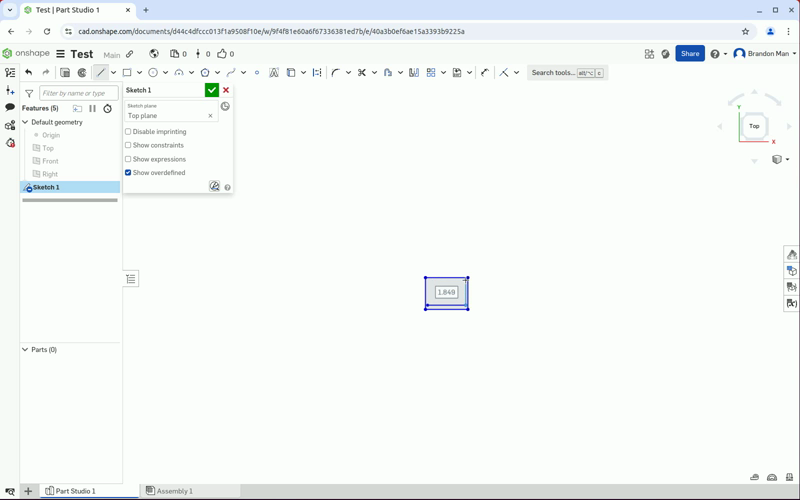
scroll(6)
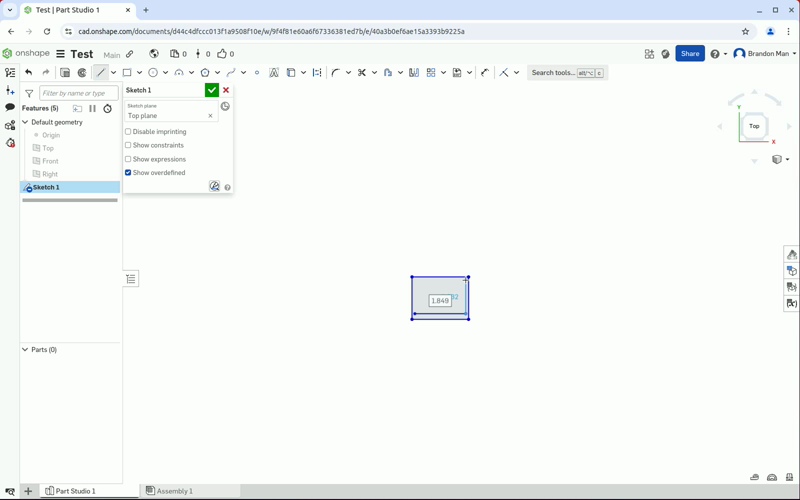
scroll(6)
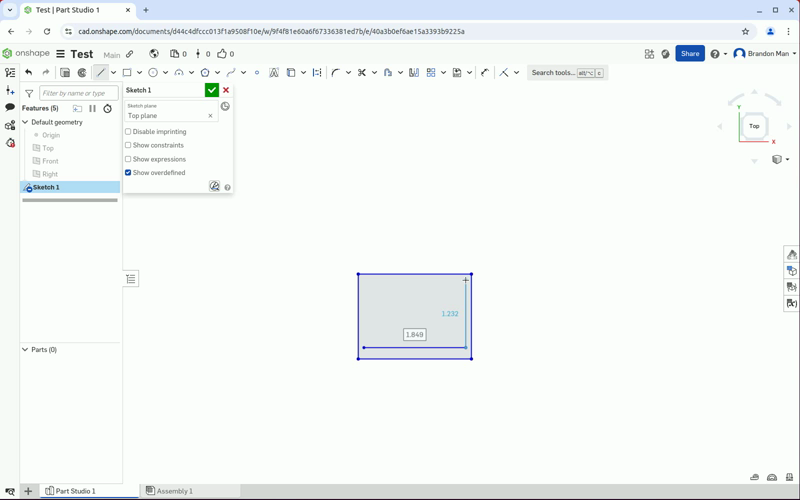
click(465, 279)
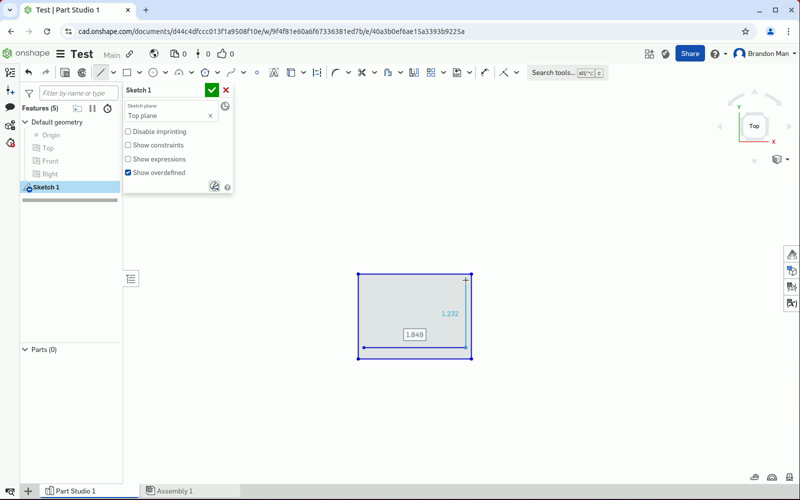
scroll(-6)
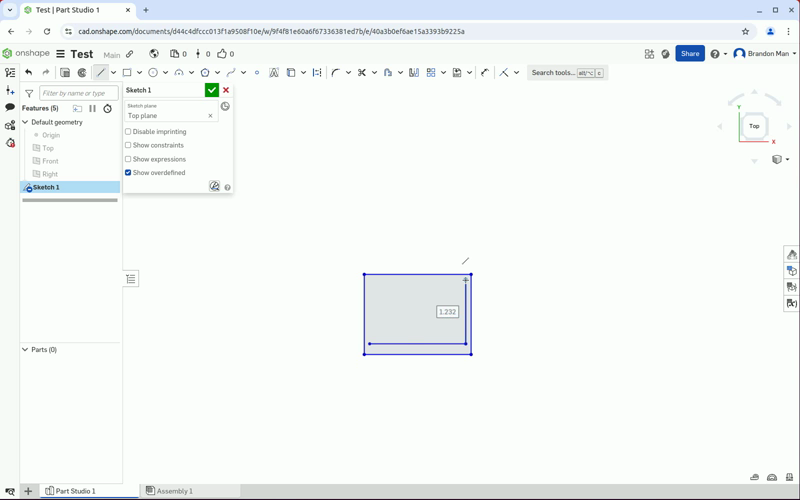
scroll(-6)
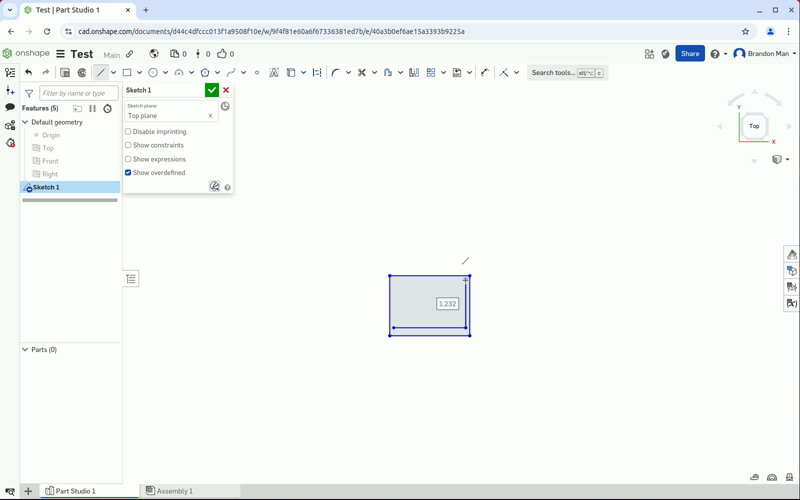
scroll(-6)
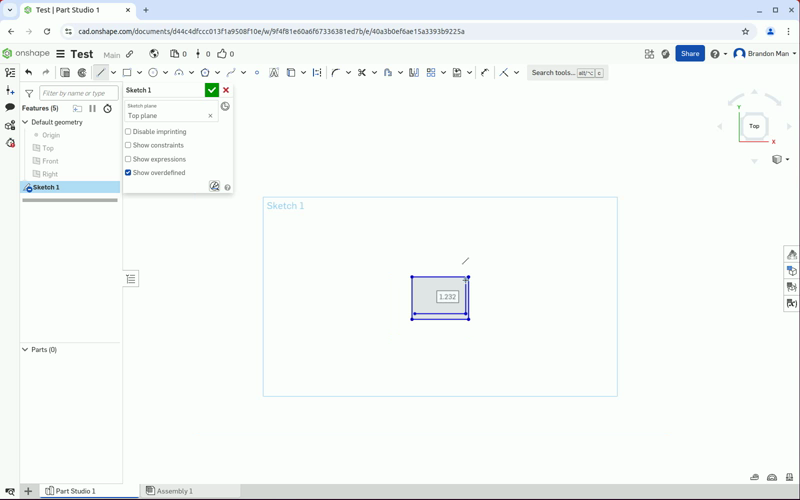
scroll(-6)
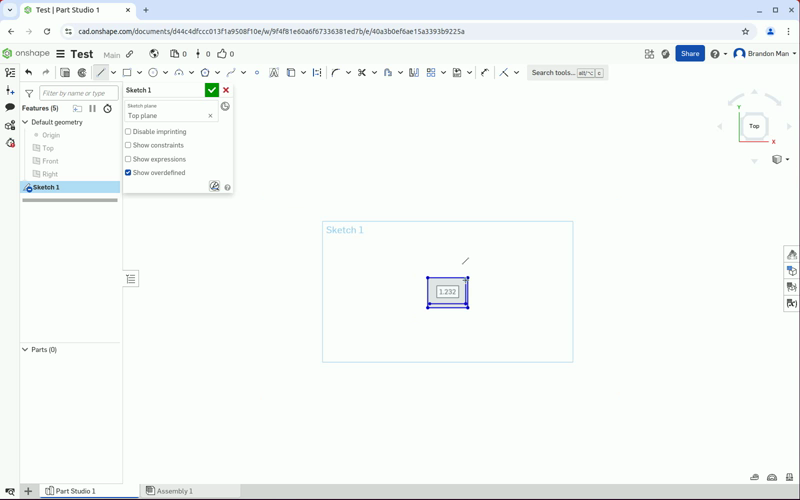
scroll(-6)
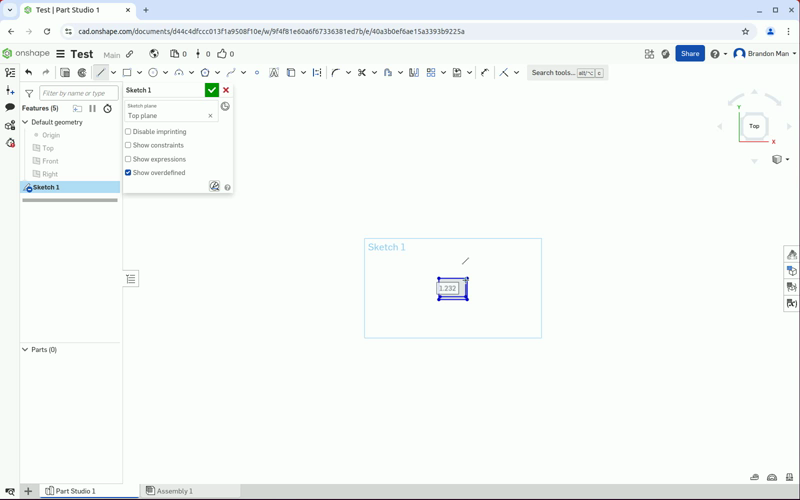
scroll(-6)
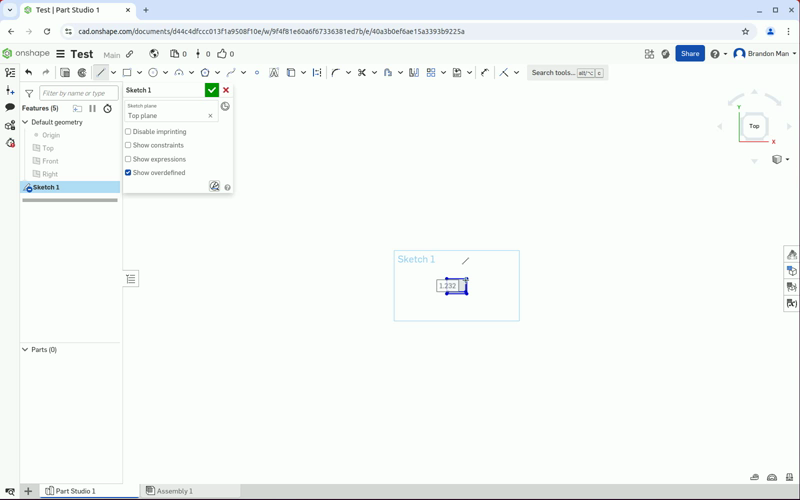
scroll(-6)
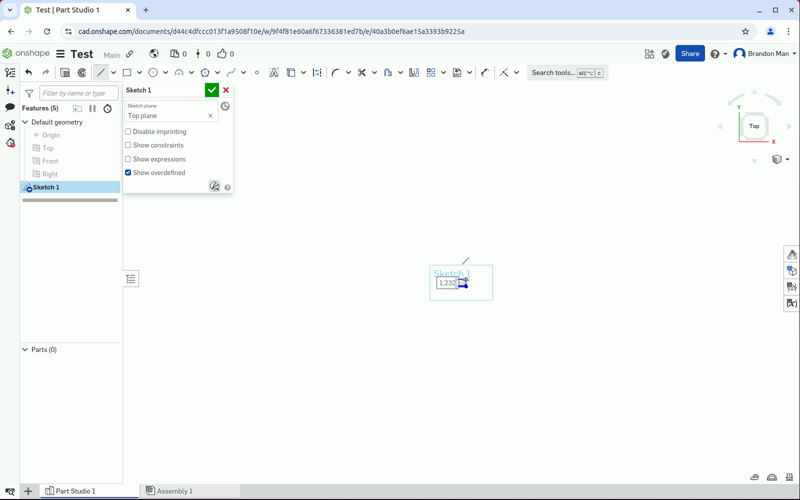
key_up(shift)
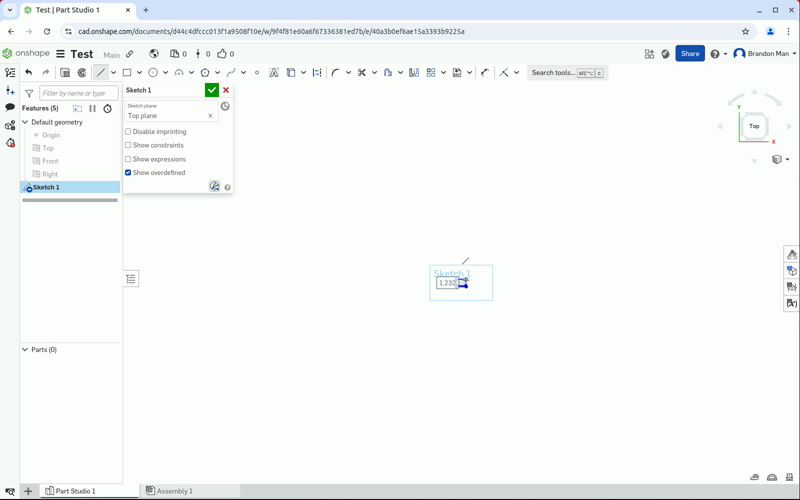
key_down(shift)
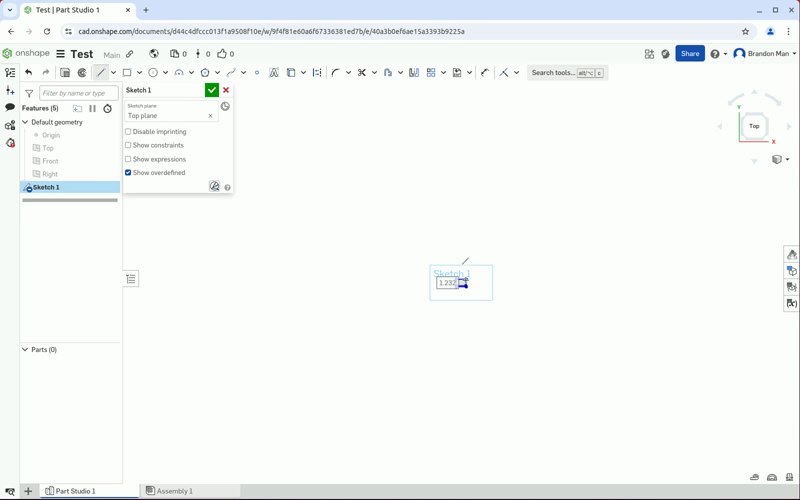
mouse_move(495, 279)
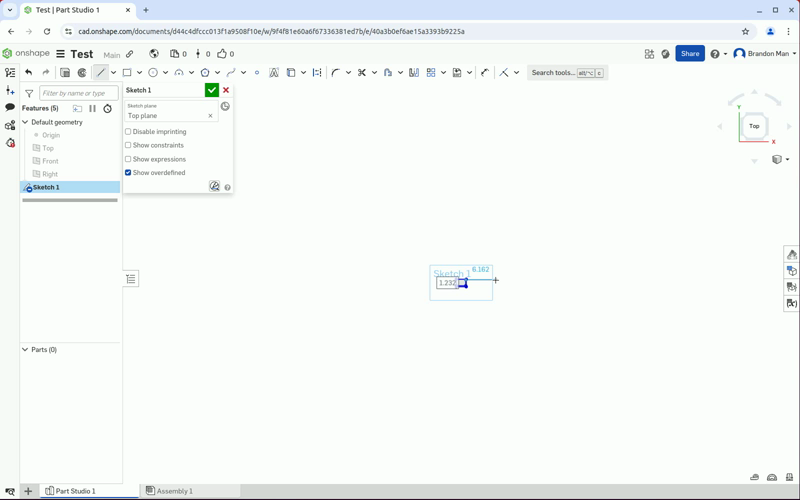
mouse_move(456, 279)
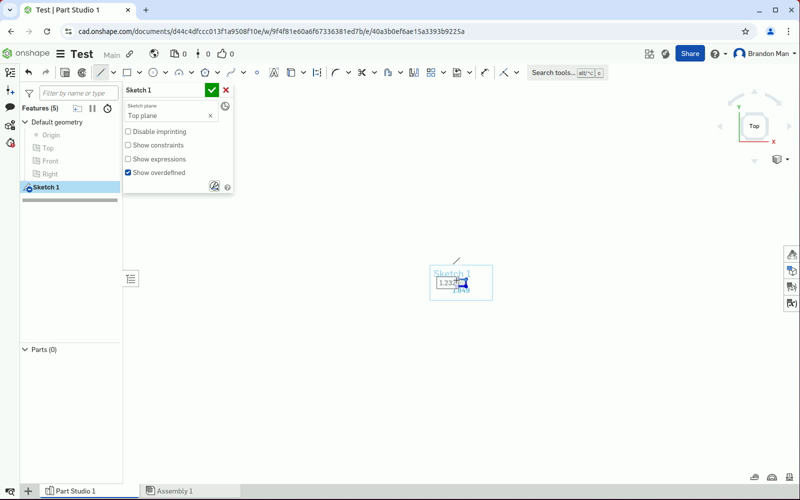
scroll(6)
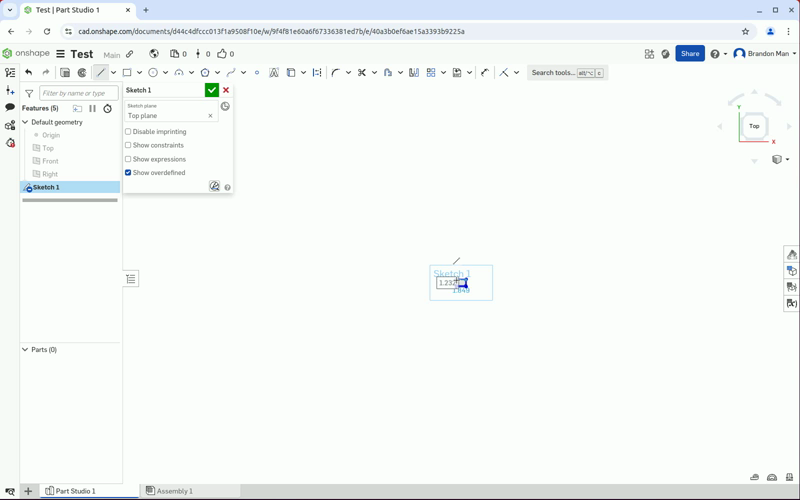
scroll(6)
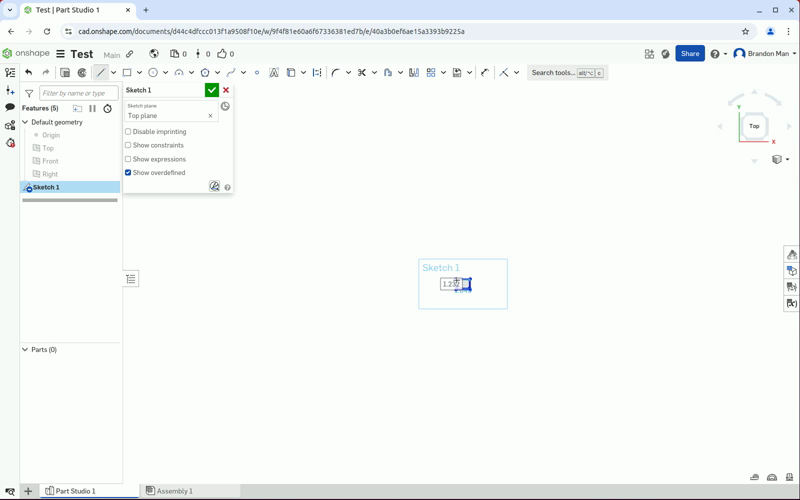
scroll(6)
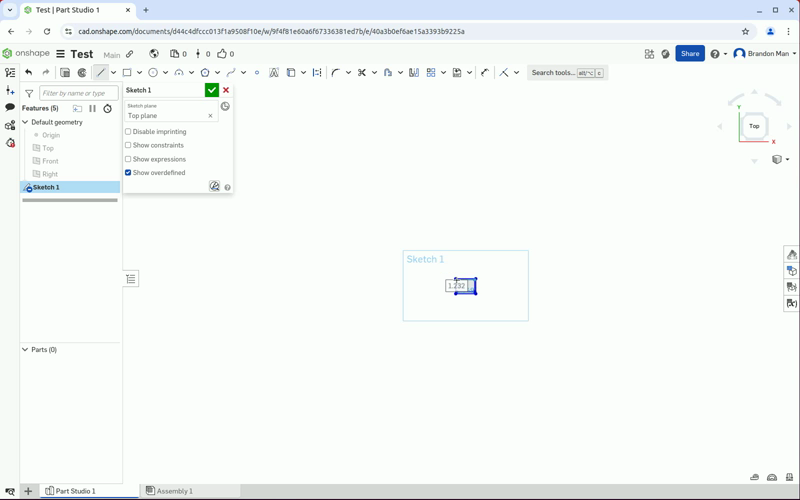
scroll(6)
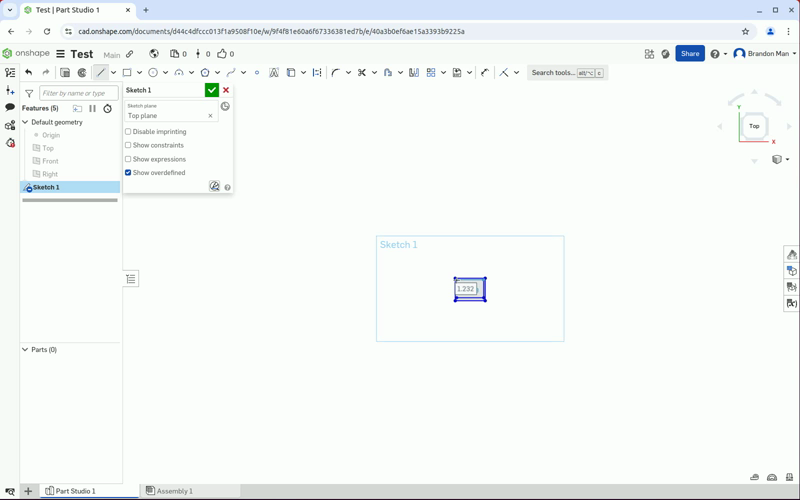
scroll(6)
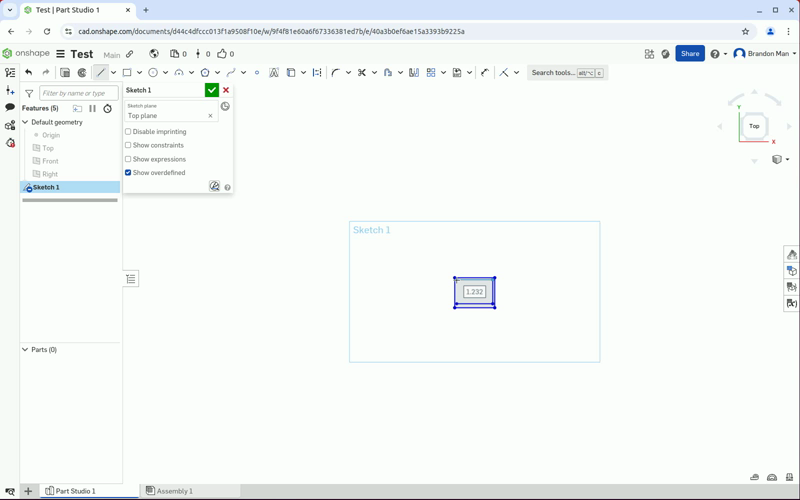
scroll(6)
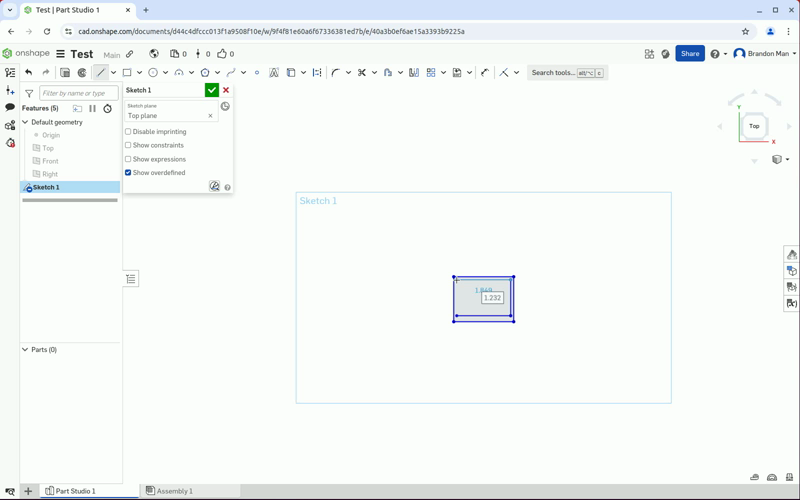
scroll(6)
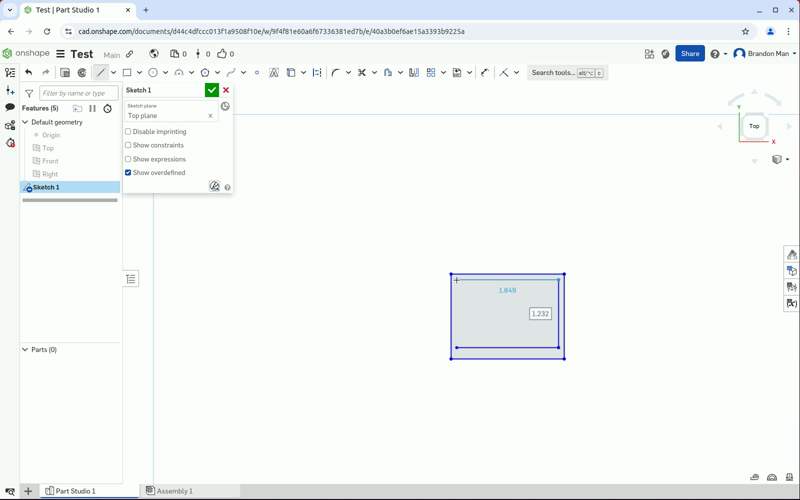
click(456, 279)
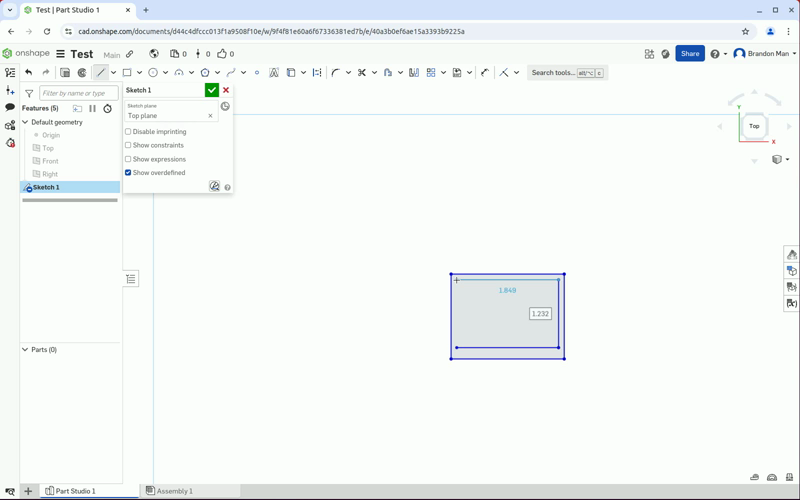
scroll(-6)
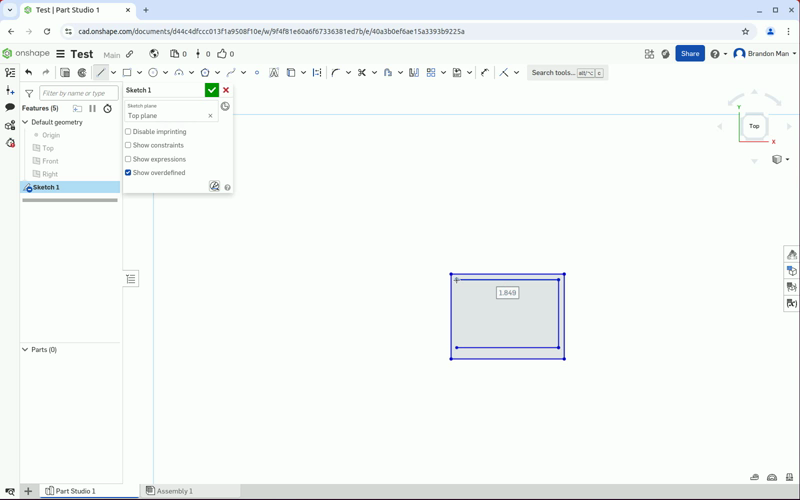
scroll(-6)
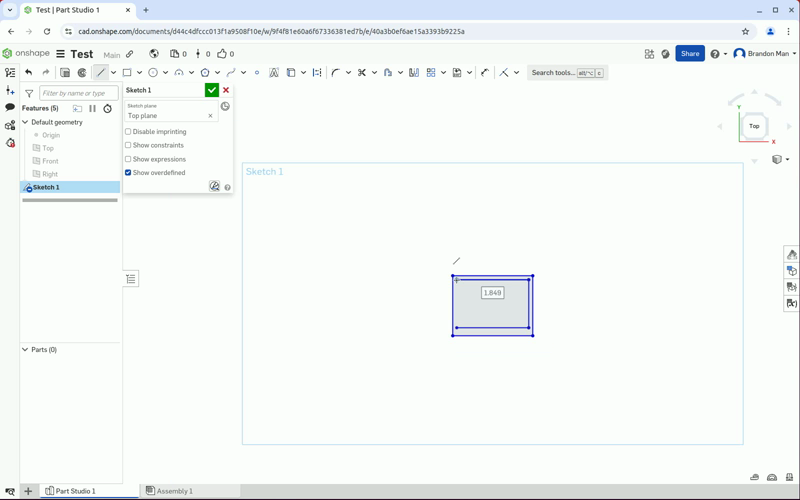
scroll(-6)
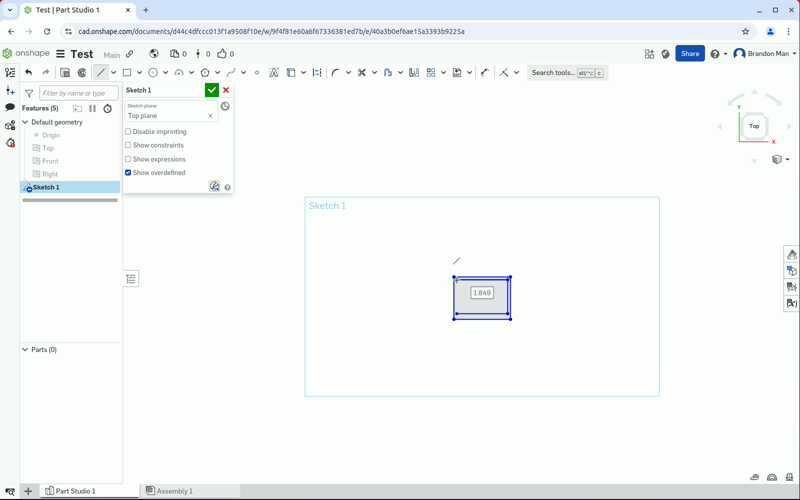
scroll(-6)
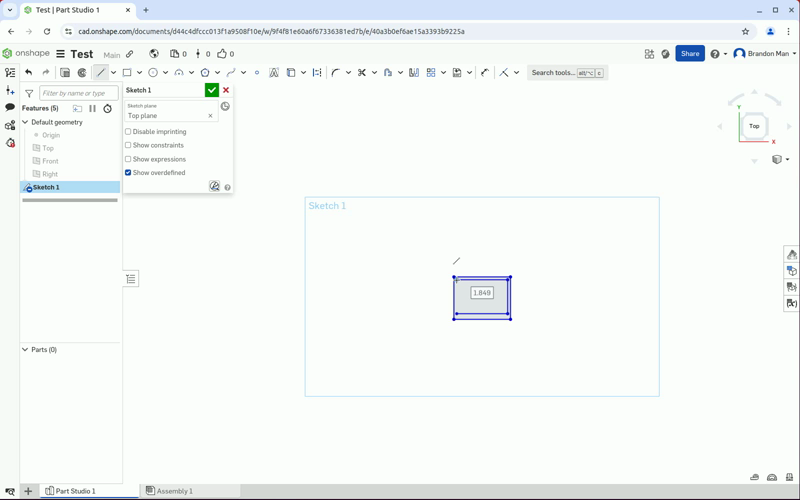
scroll(-6)
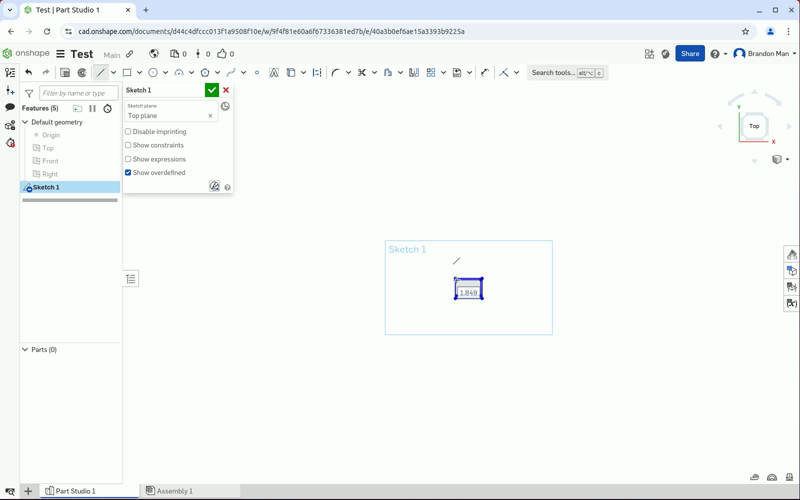
scroll(-6)
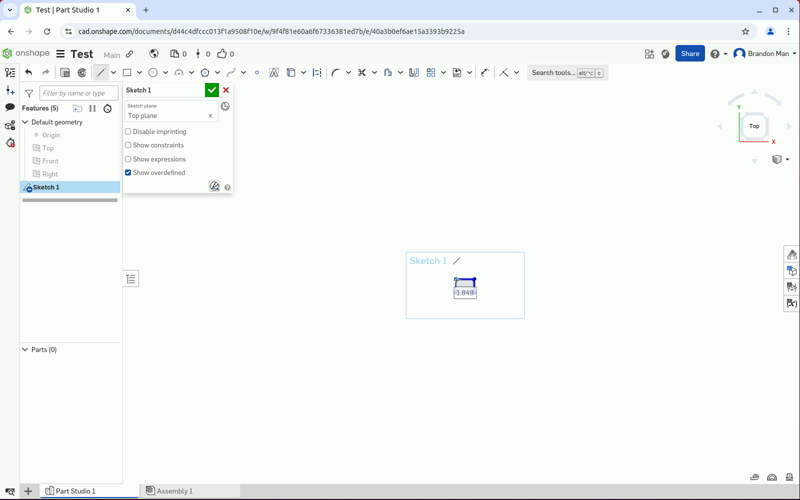
scroll(-6)
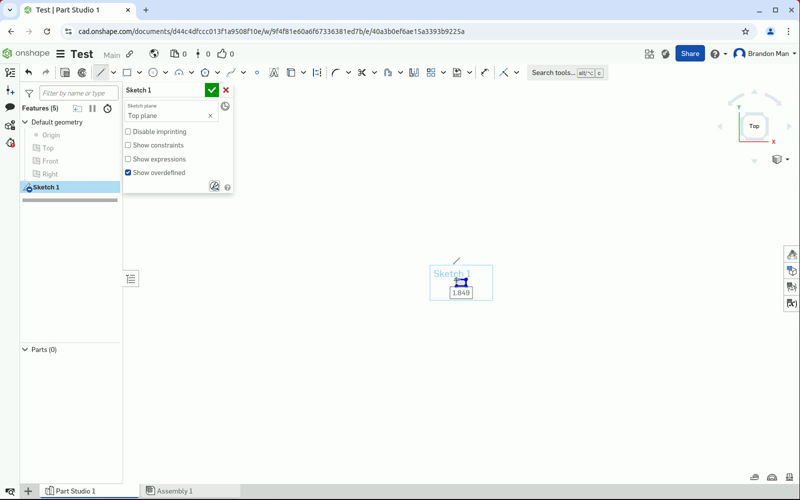
key_up(shift)
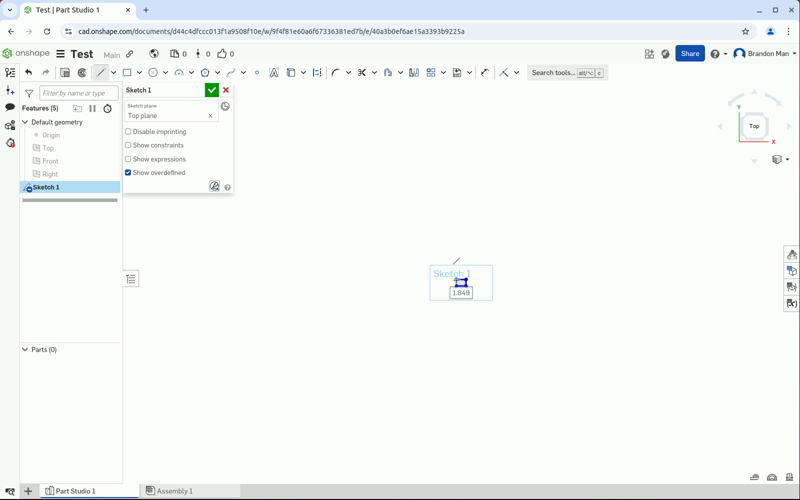
mouse_move(486, 279)
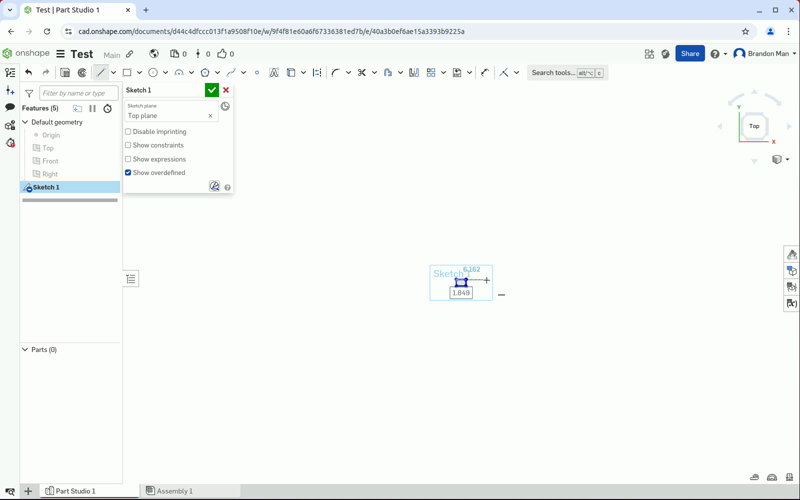
key_down(shift)
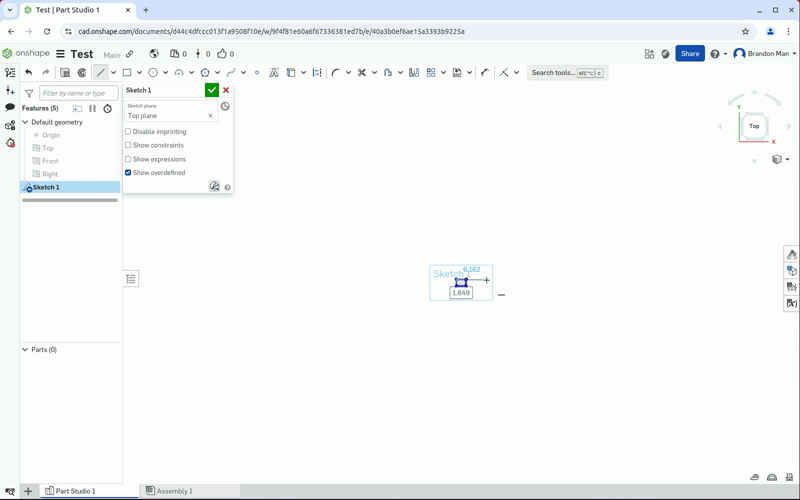
mouse_move(456, 285)
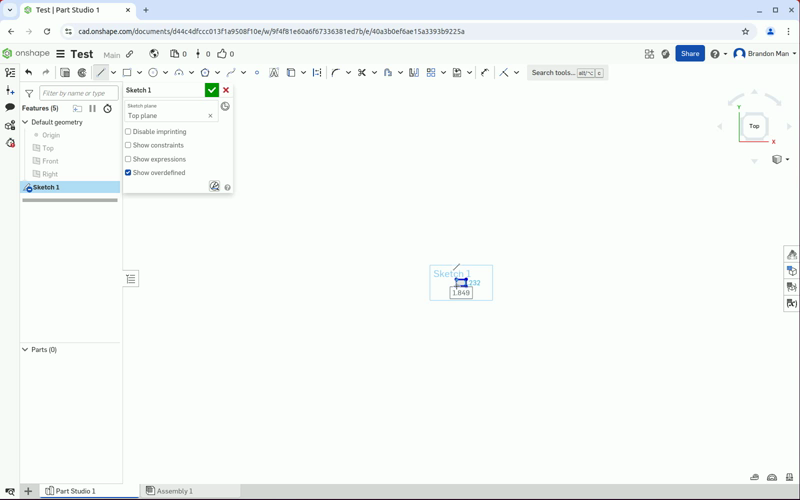
scroll(6)
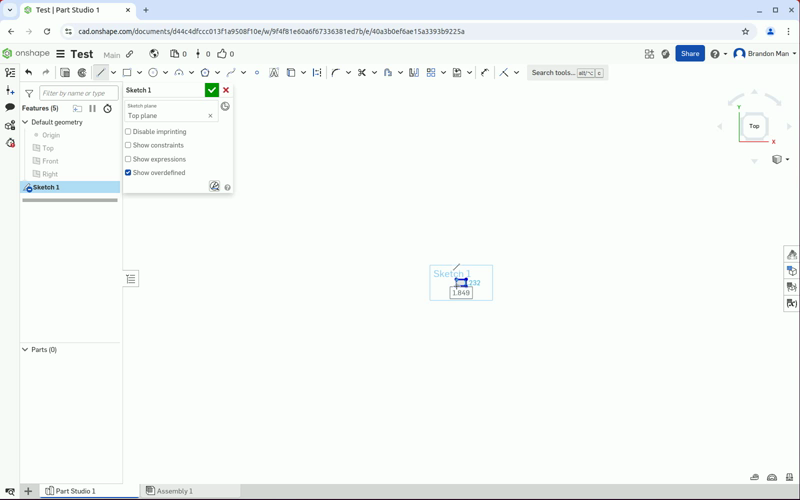
scroll(6)
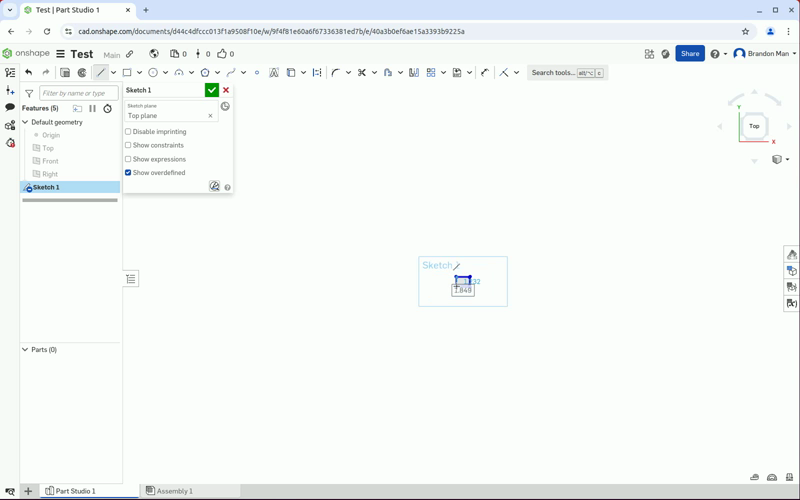
scroll(6)
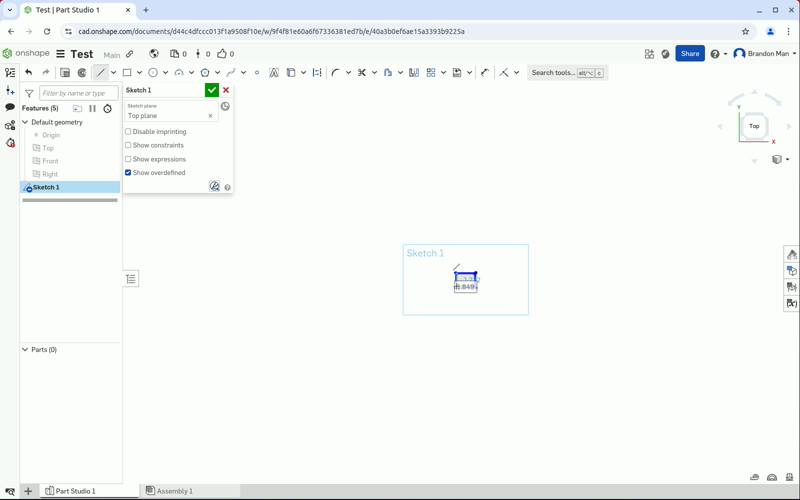
scroll(6)
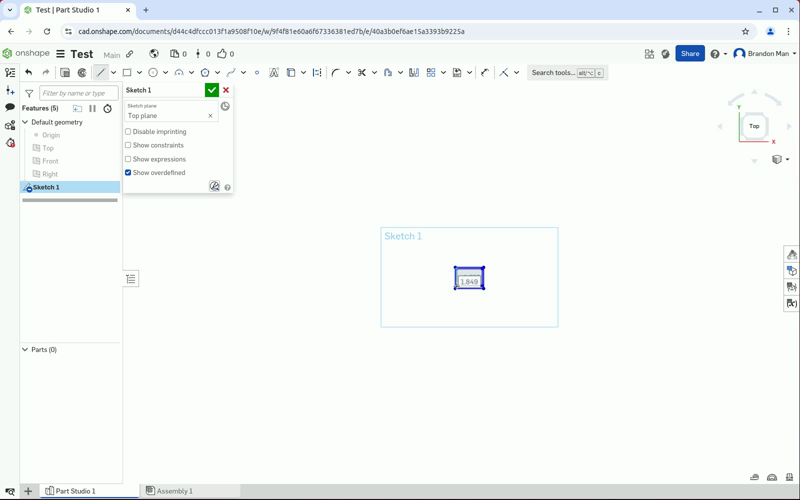
scroll(6)
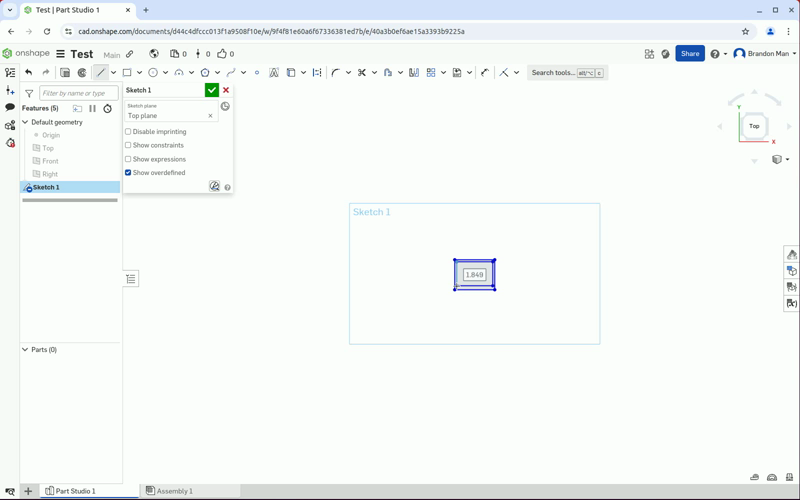
scroll(6)
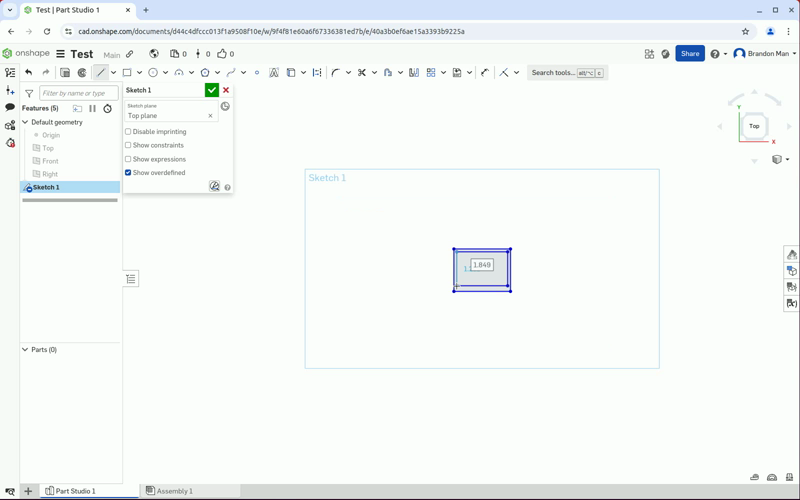
scroll(6)
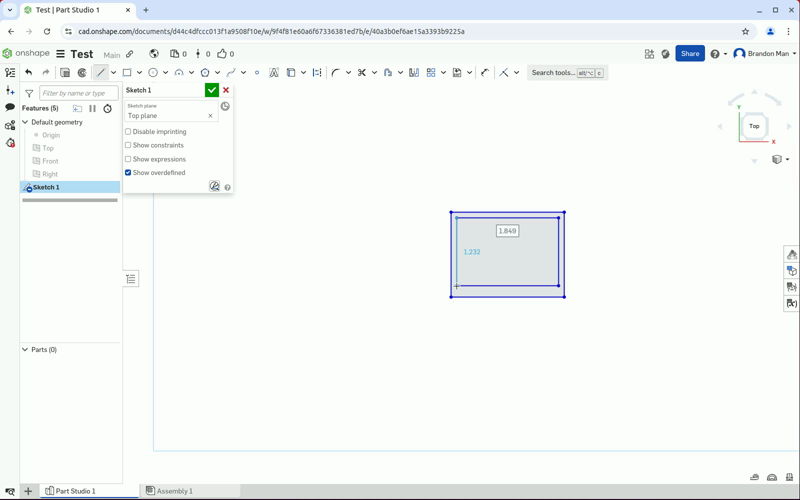
key_up(shift)
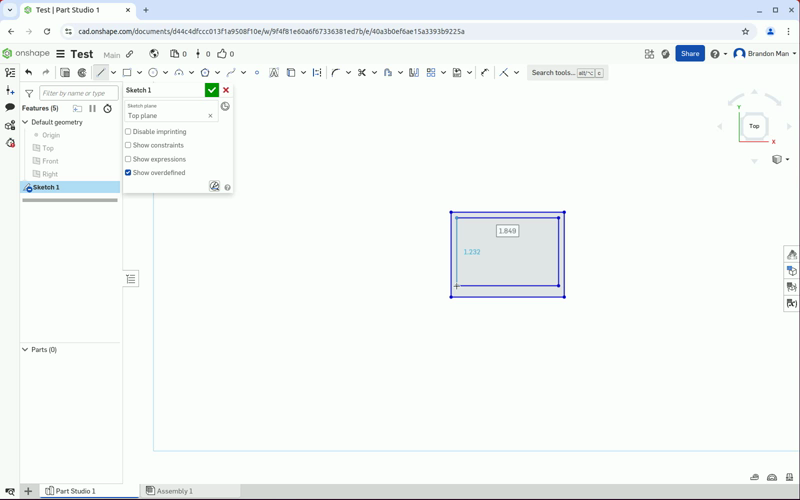
click(456, 285)
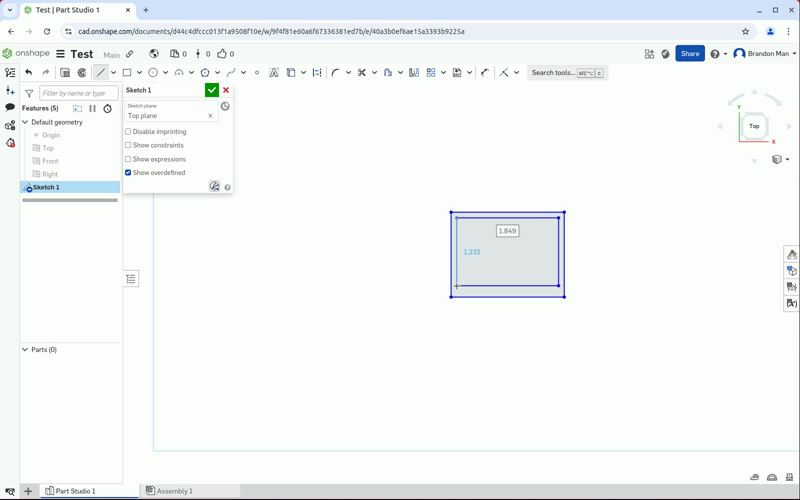
scroll(-6)
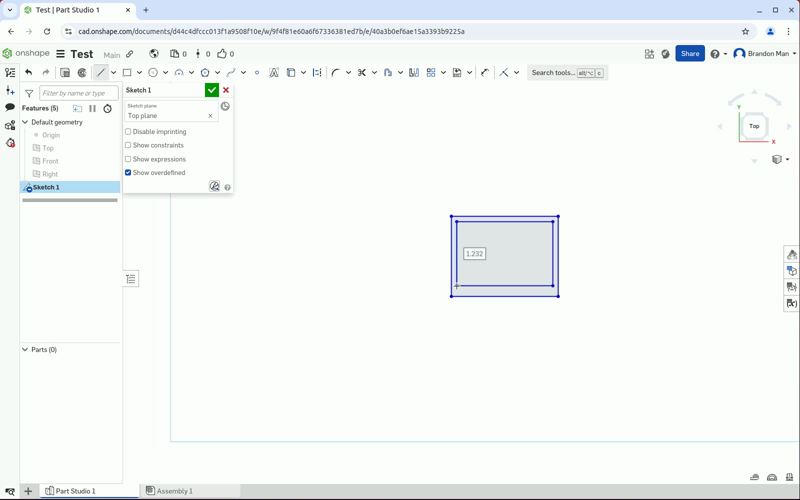
scroll(-6)
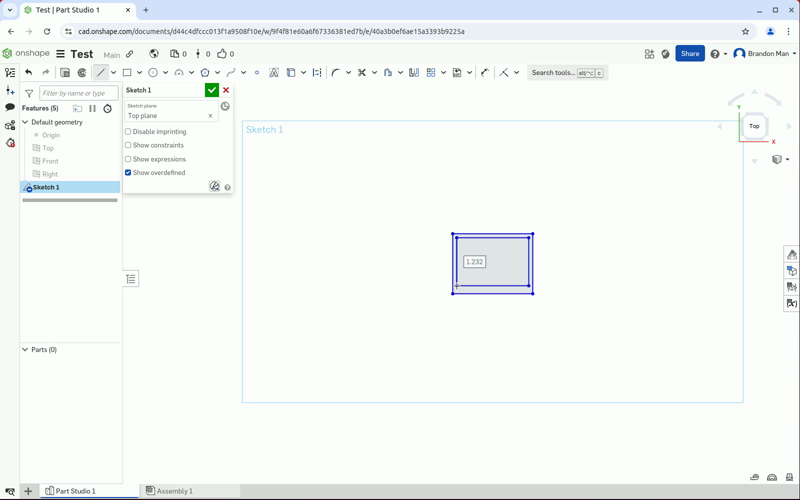
scroll(-6)
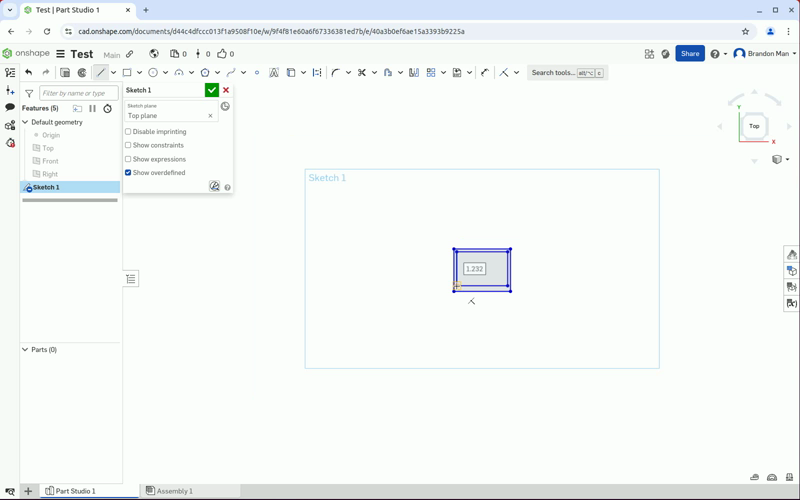
scroll(-6)
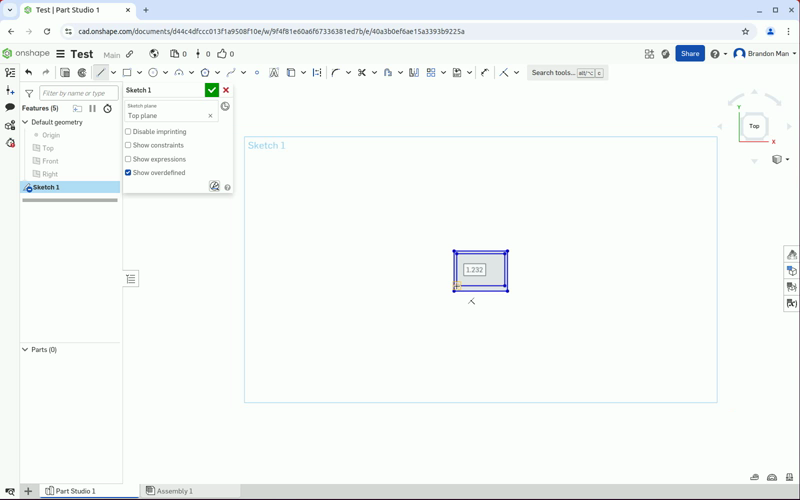
scroll(-6)
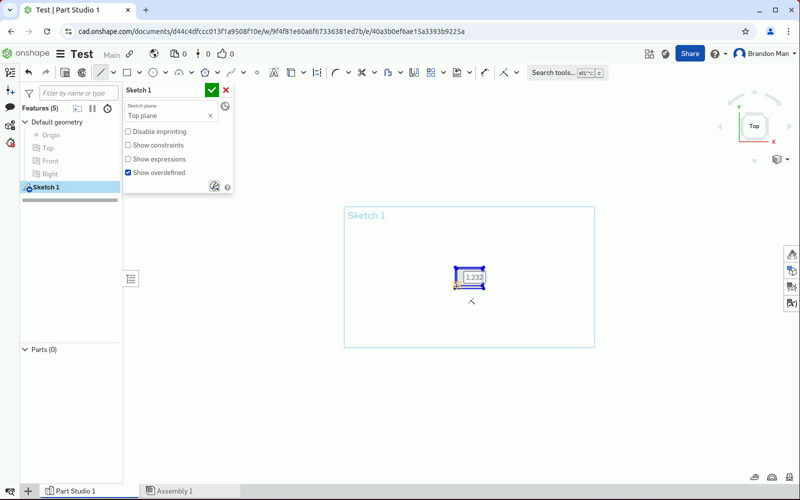
scroll(-6)
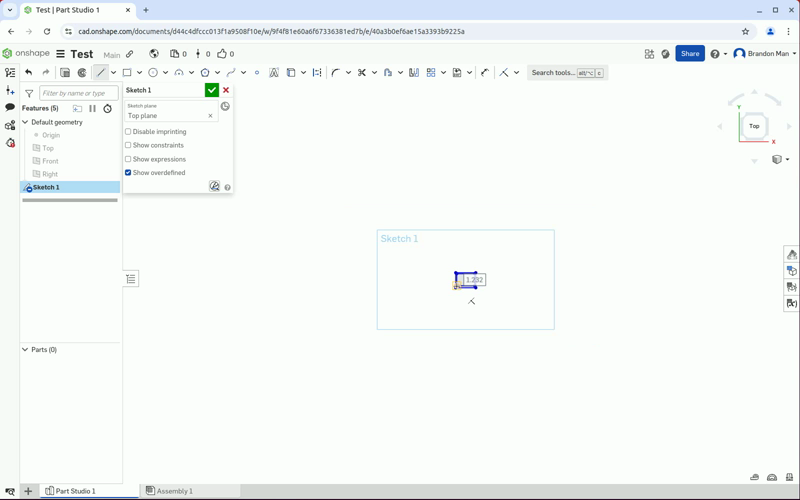
scroll(-6)
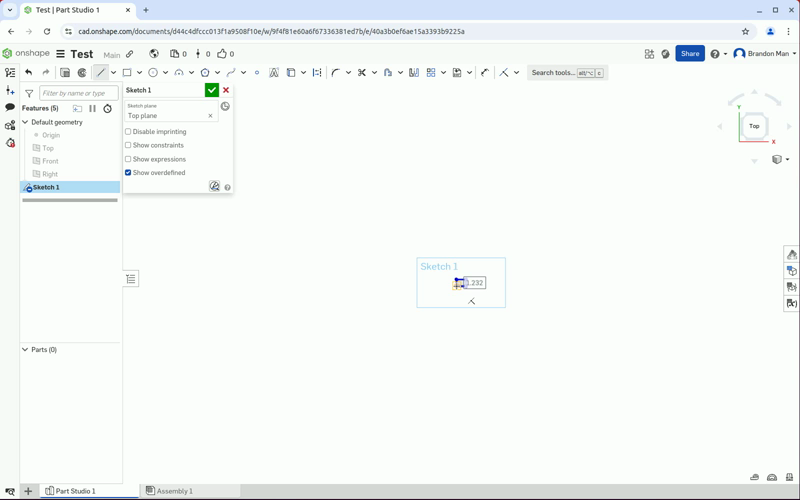
key(esc)
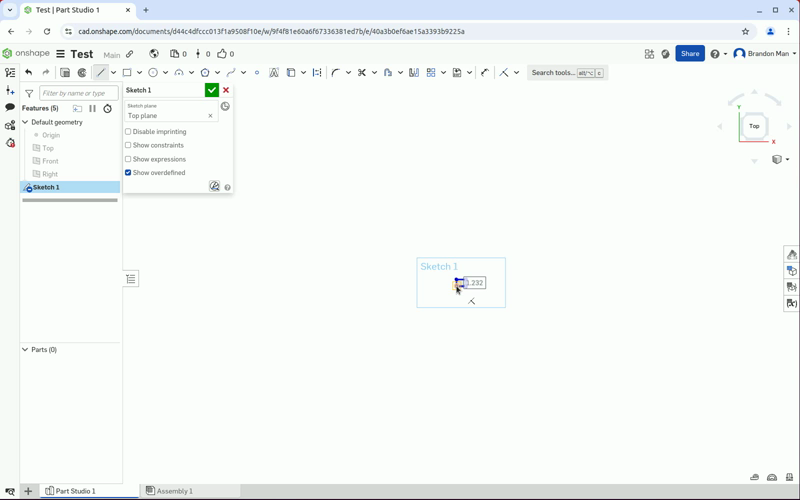
mouse_move(466, 283)
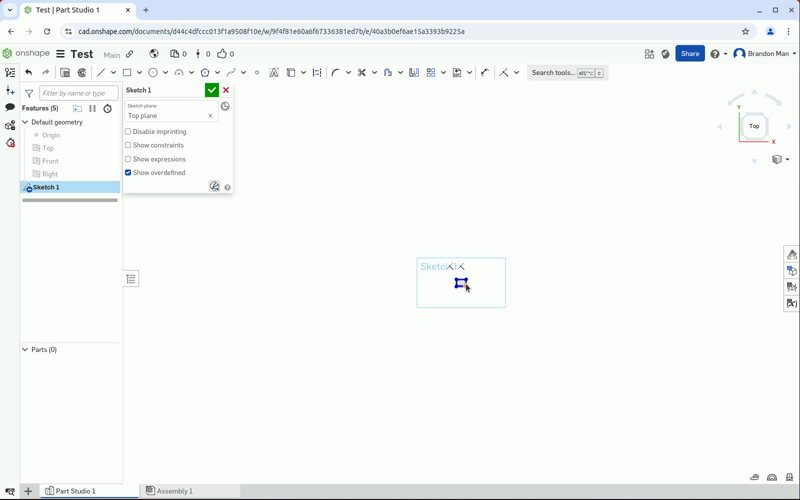
scroll(6)
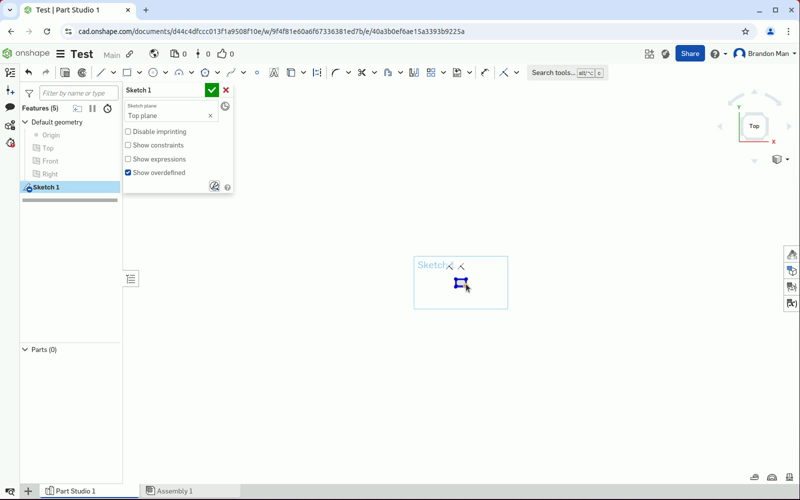
scroll(6)
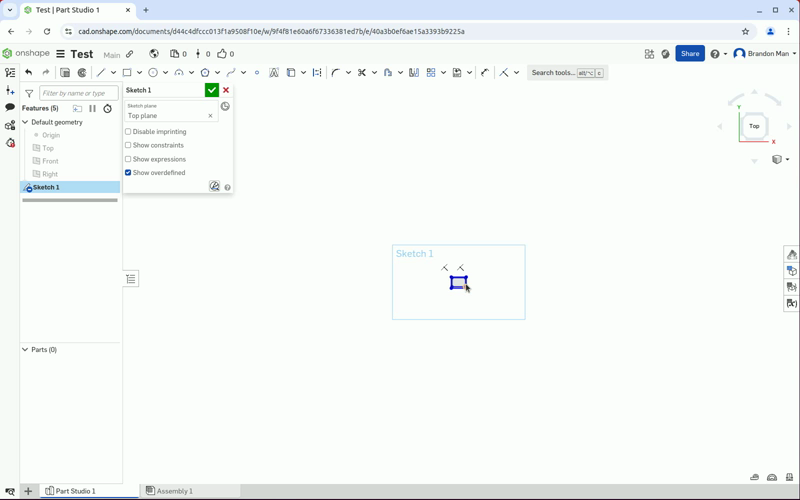
scroll(6)
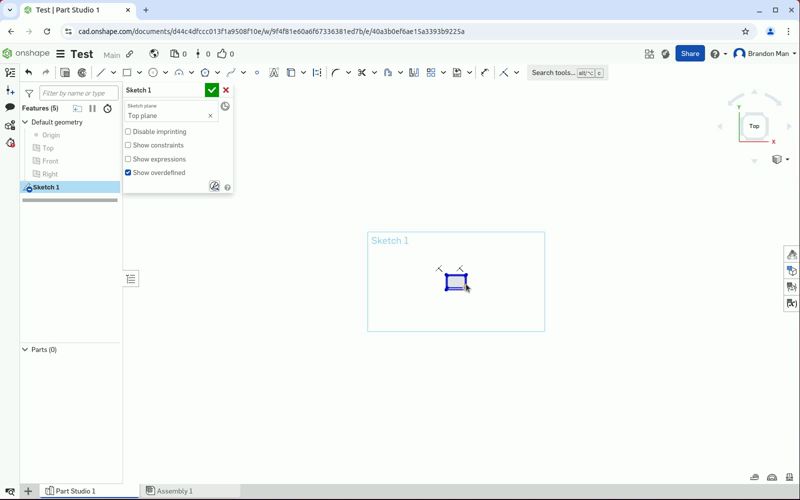
scroll(6)
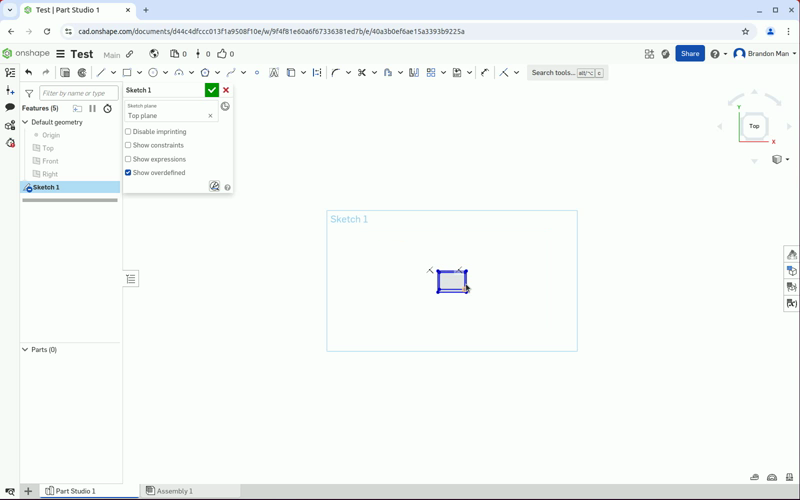
scroll(6)
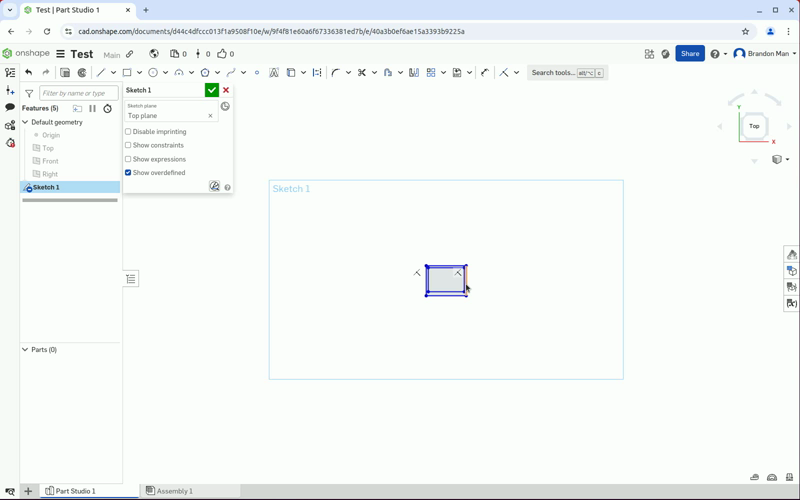
scroll(6)
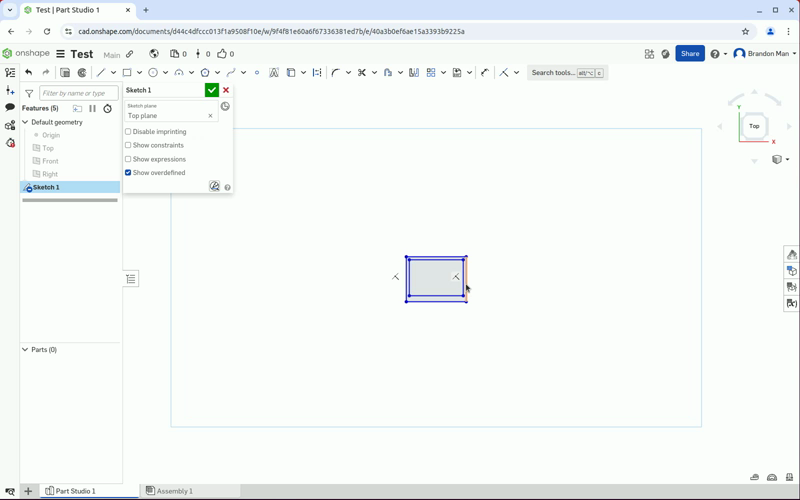
scroll(6)
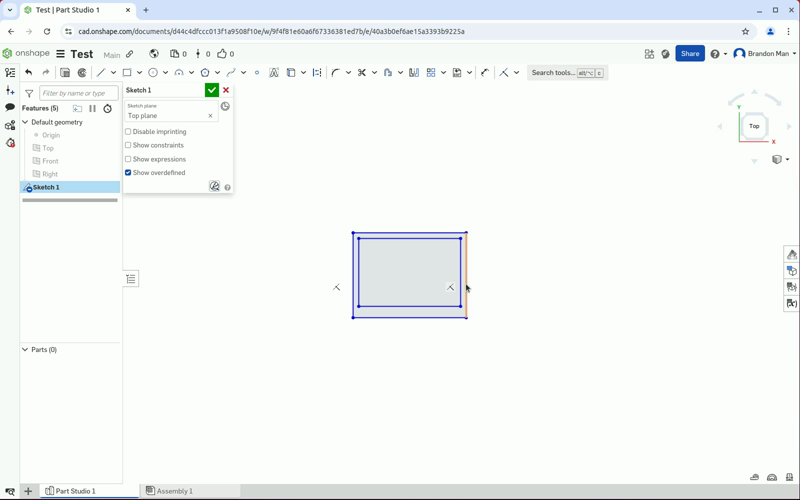
click(466, 283)
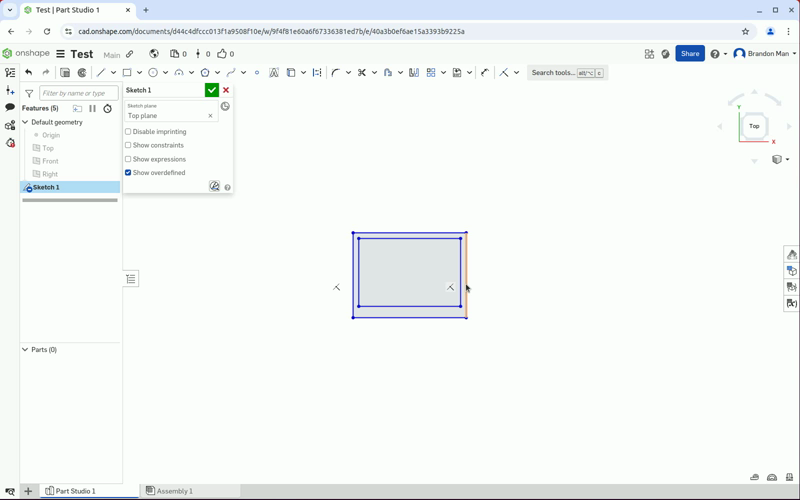
scroll(-6)
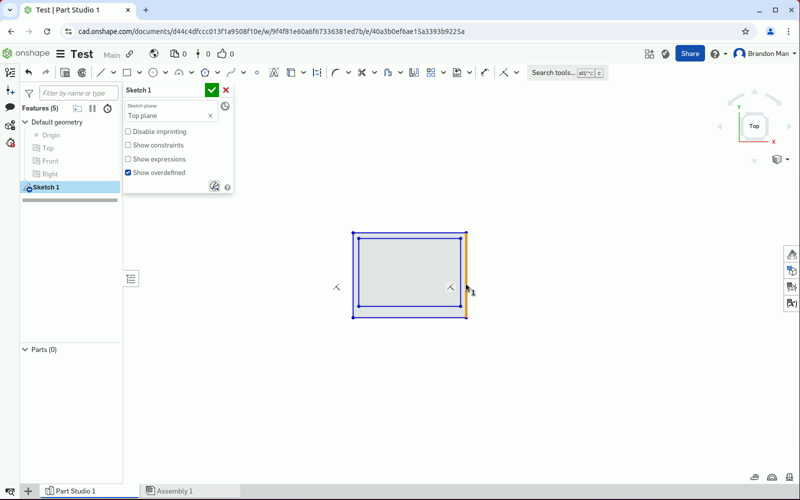
scroll(-6)
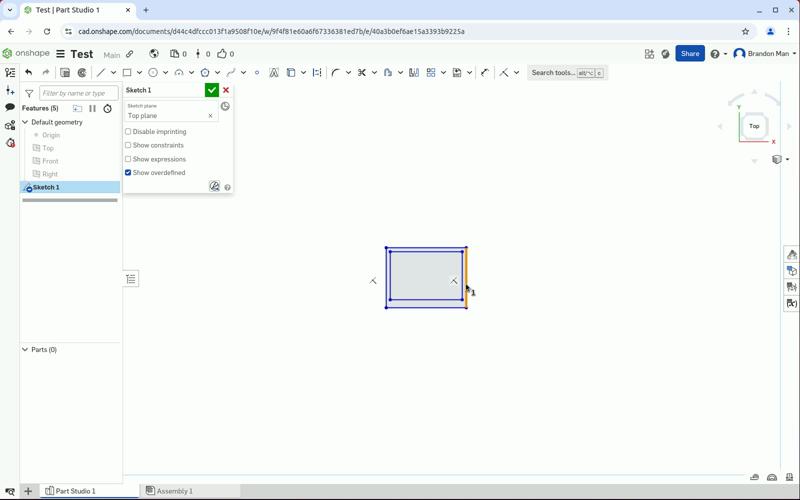
scroll(-6)
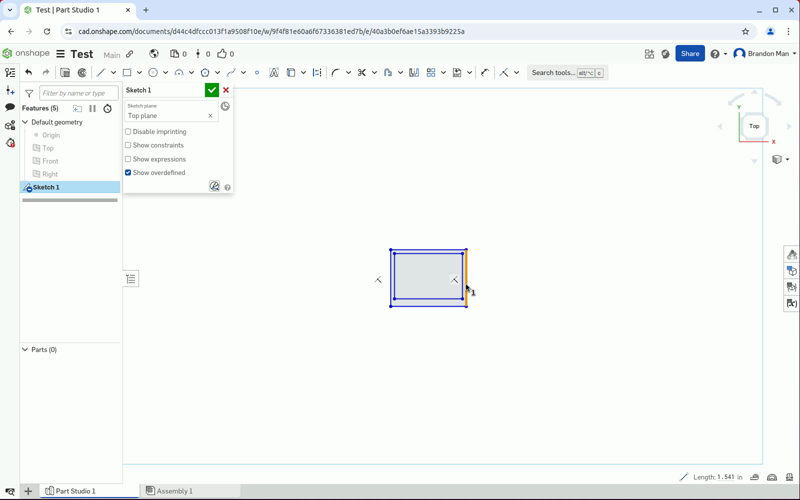
scroll(-6)
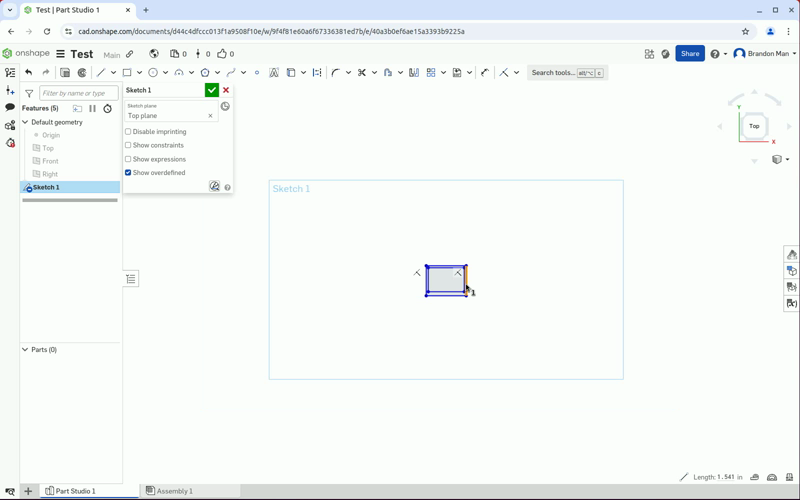
scroll(-6)
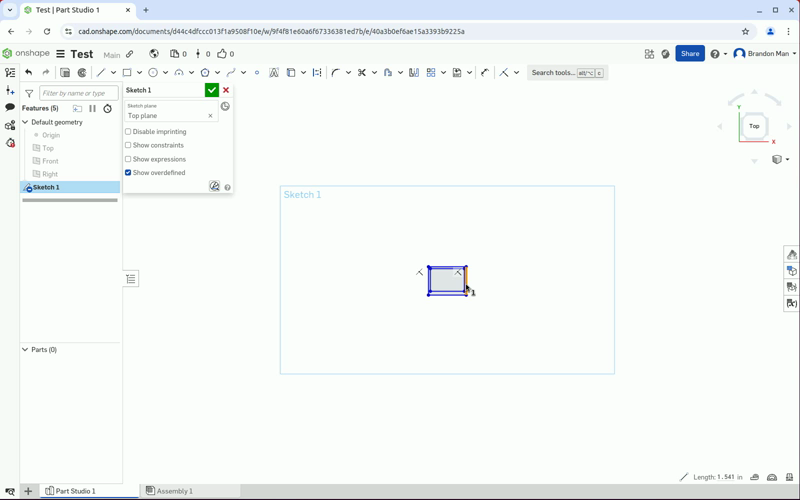
scroll(-6)
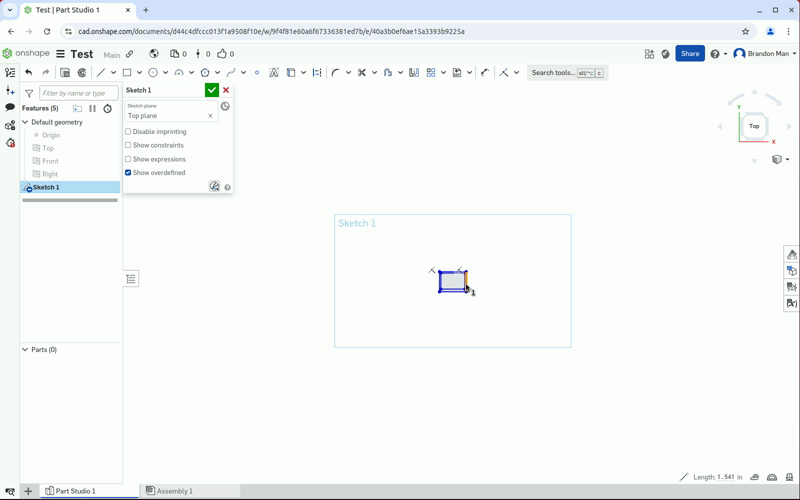
scroll(-6)
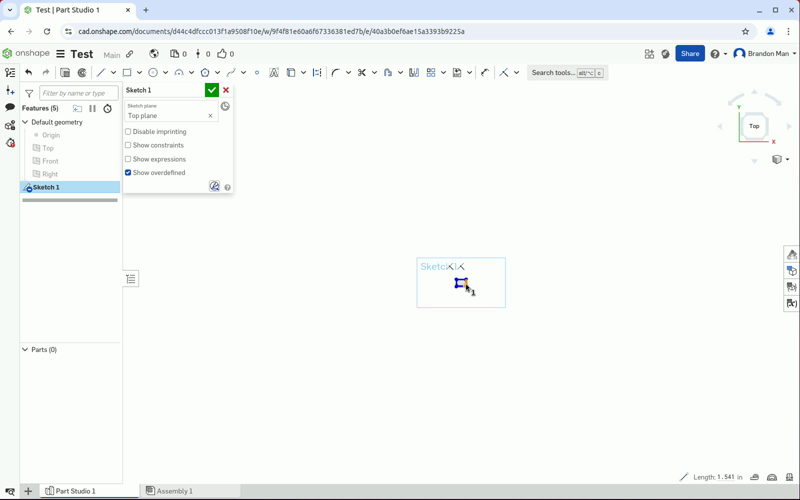
mouse_move(73, 352)
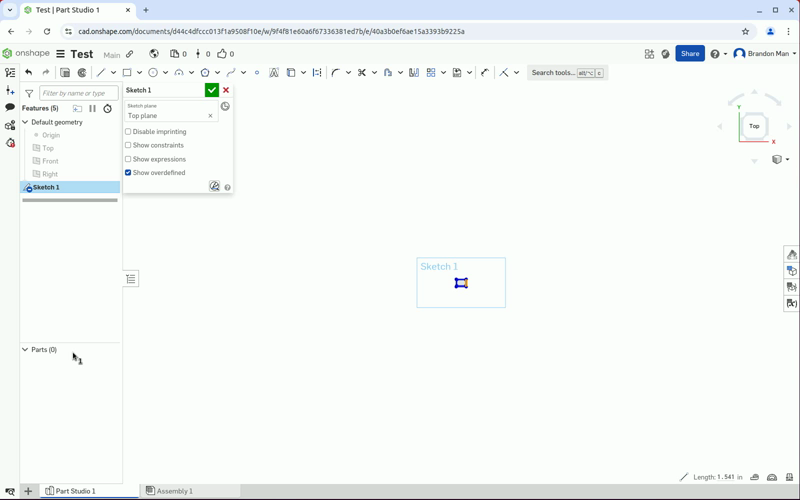
key(shift+y)
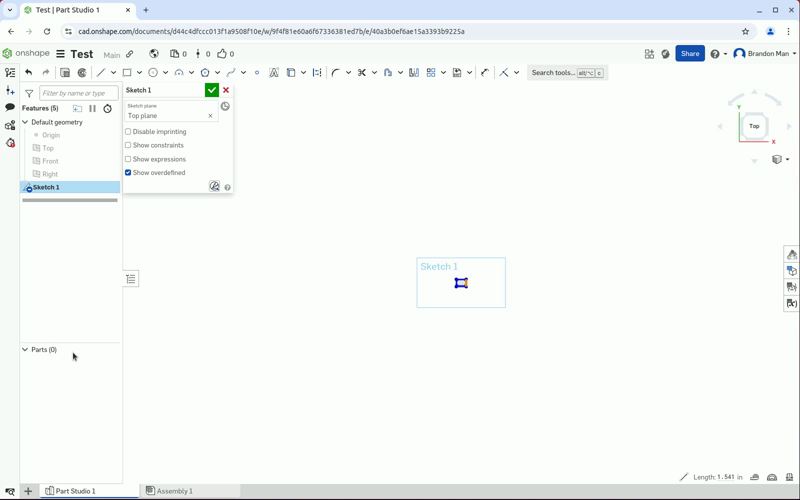
key(shift+e)
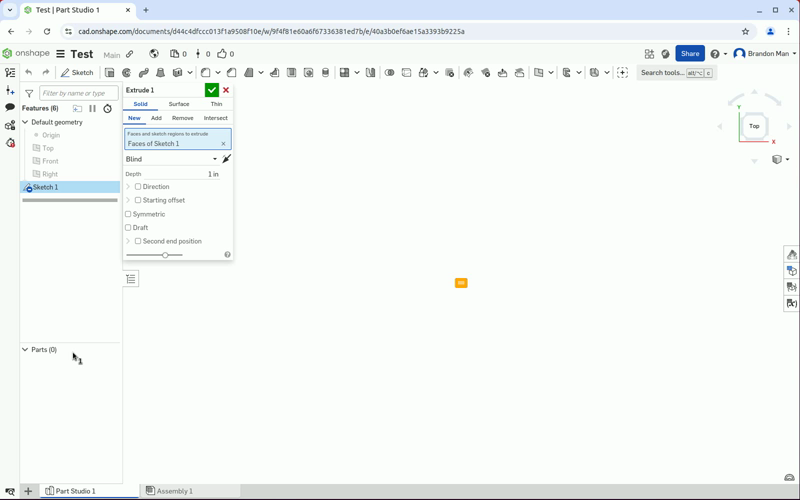
mouse_move(143, 106)
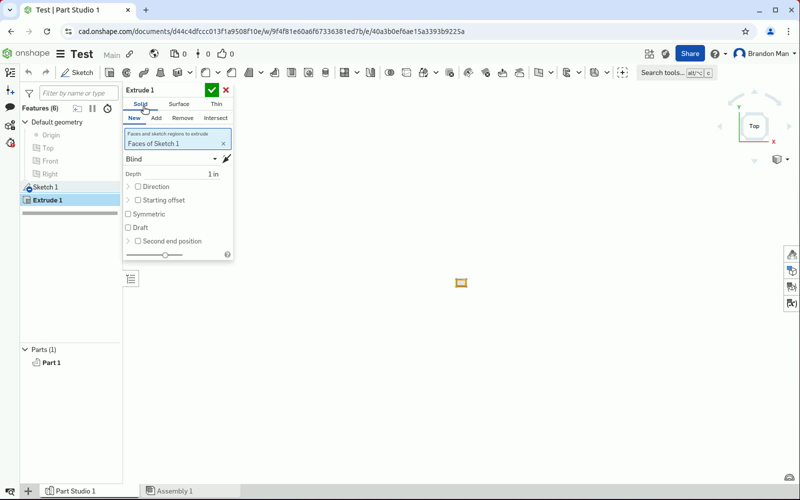
click(143, 106)
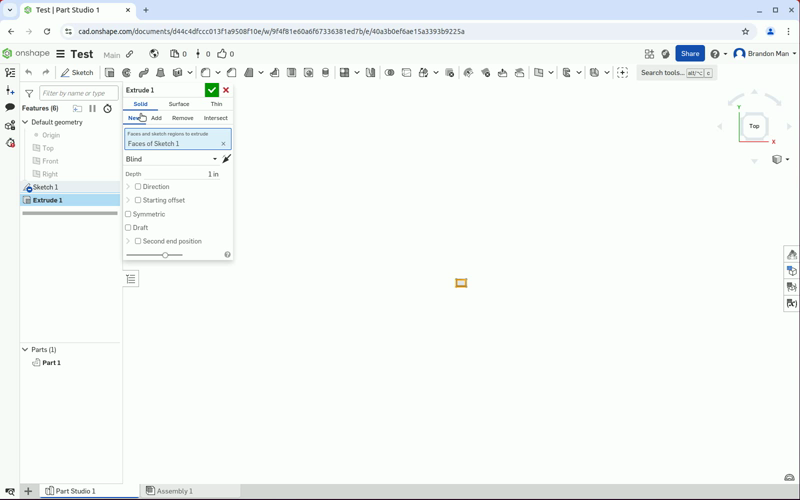
mouse_move(137, 120)
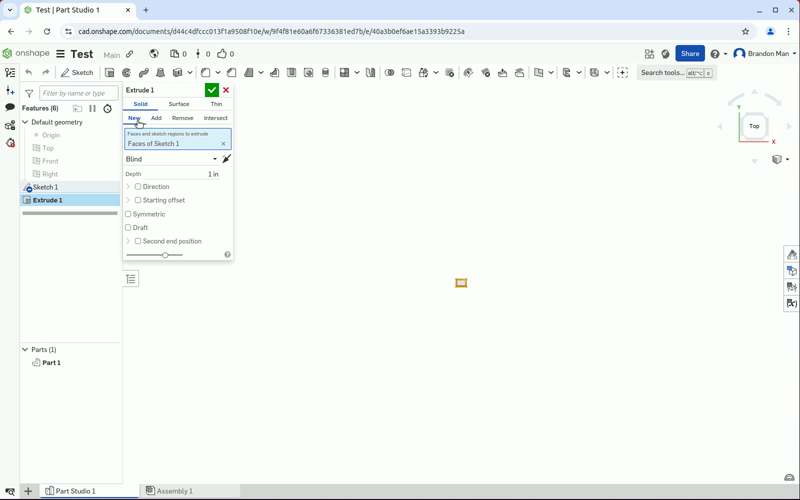
click(137, 120)
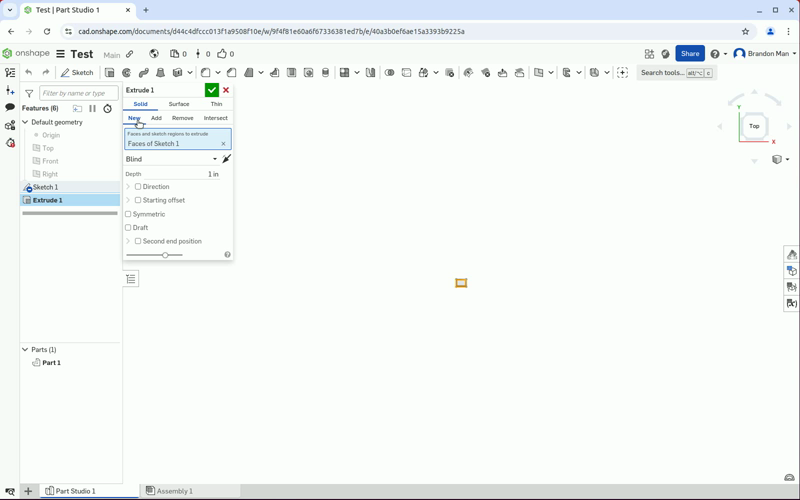
key(tab, 4)
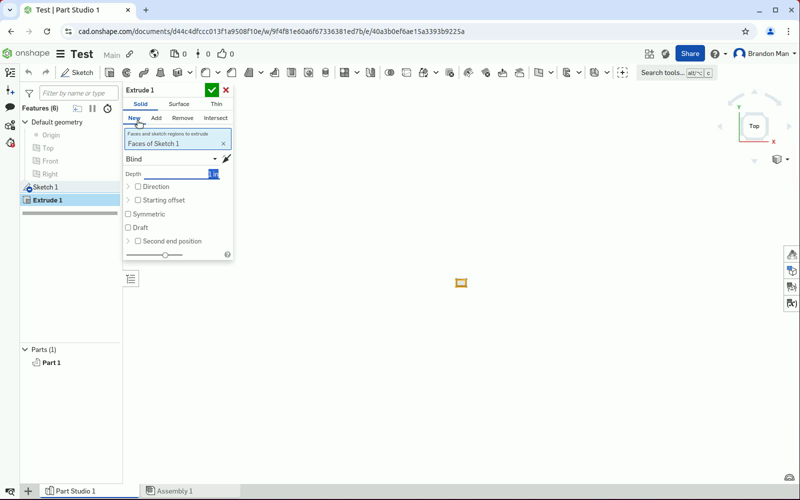
text(23.108)
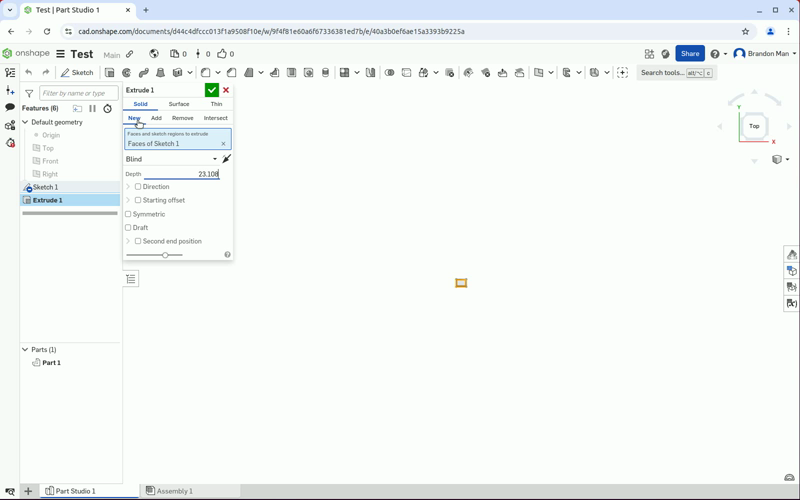
key(enter)
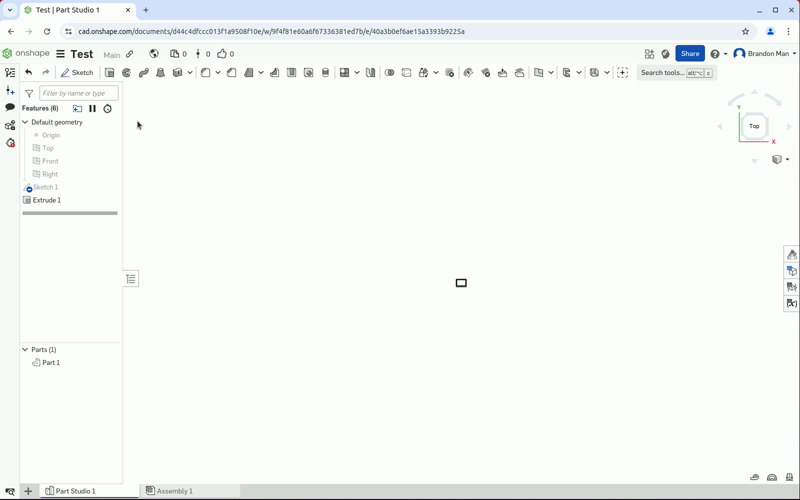
key(shift+h)
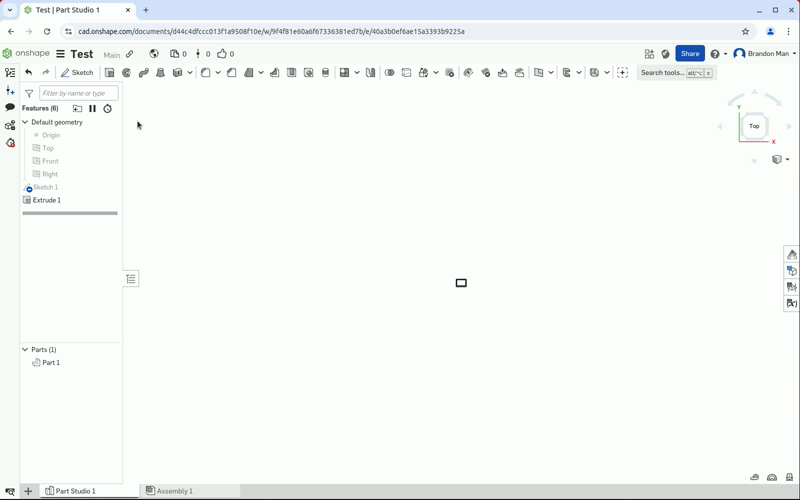
key(shift+h)
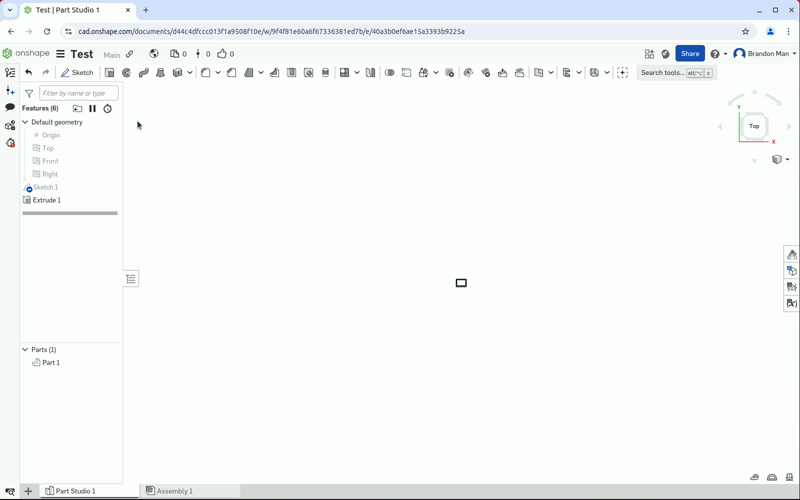
mouse_move(73, 189)
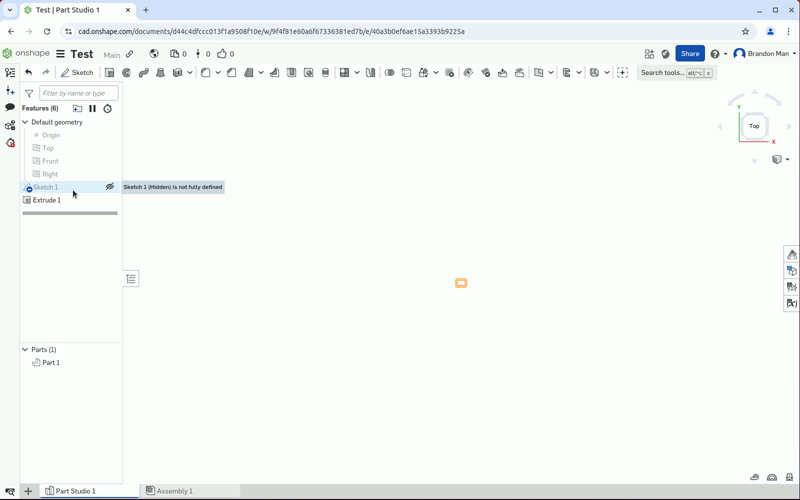
click(73, 189)
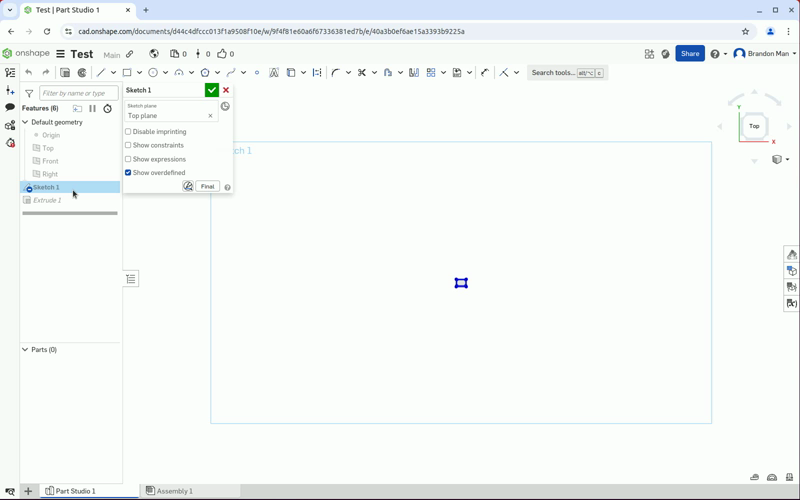
mouse_move(229, 92)
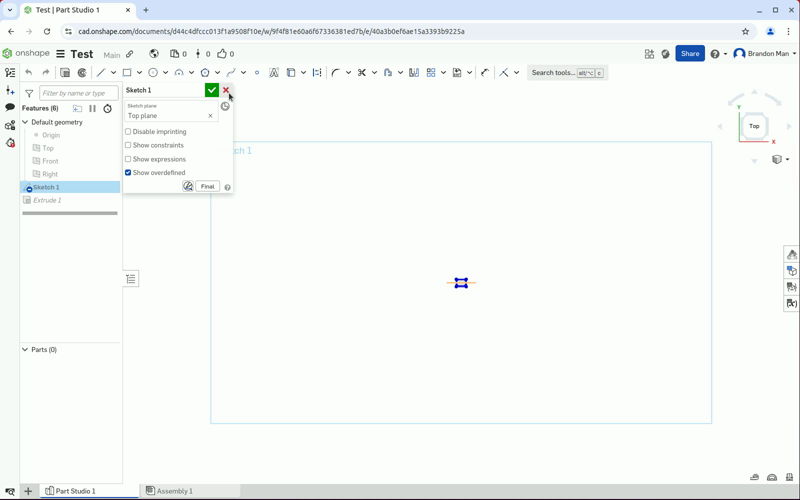
click(229, 92)
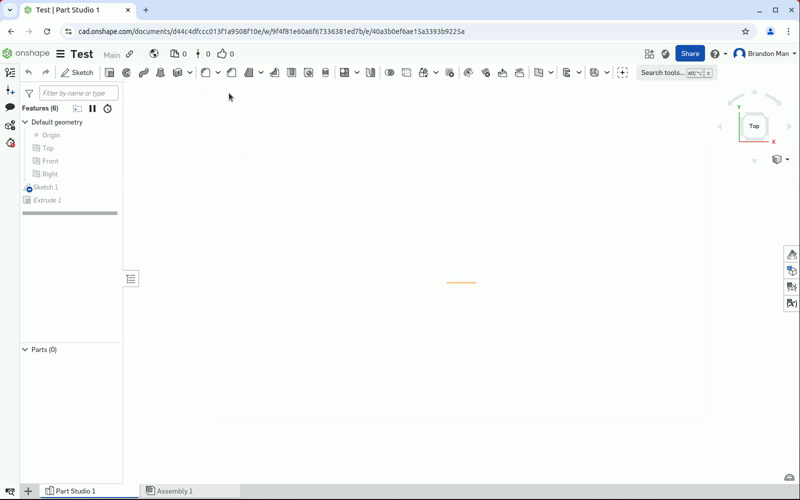
mouse_move(73, 352)
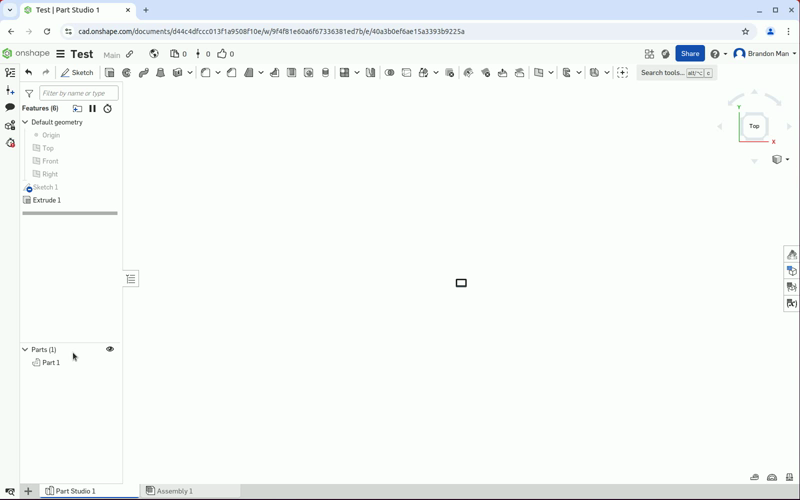
key(y)
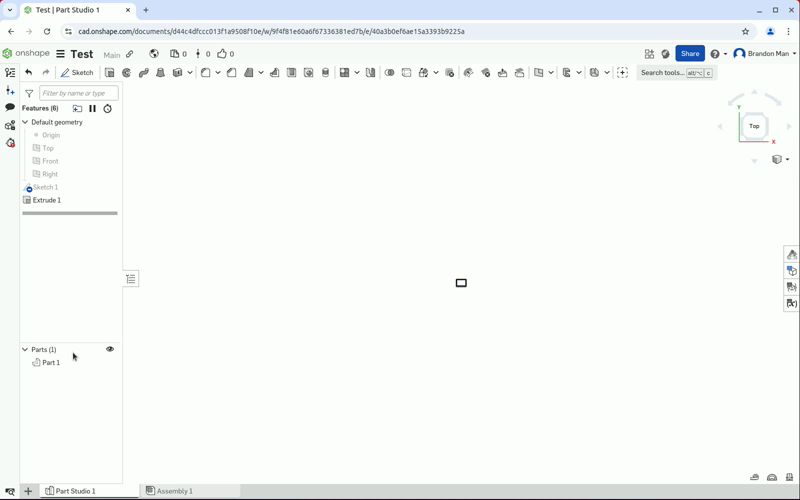
key(shift+p)
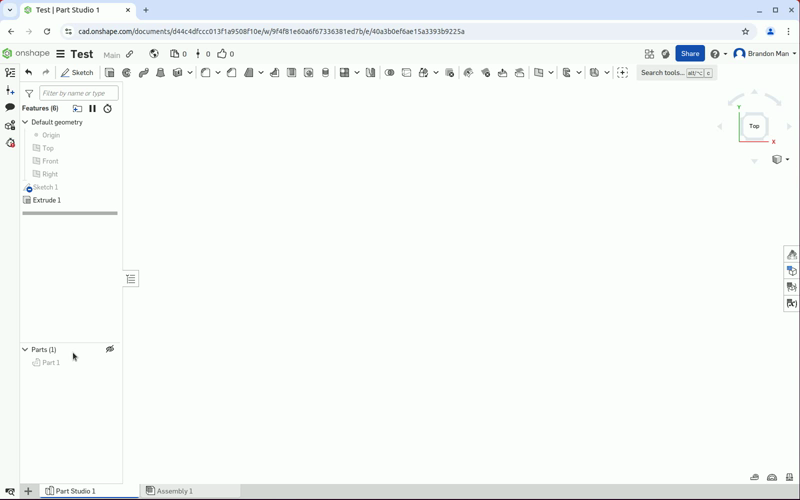
key(space)
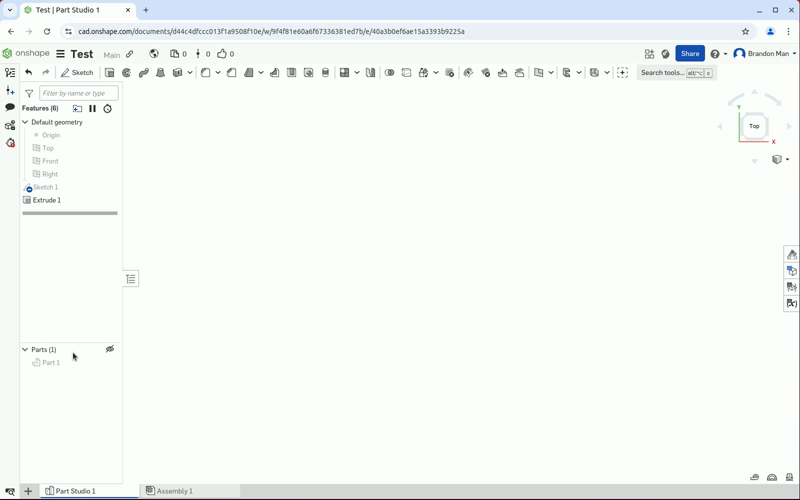
key_down(shift)
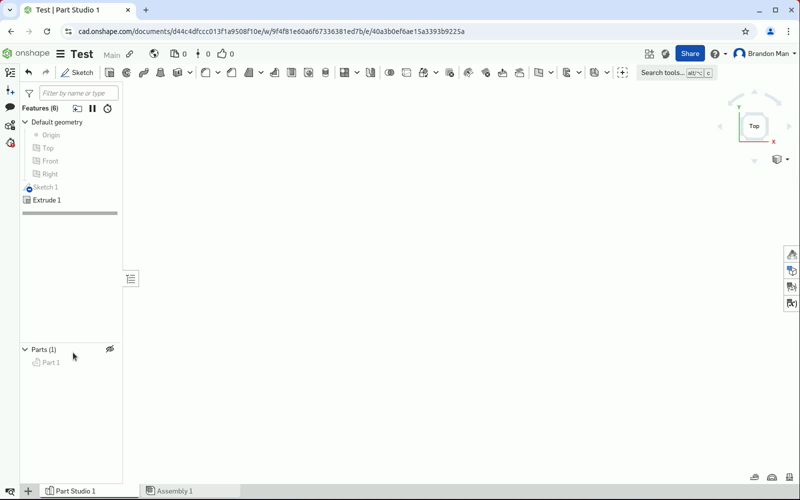
key(up)
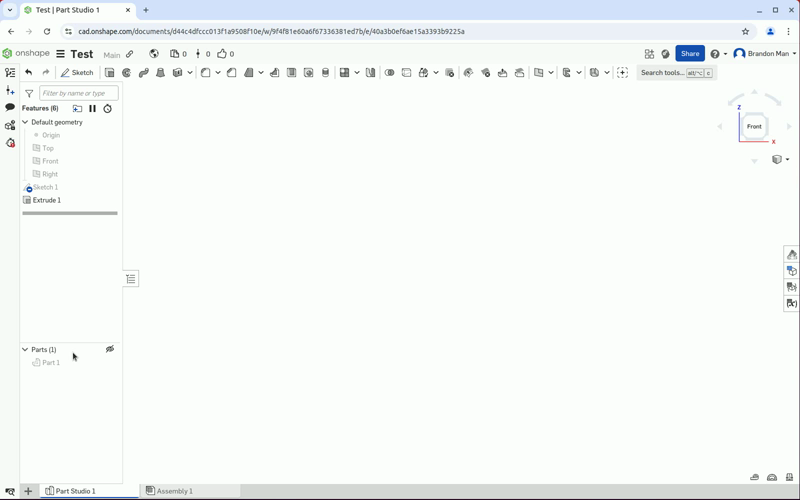
key_up(shift)
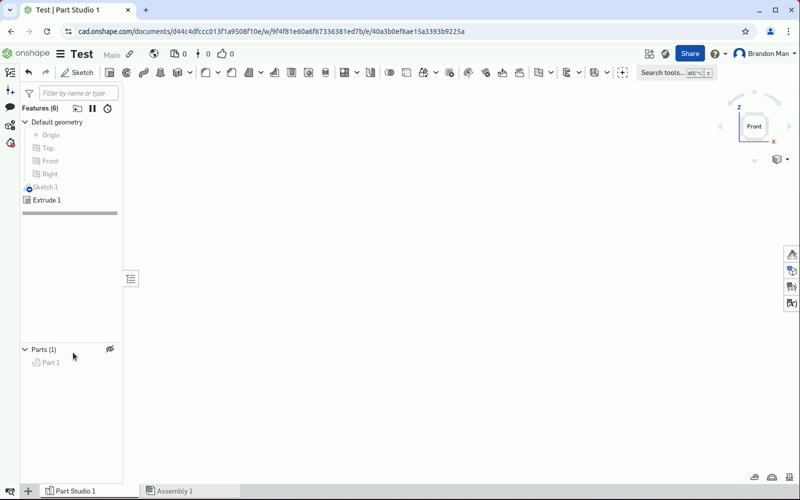
mouse_move(73, 352)
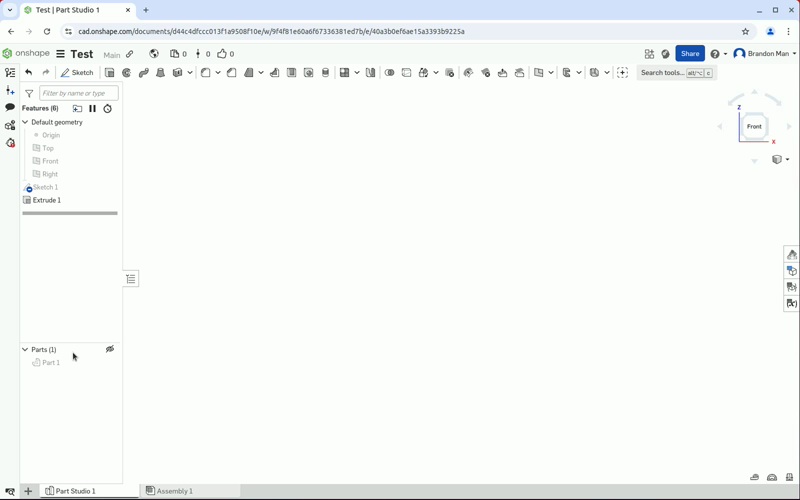
key(shift+y)
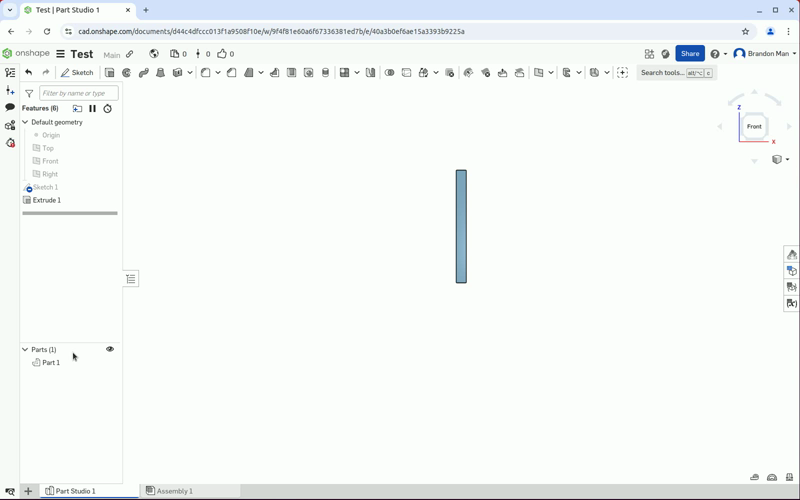
mouse_move(541, 75)
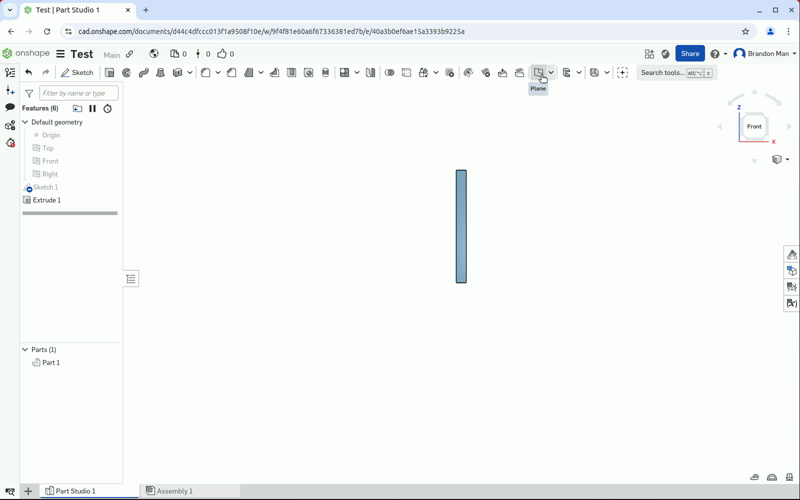
click(541, 75)
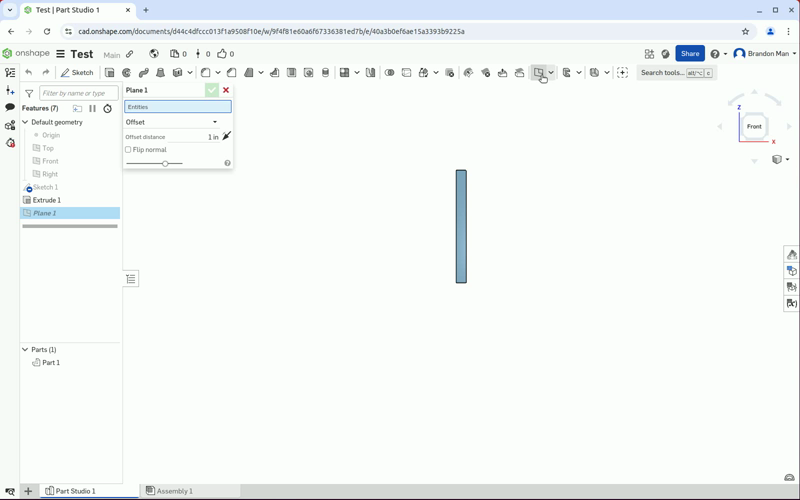
mouse_move(73, 163)
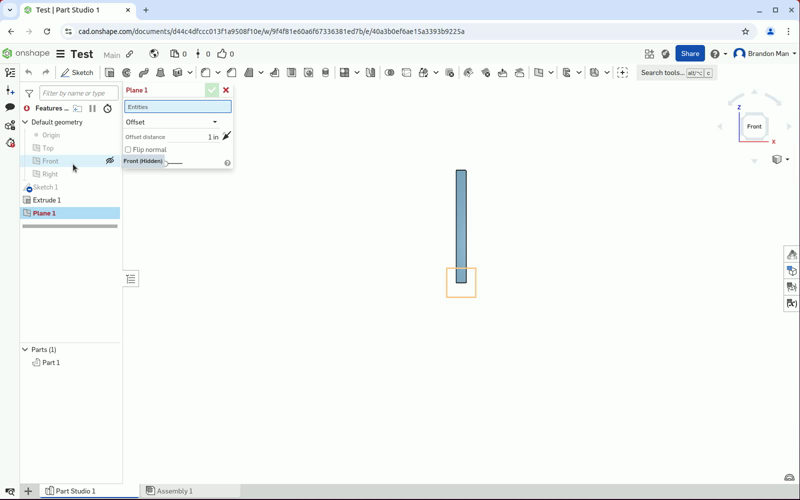
click(73, 163)
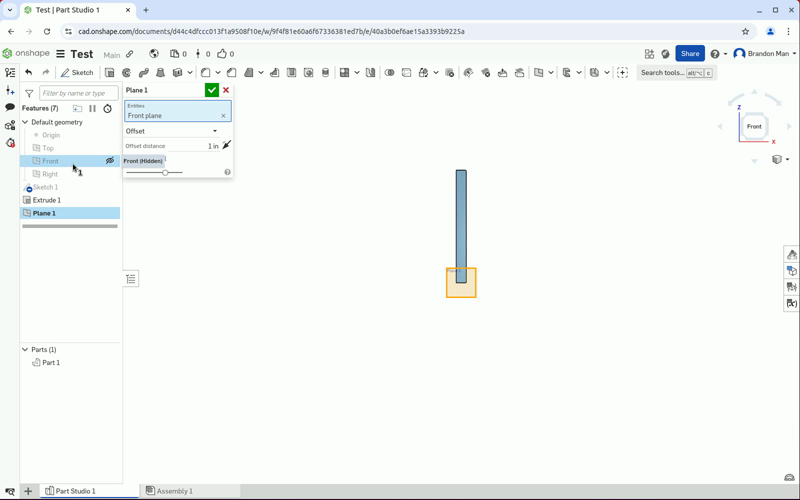
key(tab, 2)
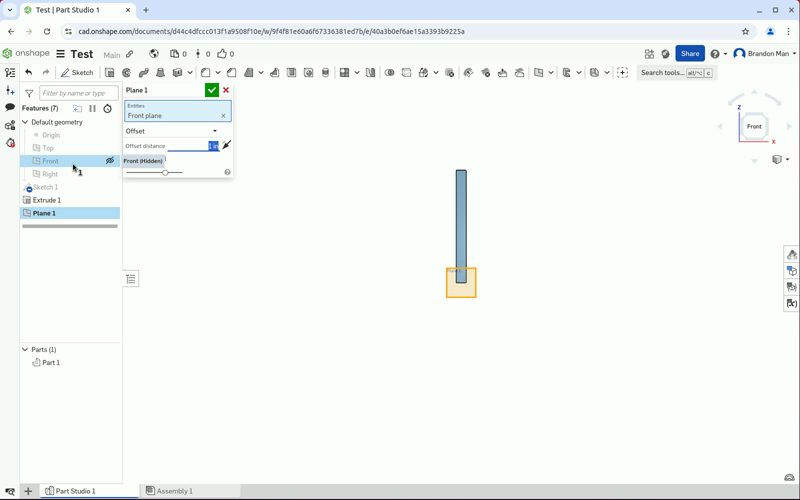
text(0.709)
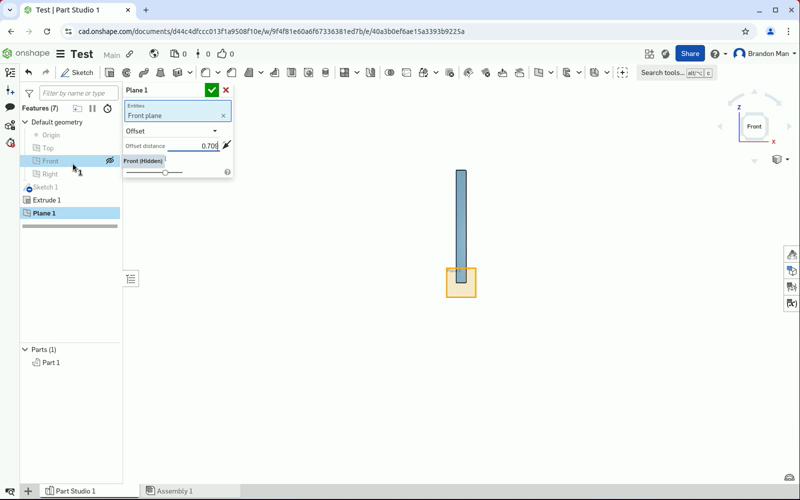
key(enter, 2)
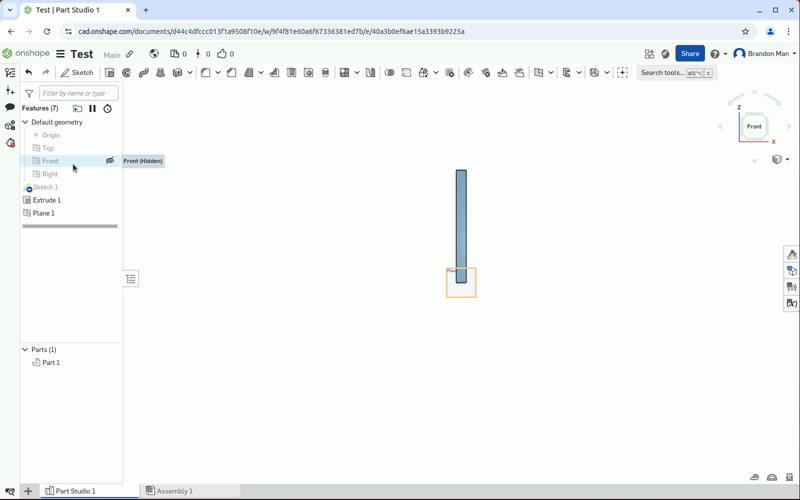
key(shift+s)
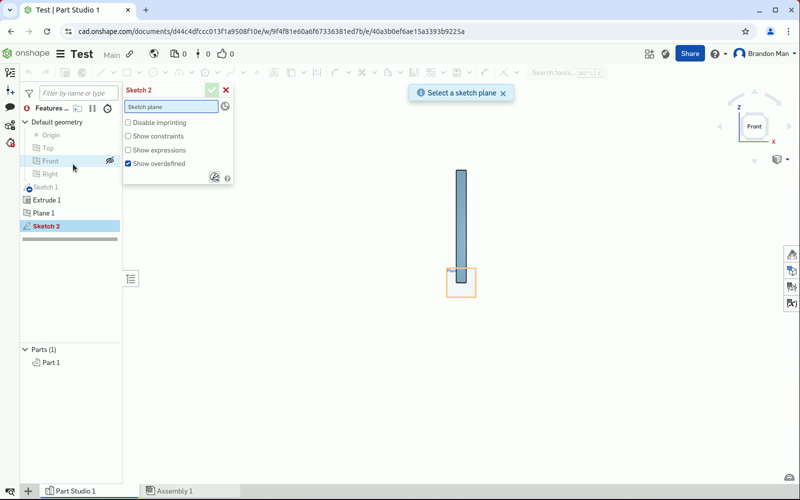
mouse_move(73, 215)
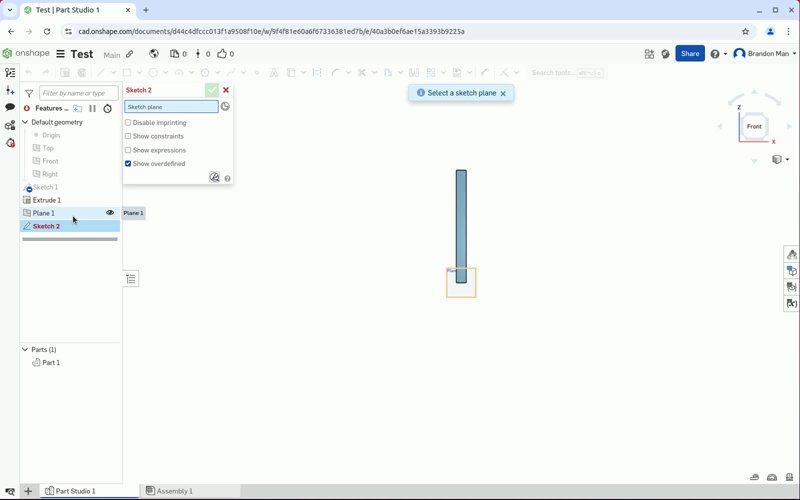
click(73, 215)
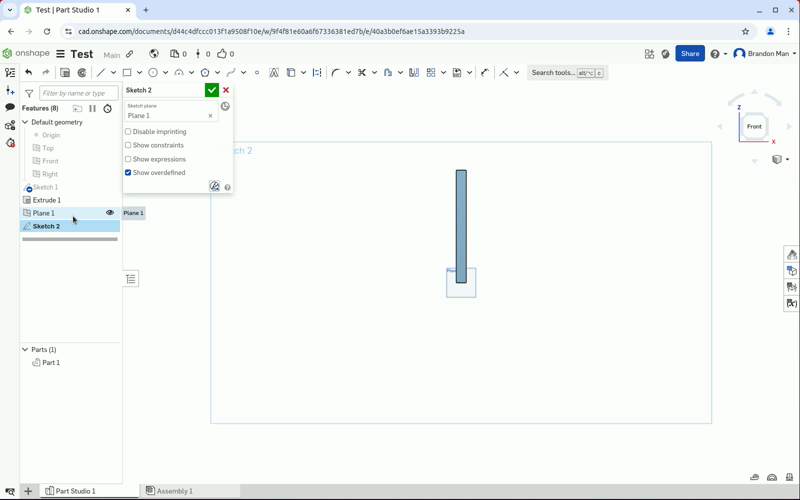
mouse_move(73, 352)
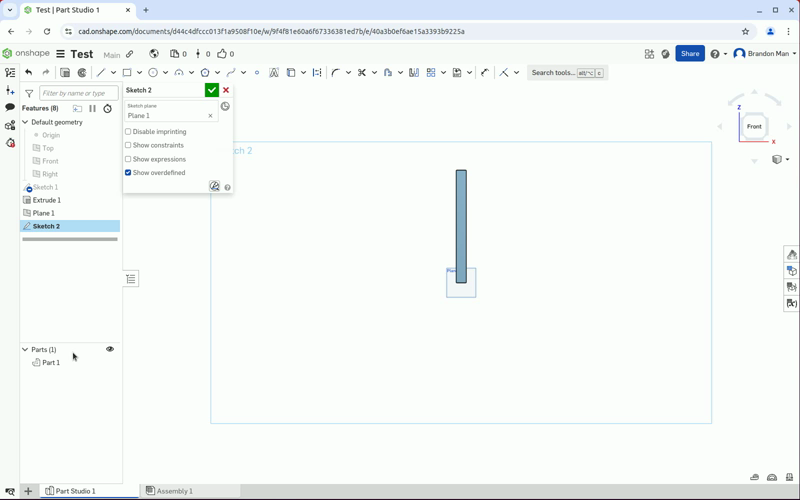
key(y)
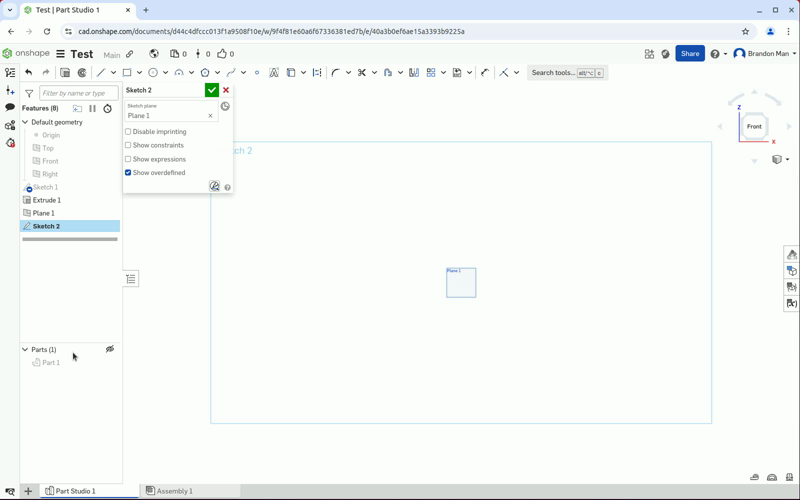
key(c)
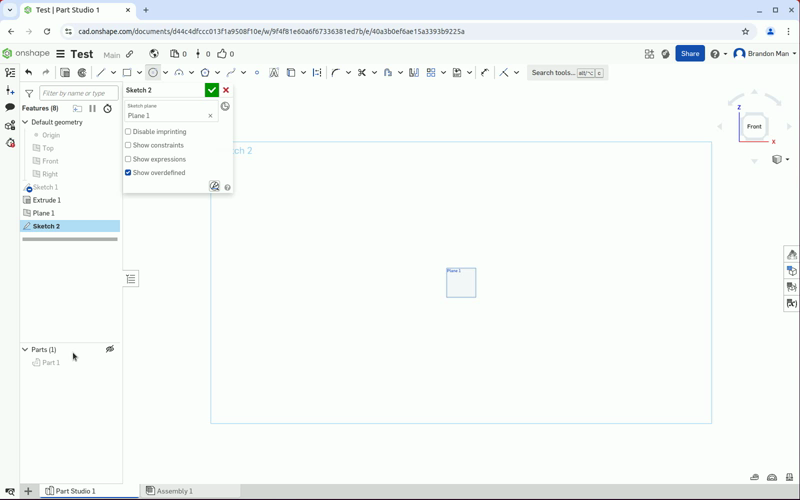
key_down(shift)
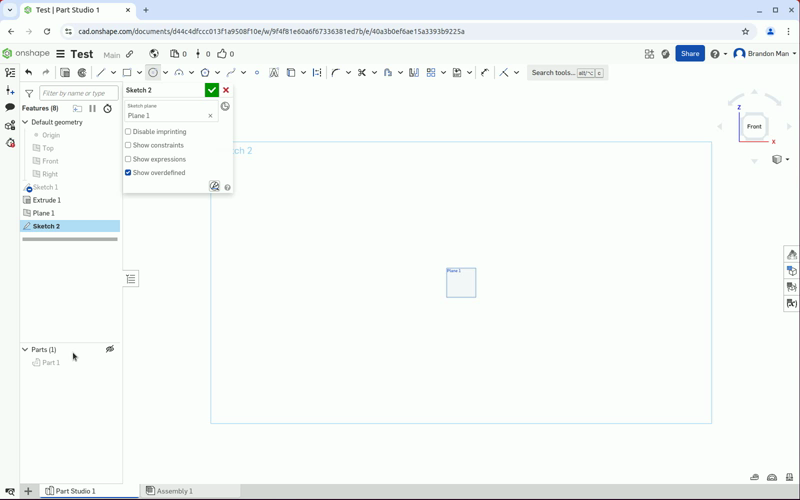
mouse_move(460, 239)
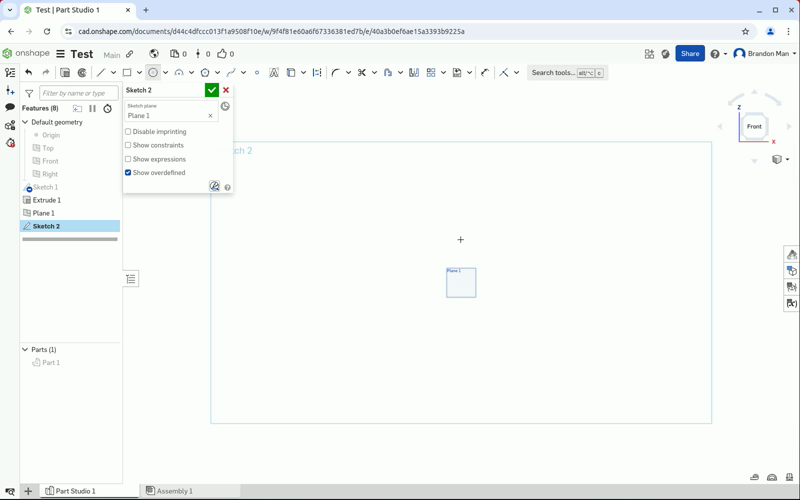
click(460, 239)
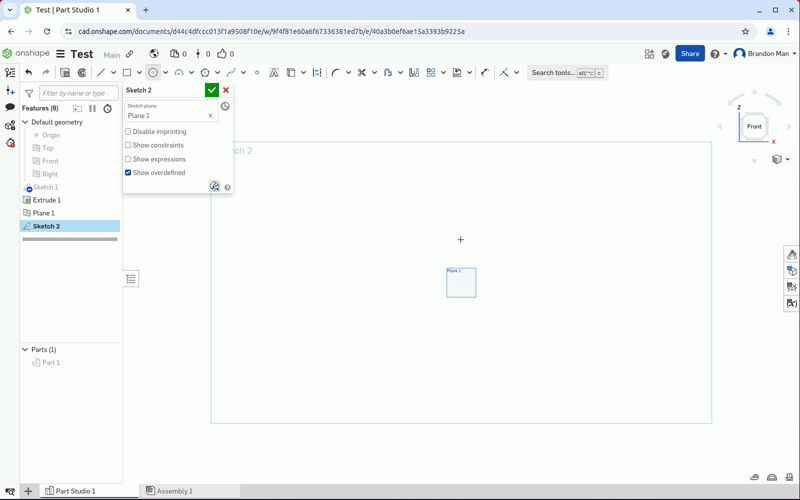
key_up(shift)
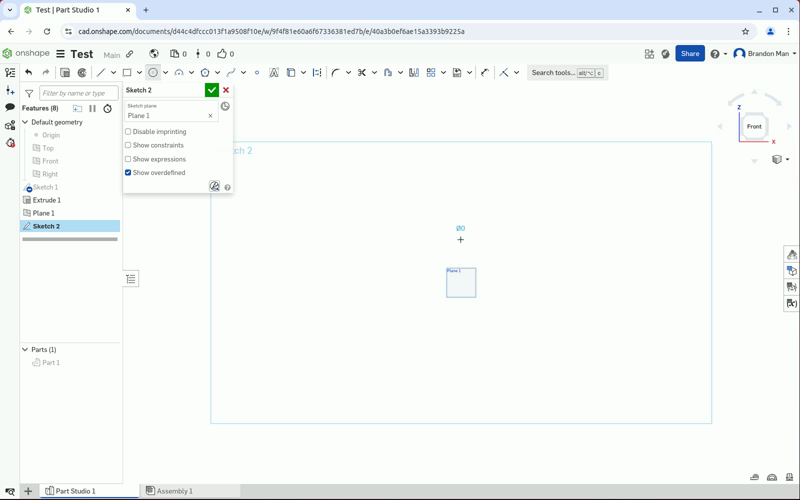
mouse_move(461, 239)
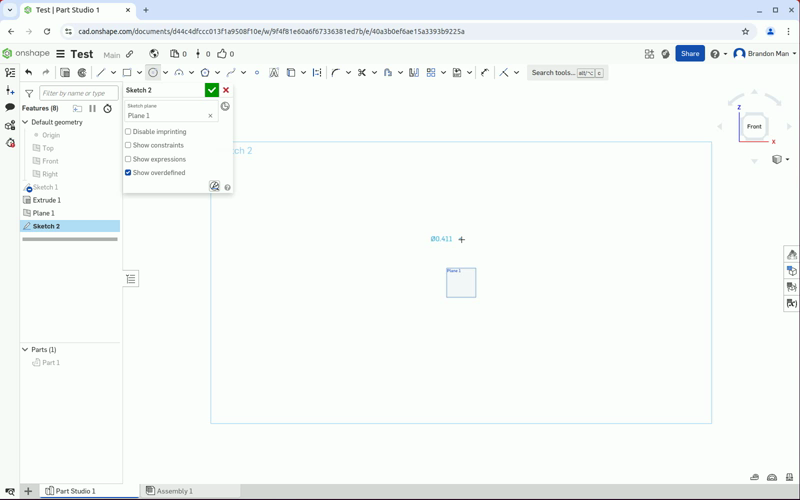
scroll(6)
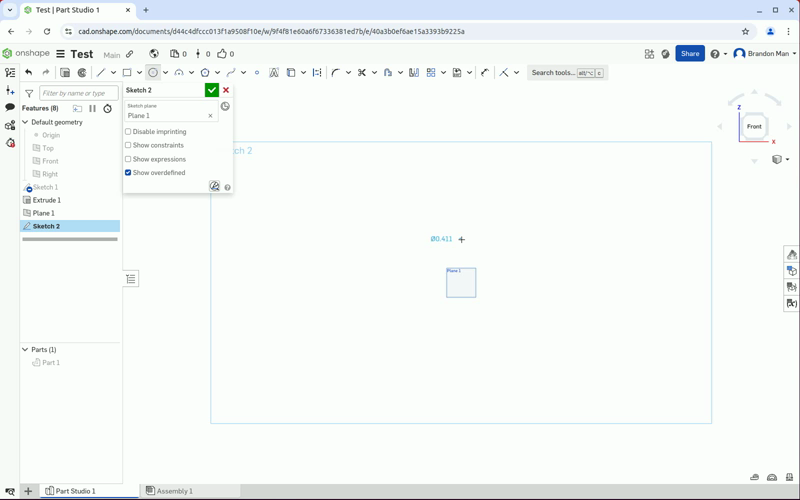
scroll(6)
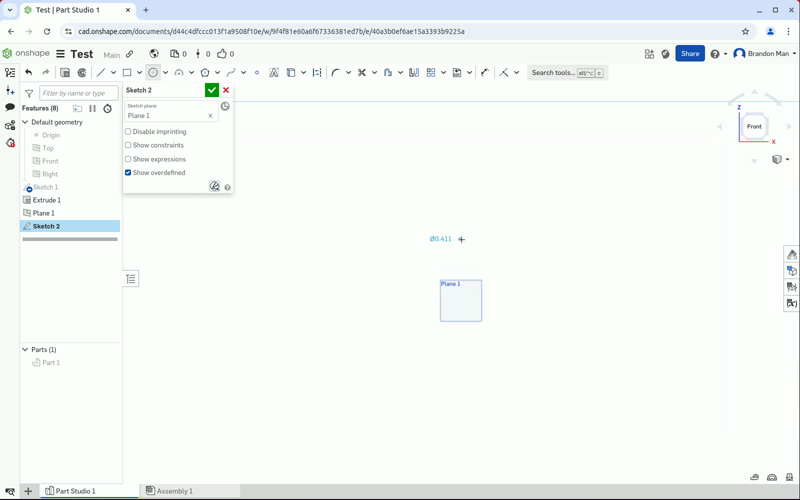
scroll(6)
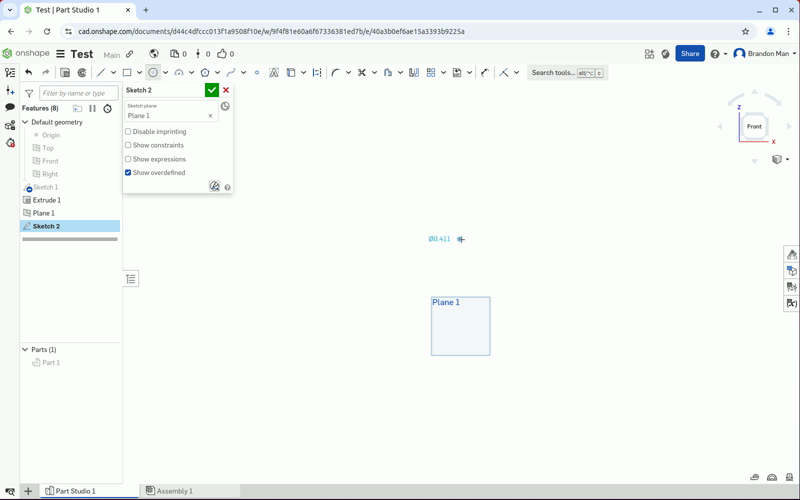
scroll(6)
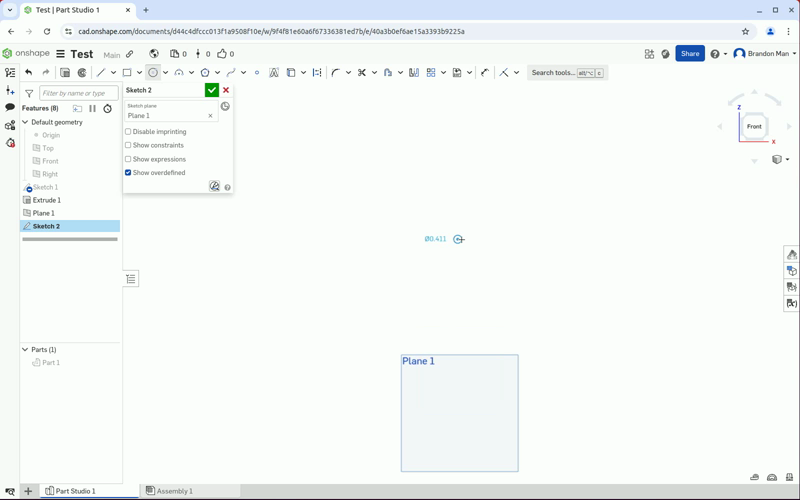
scroll(6)
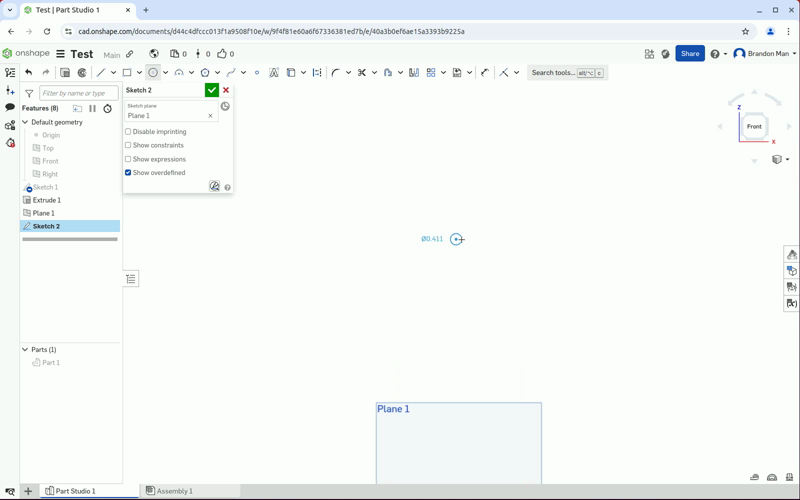
scroll(6)
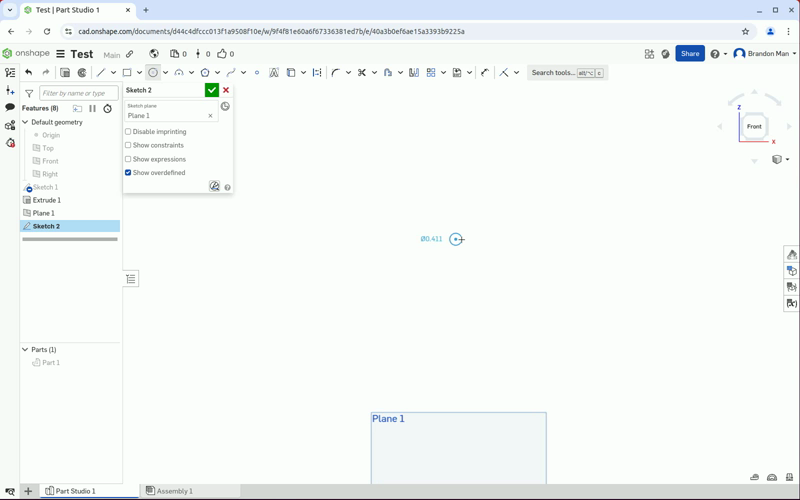
scroll(6)
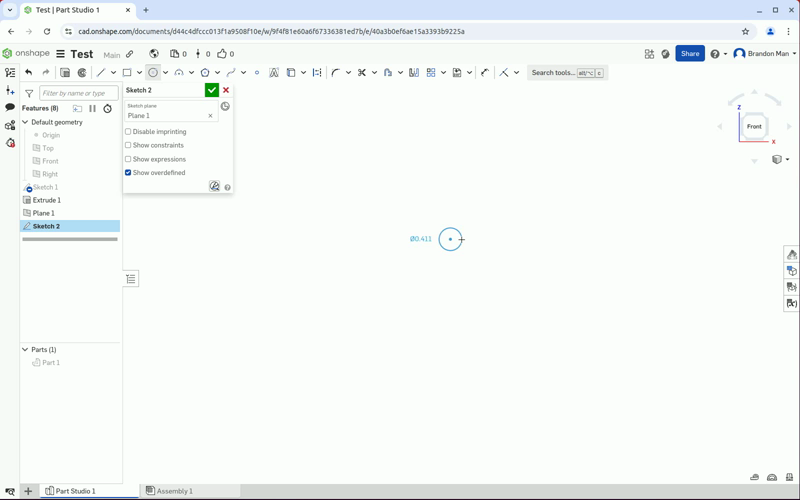
click(461, 239)
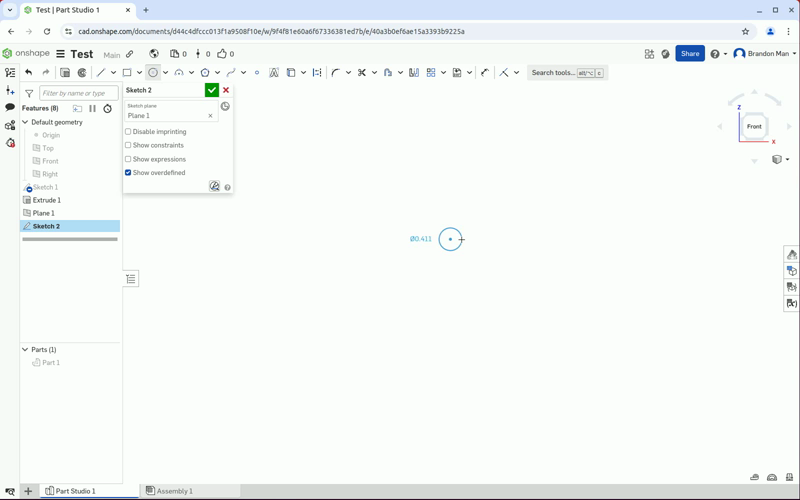
scroll(-6)
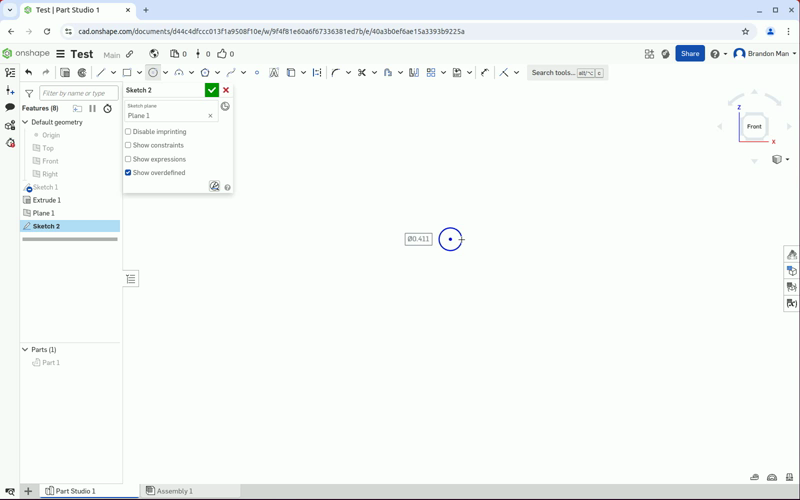
scroll(-6)
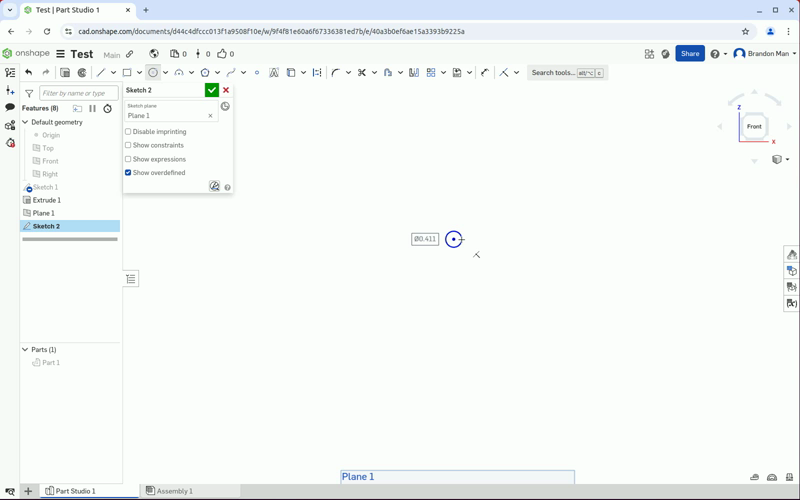
scroll(-6)
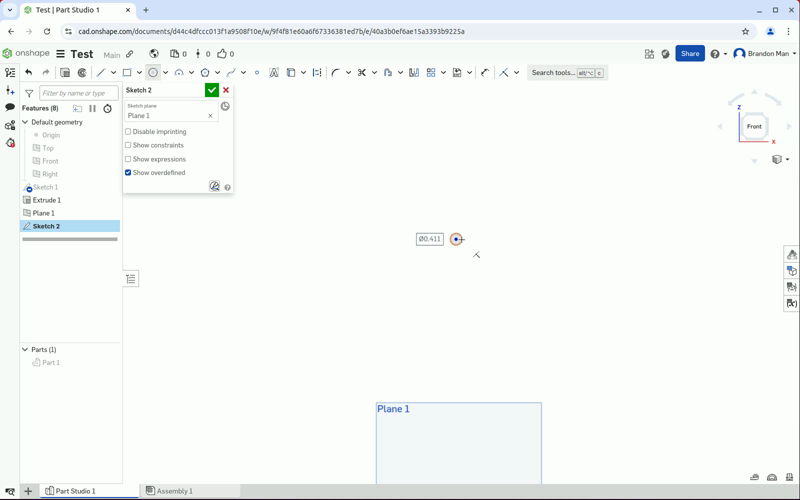
scroll(-6)
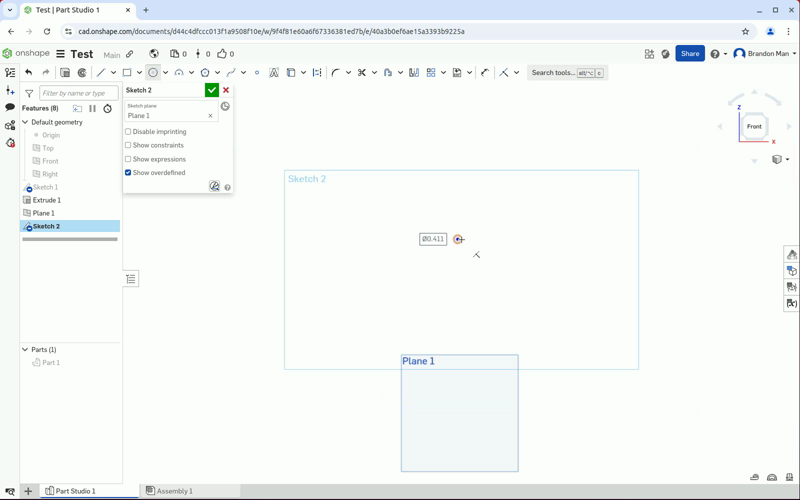
scroll(-6)
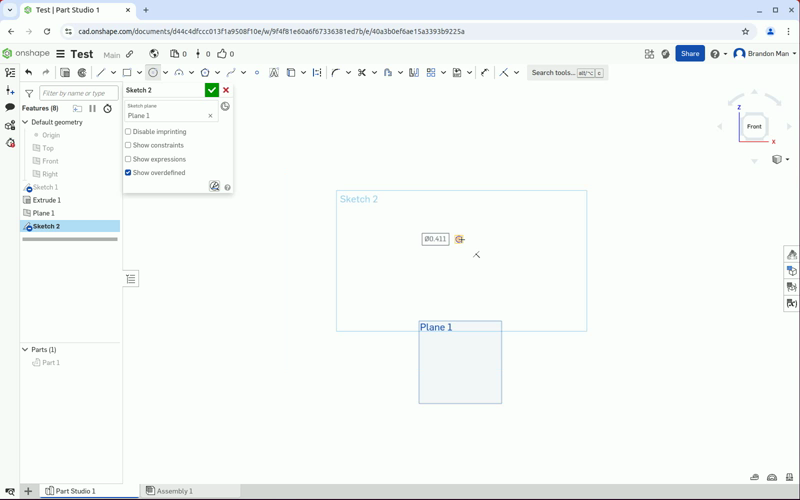
scroll(-6)
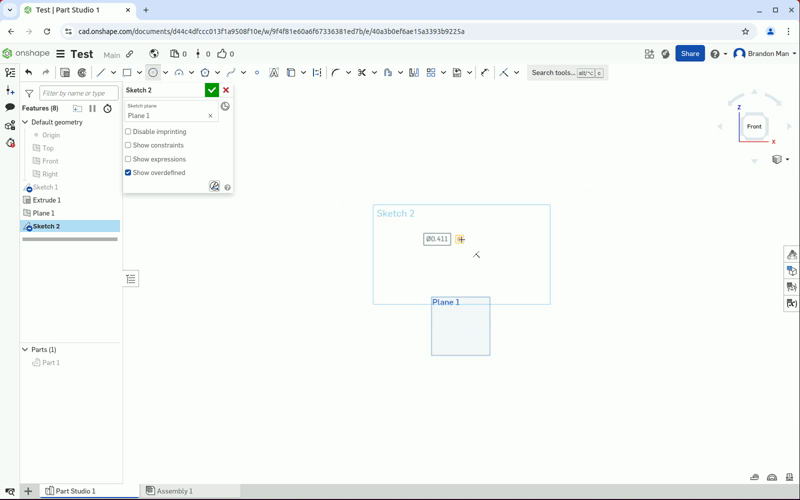
scroll(-6)
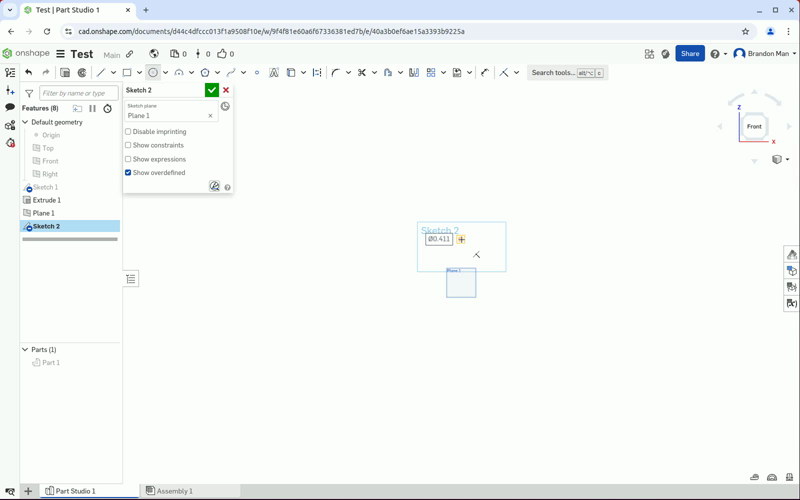
key(esc)
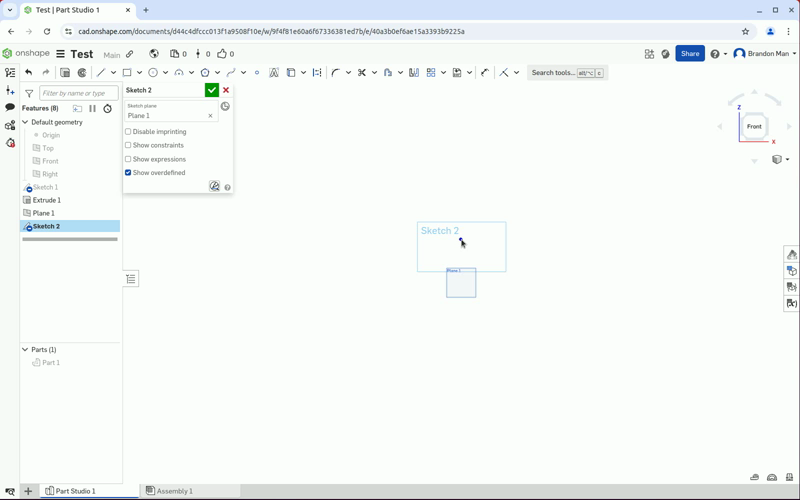
mouse_move(460, 239)
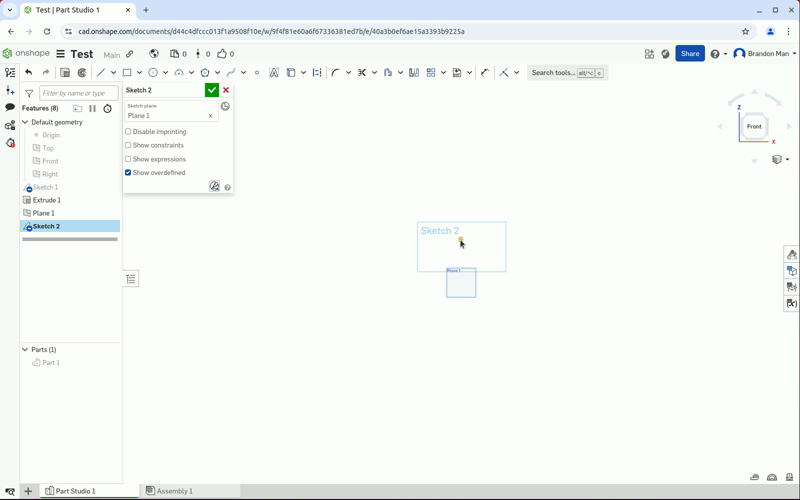
scroll(6)
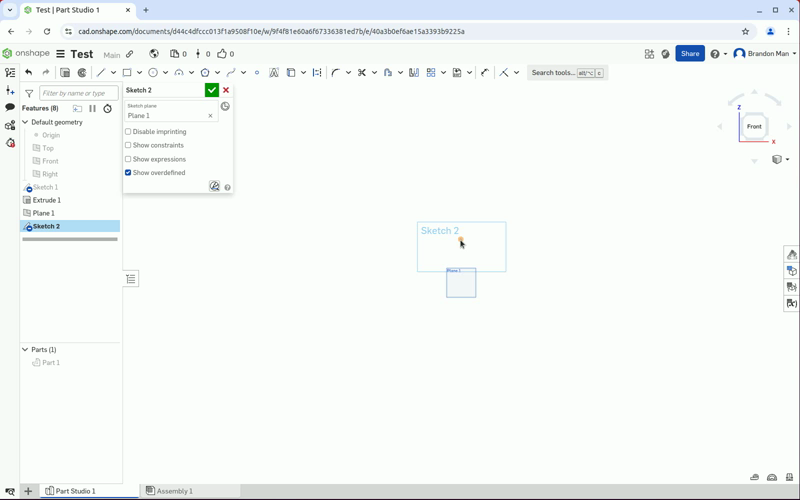
scroll(6)
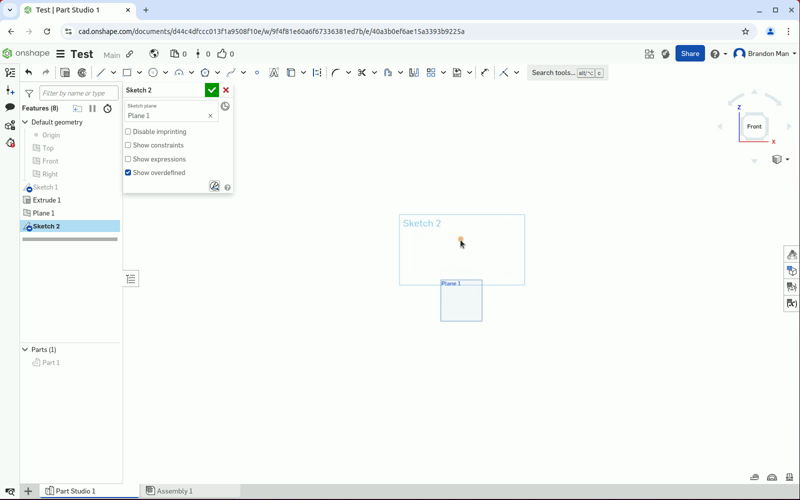
scroll(6)
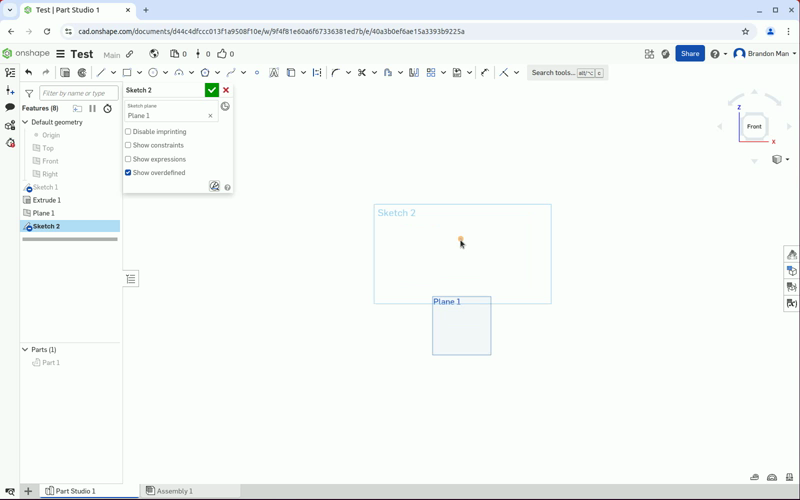
scroll(6)
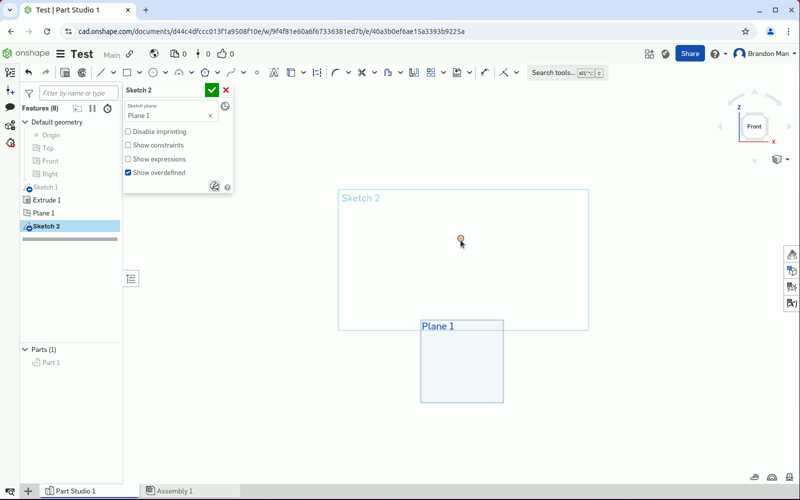
scroll(6)
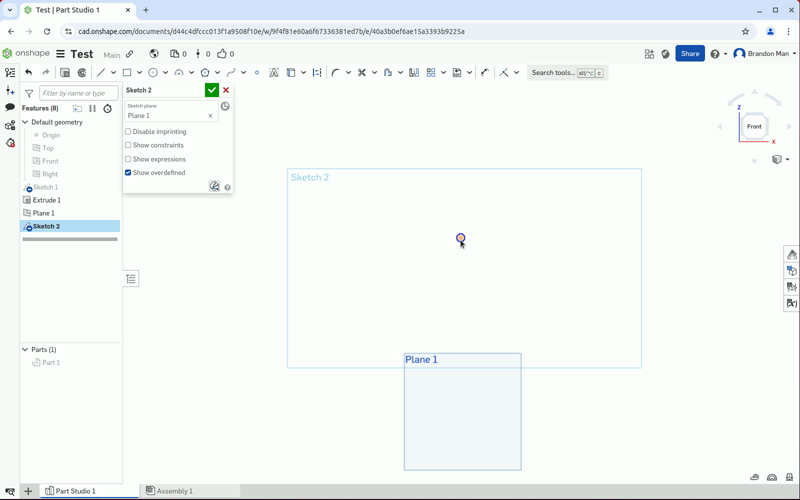
scroll(6)
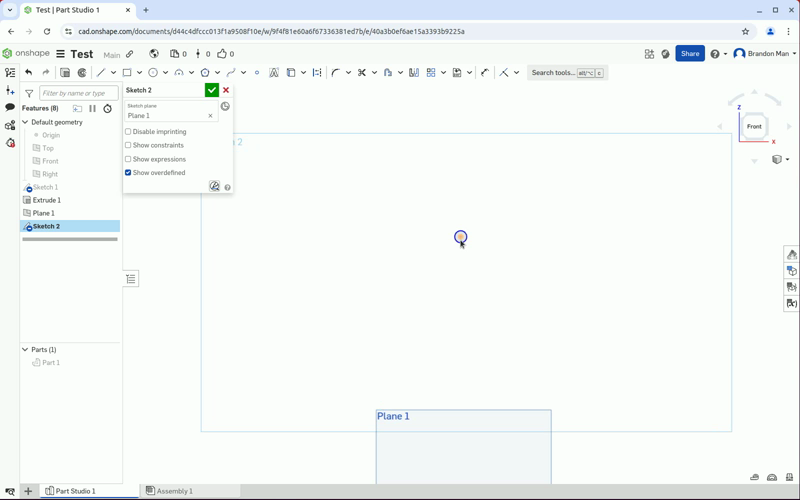
scroll(6)
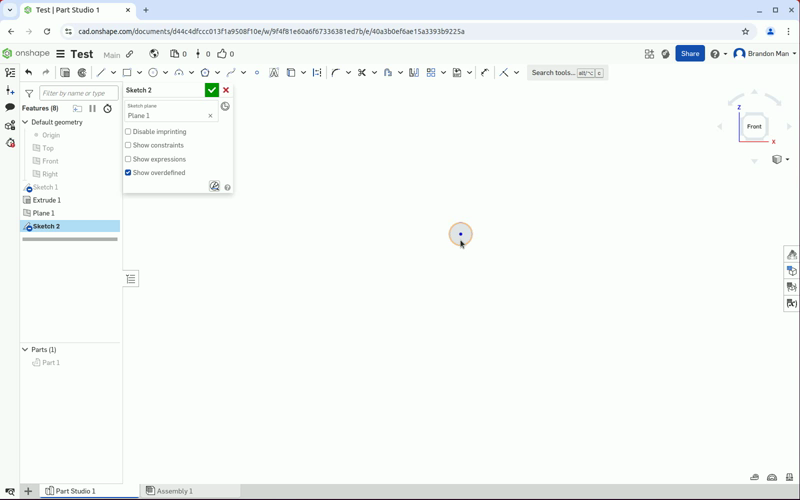
click(460, 239)
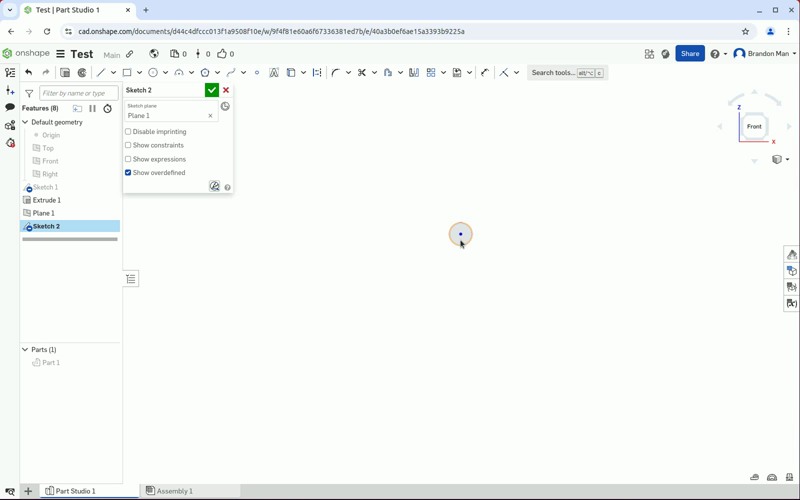
scroll(-6)
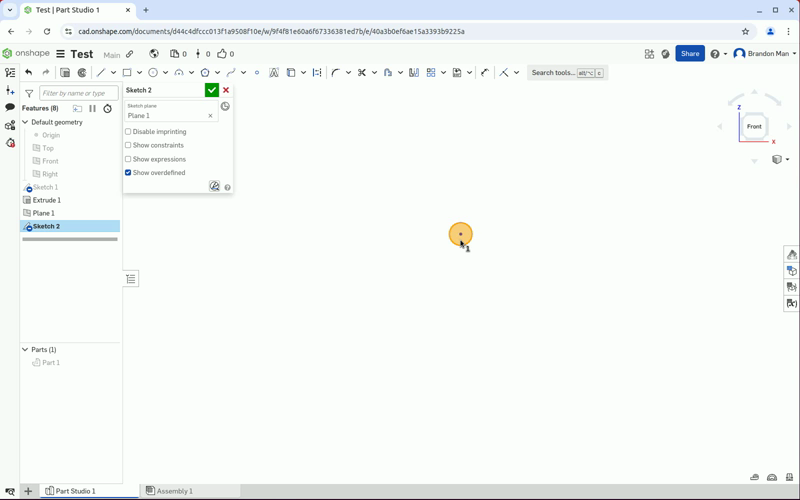
scroll(-6)
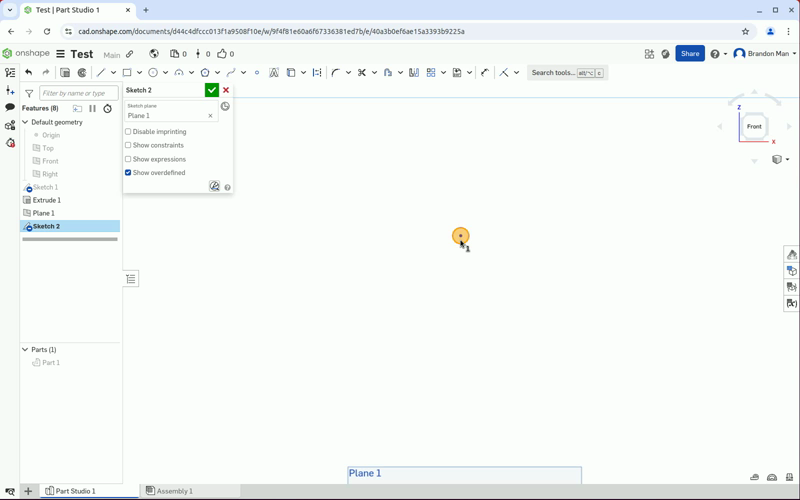
scroll(-6)
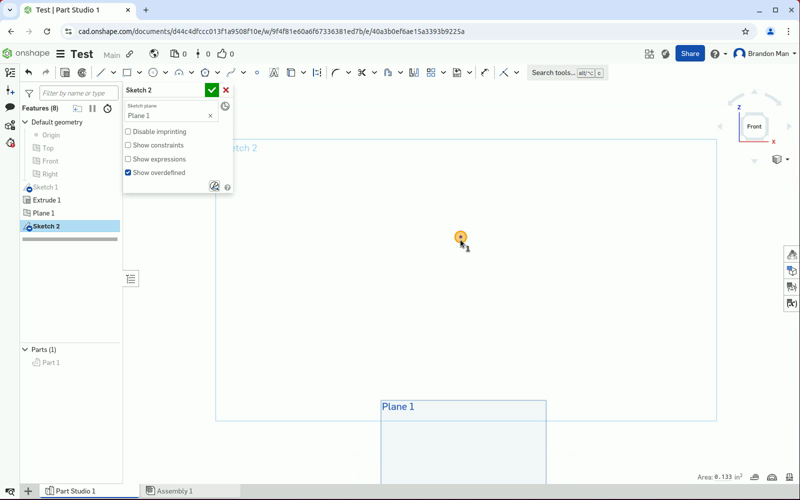
scroll(-6)
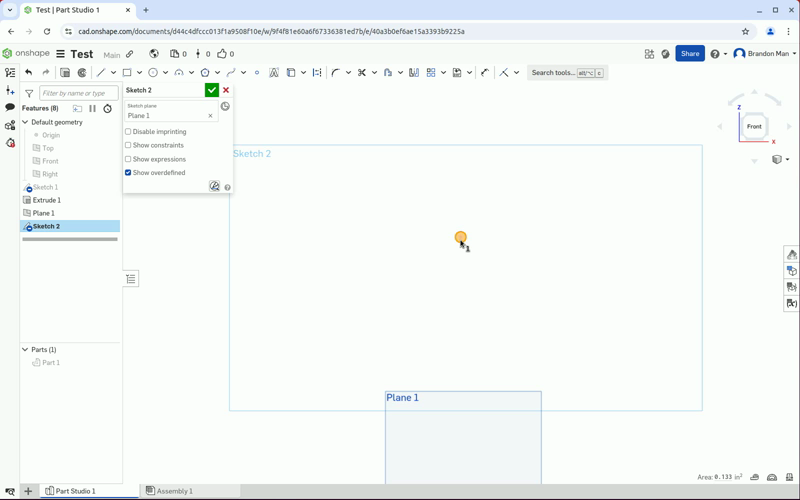
scroll(-6)
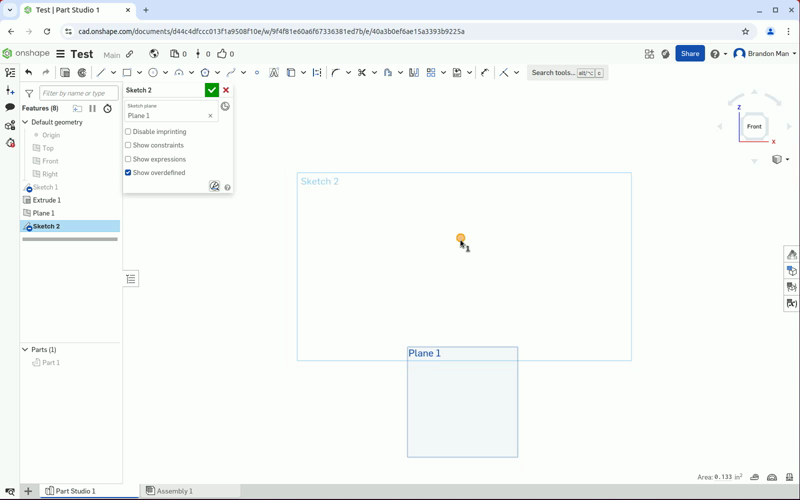
scroll(-6)
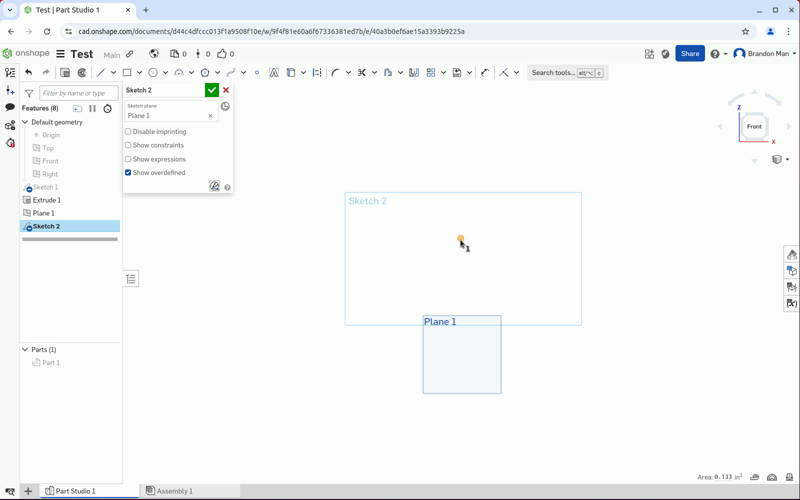
scroll(-6)
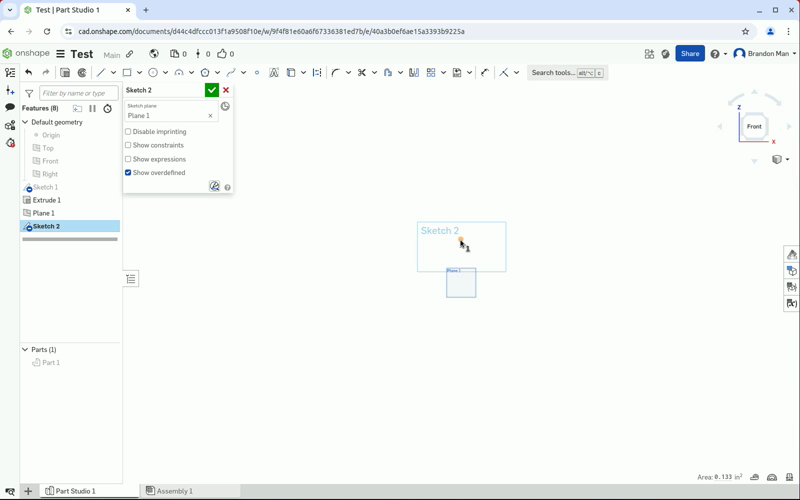
mouse_move(73, 352)
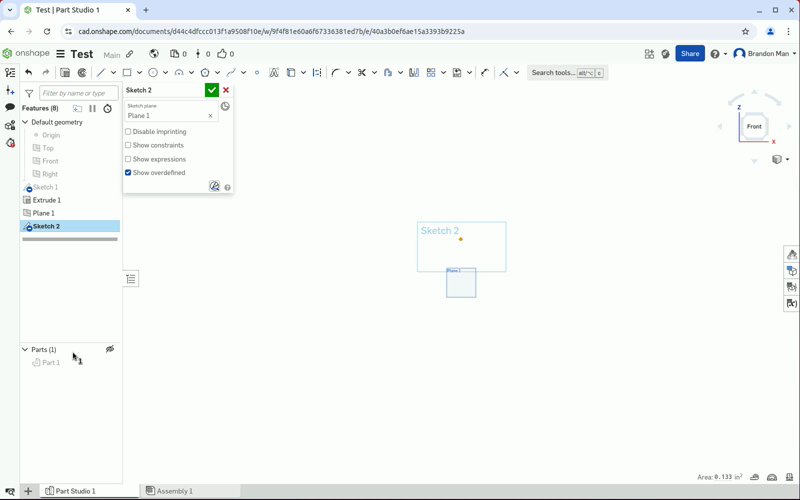
key(shift+y)
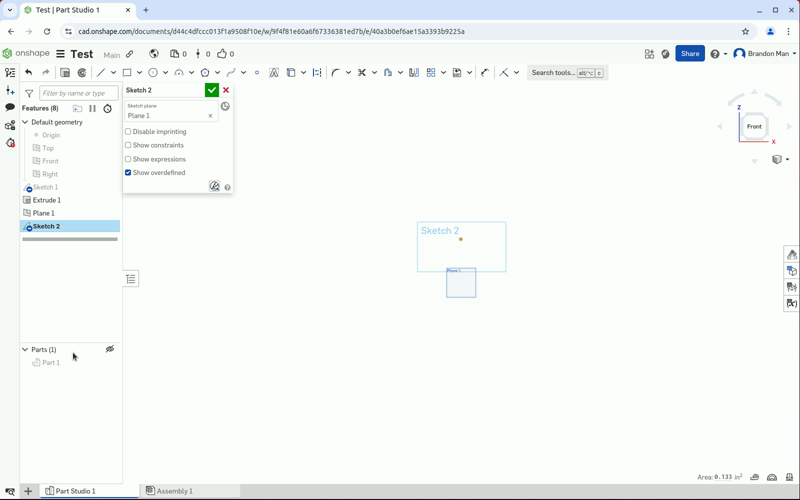
key(shift+e)
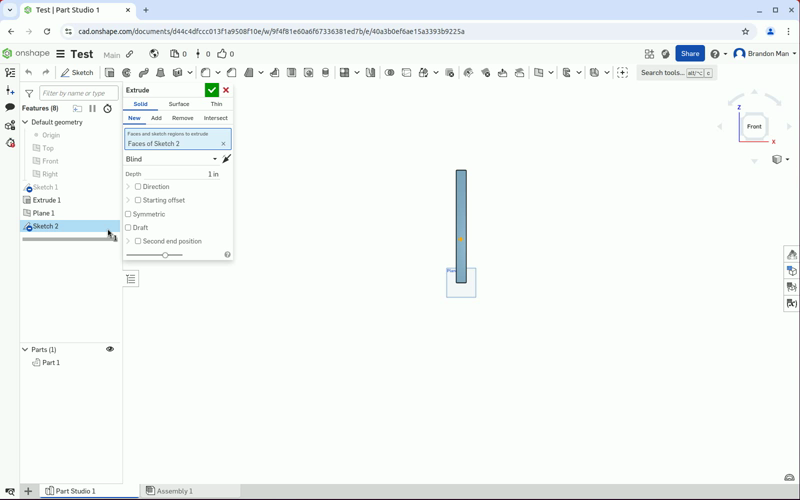
mouse_move(143, 106)
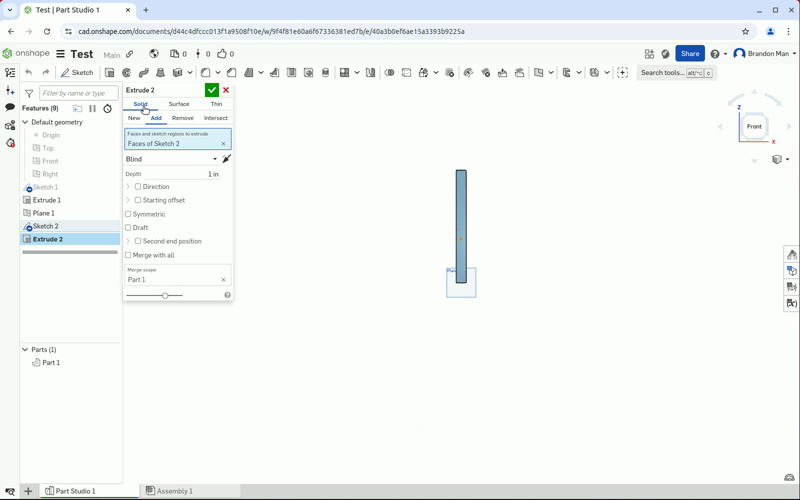
click(143, 106)
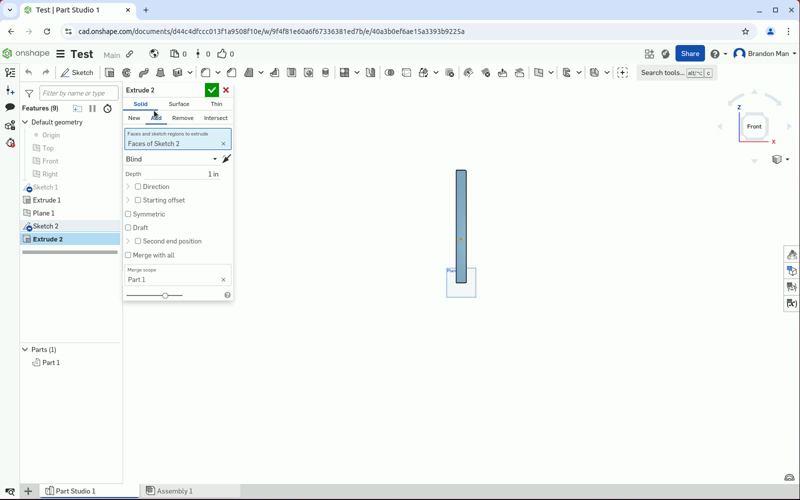
mouse_move(186, 120)
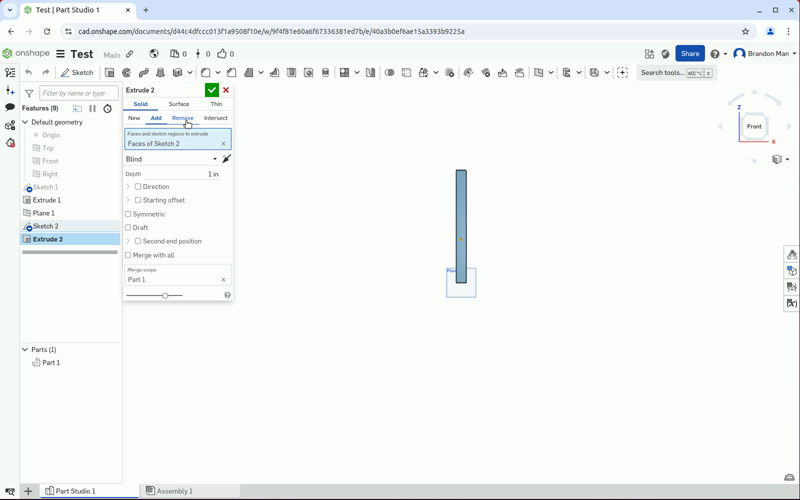
click(186, 120)
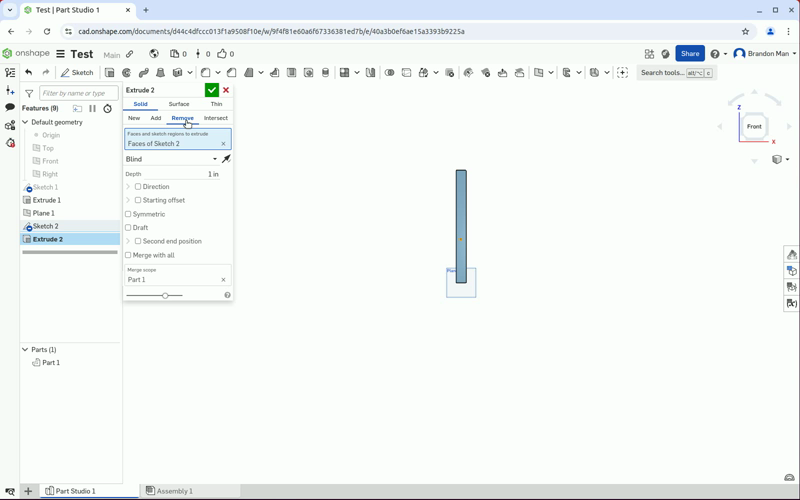
key(tab, 4)
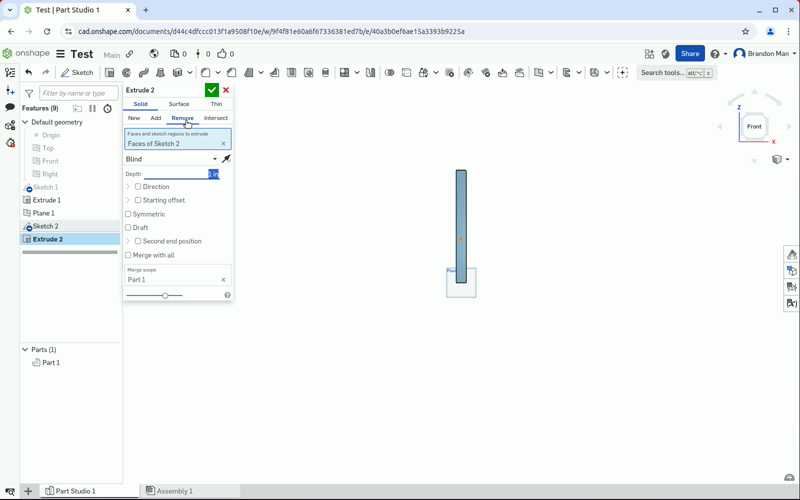
text(1.204)
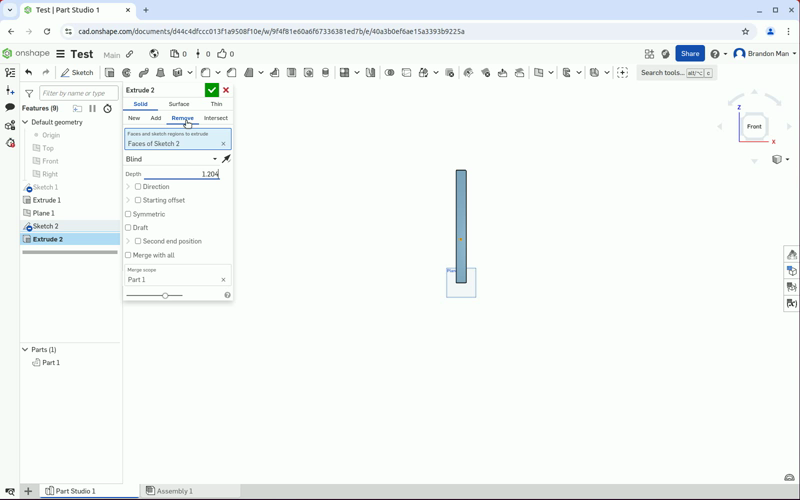
key(tab, 6)
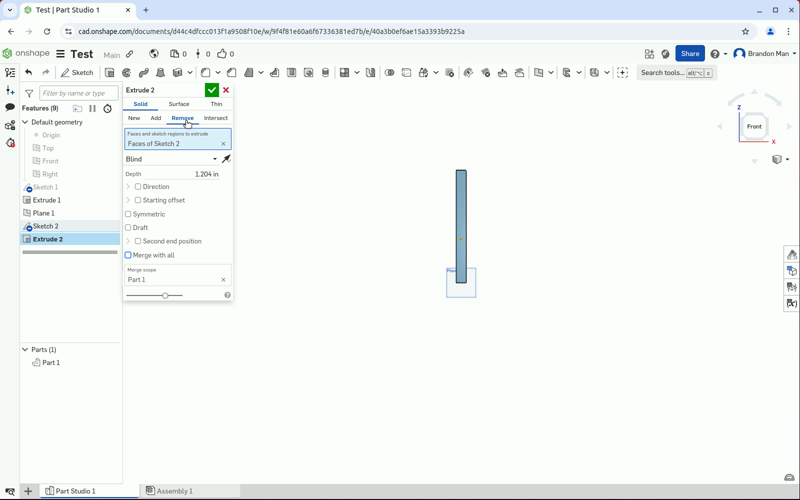
key(space)
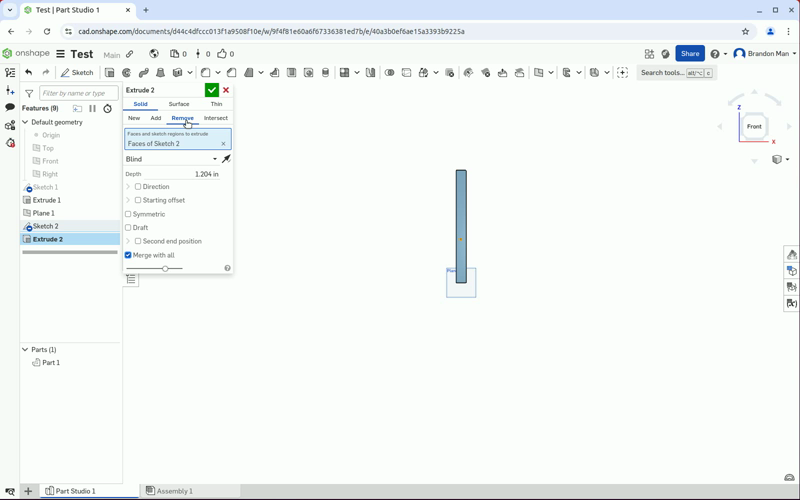
key(enter)
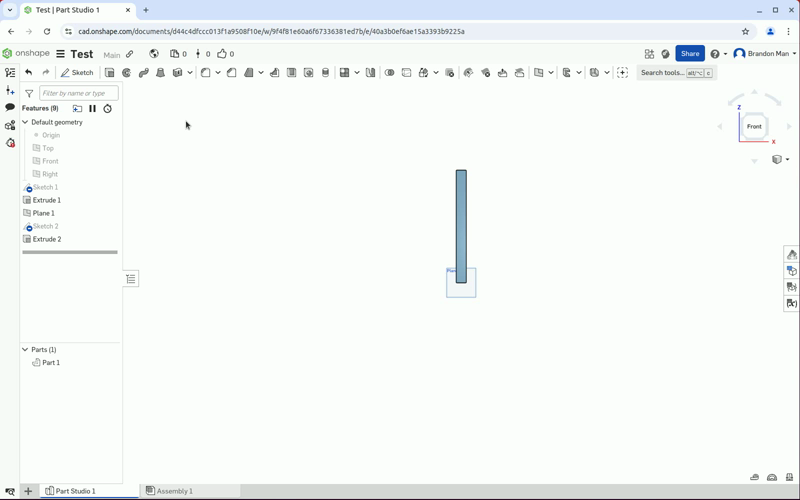
key(shift+h)
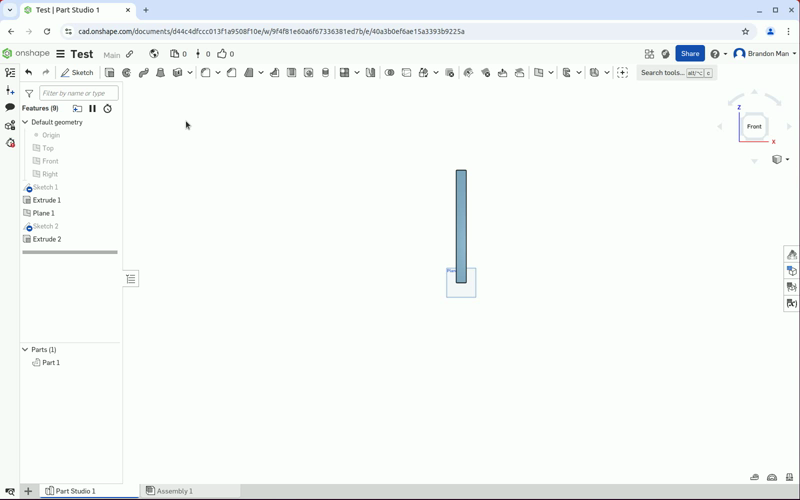
key(shift+h)
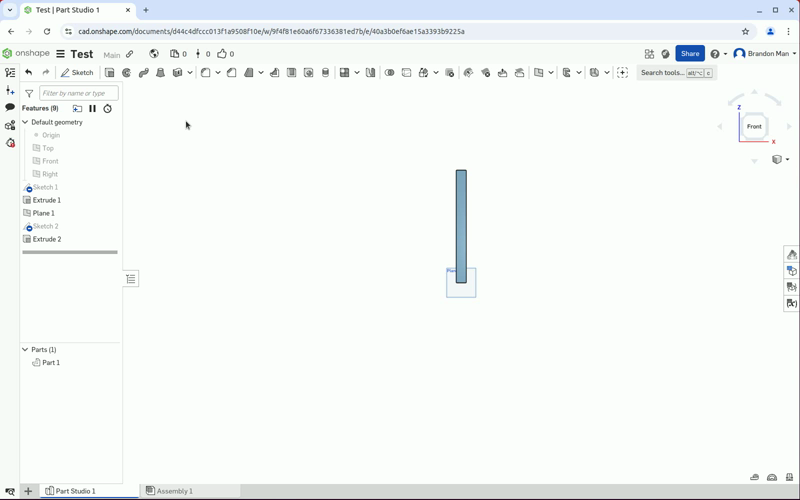
mouse_move(73, 189)
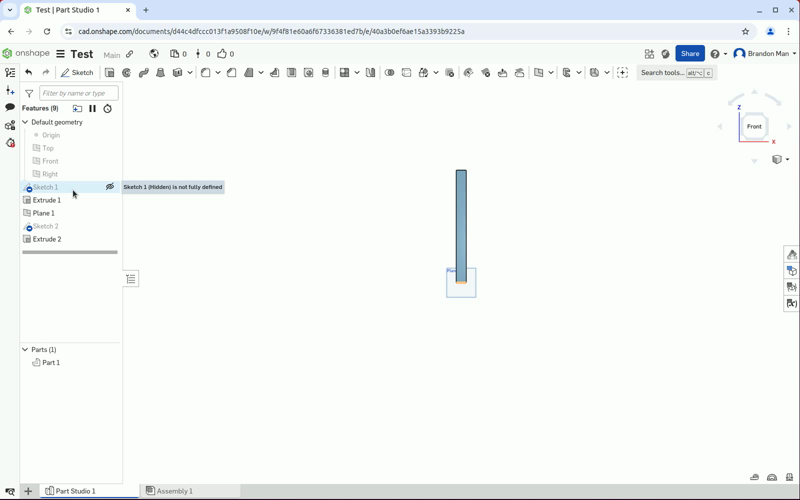
click(73, 189)
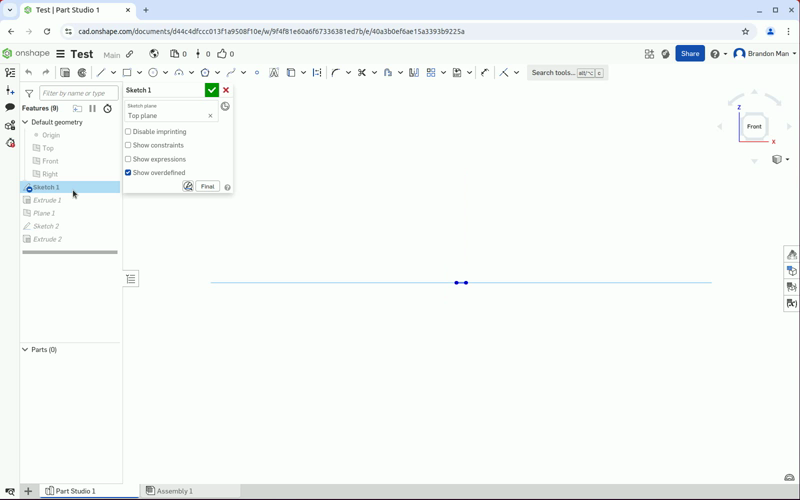
mouse_move(229, 92)
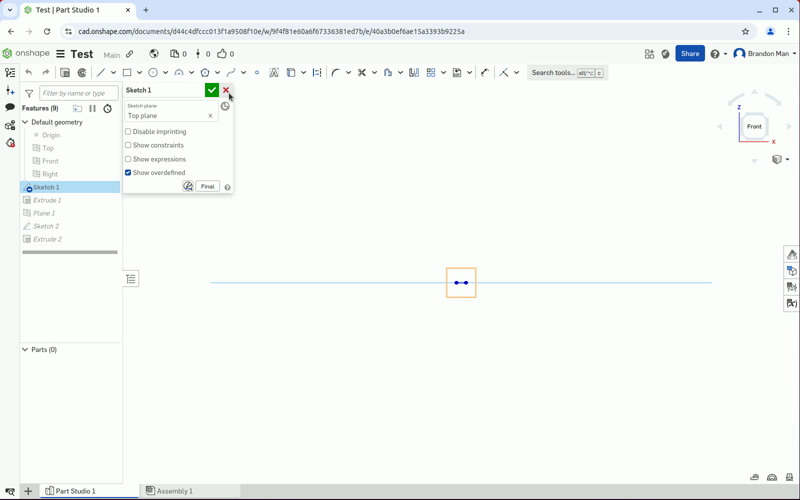
click(229, 92)
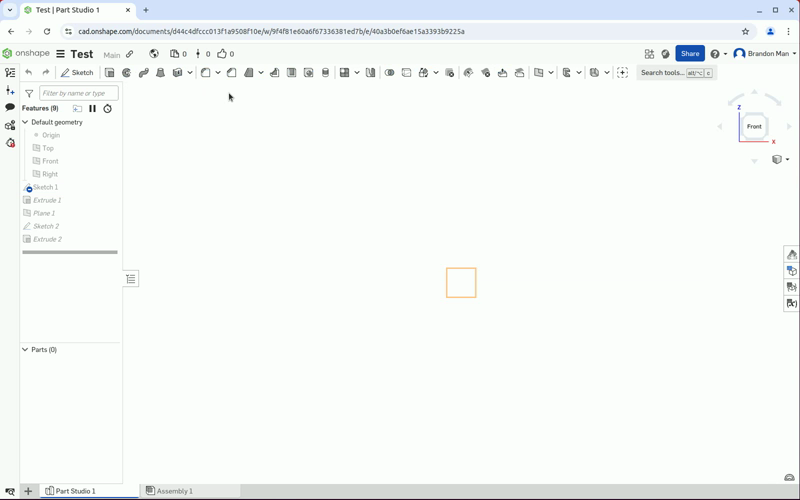
key(shift+s)
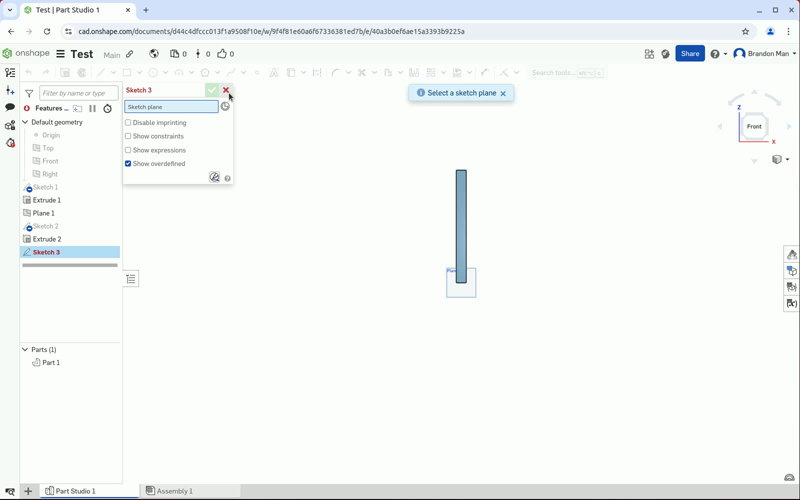
mouse_move(73, 215)
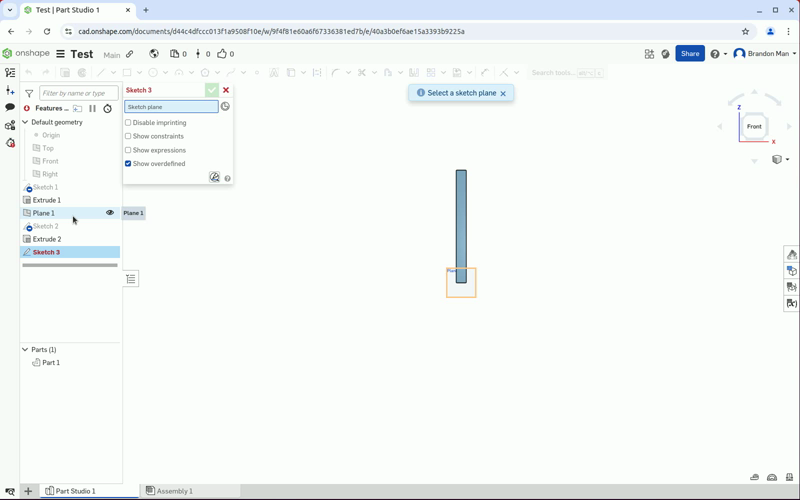
click(73, 215)
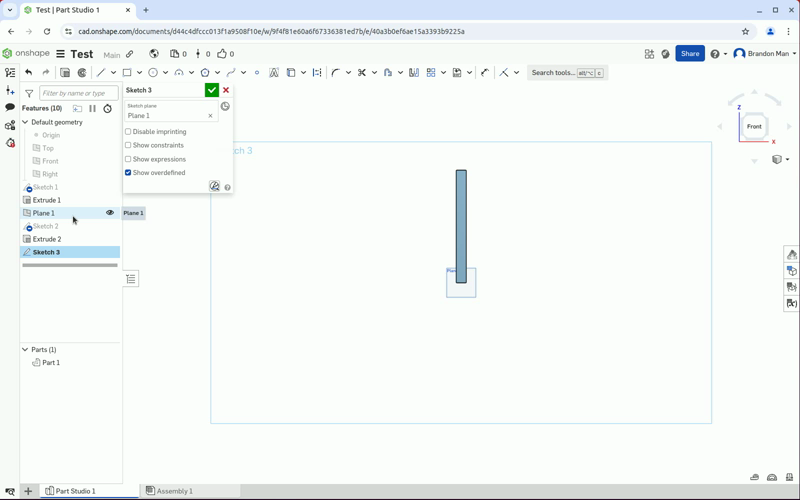
mouse_move(73, 352)
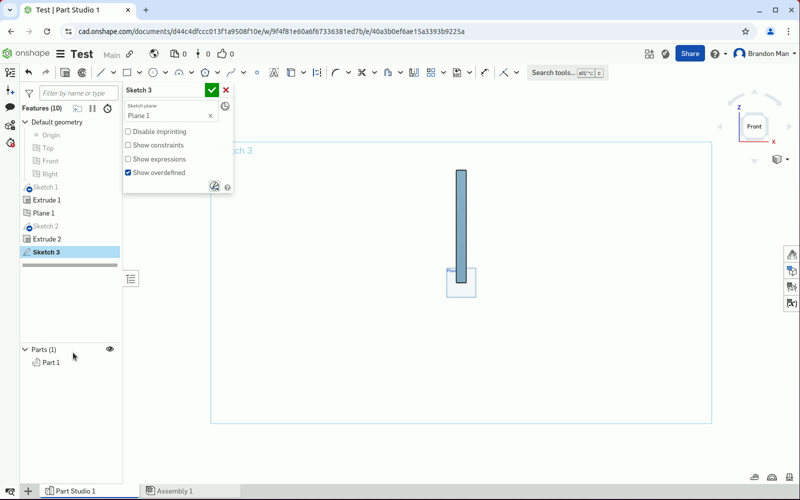
key(y)
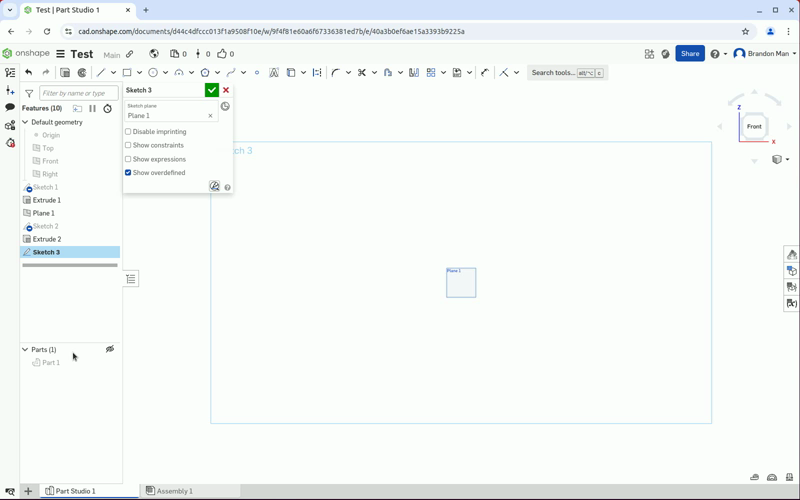
key(c)
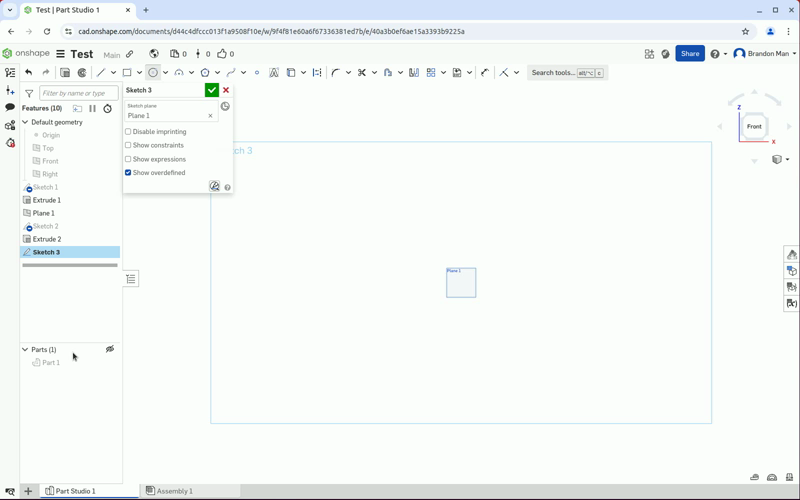
key_down(shift)
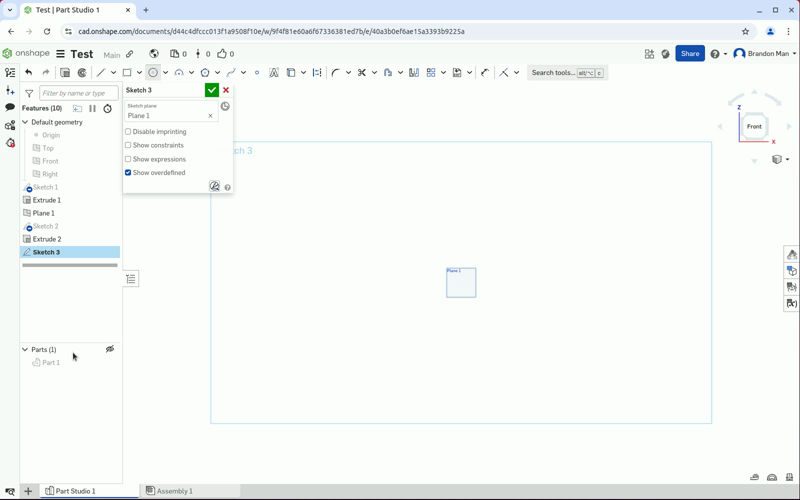
mouse_move(460, 201)
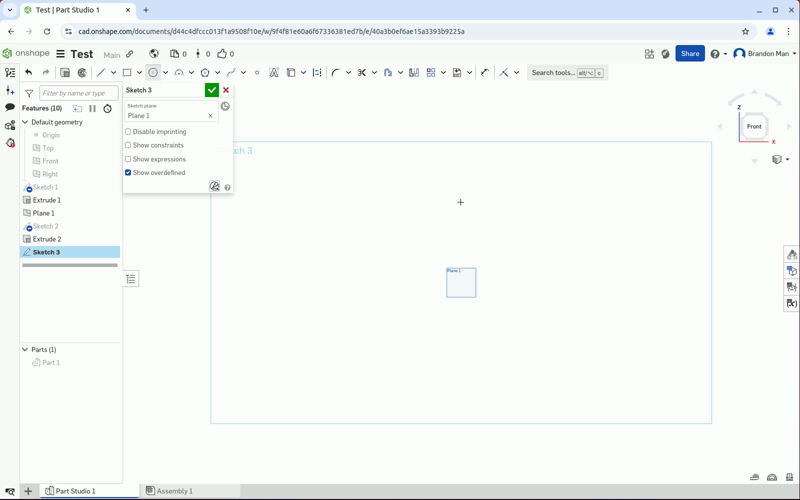
click(460, 201)
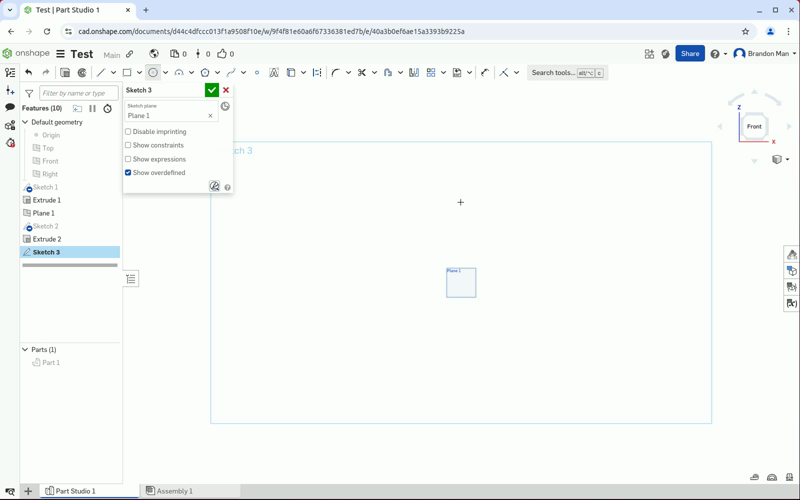
key_up(shift)
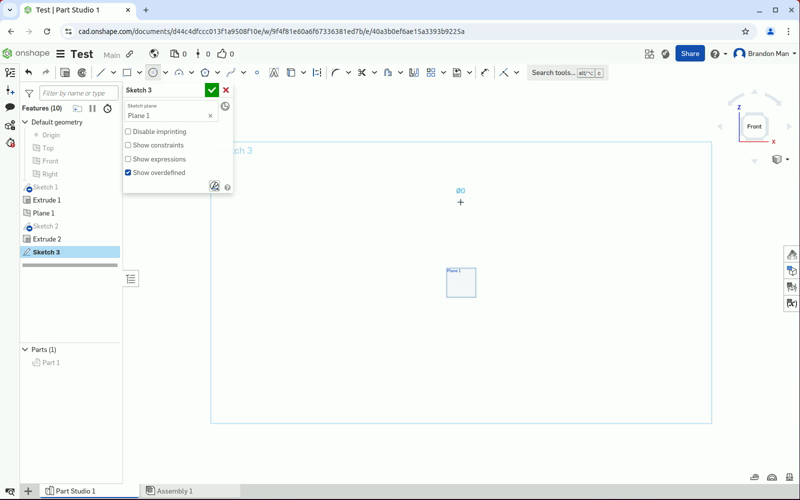
mouse_move(461, 201)
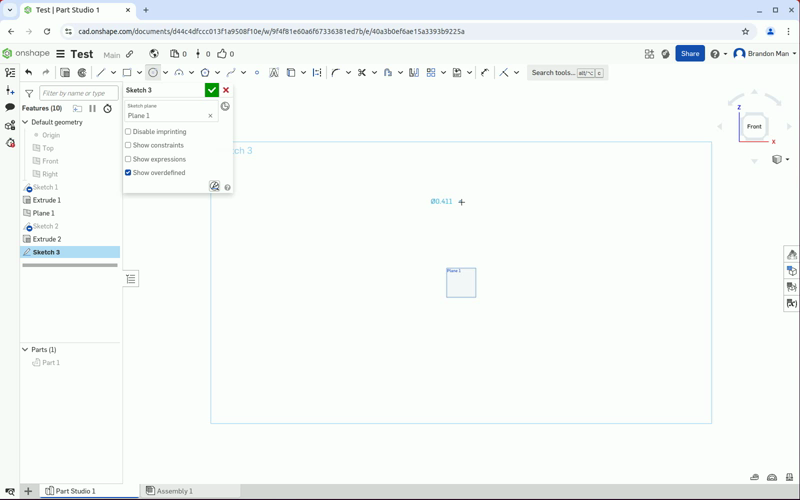
scroll(6)
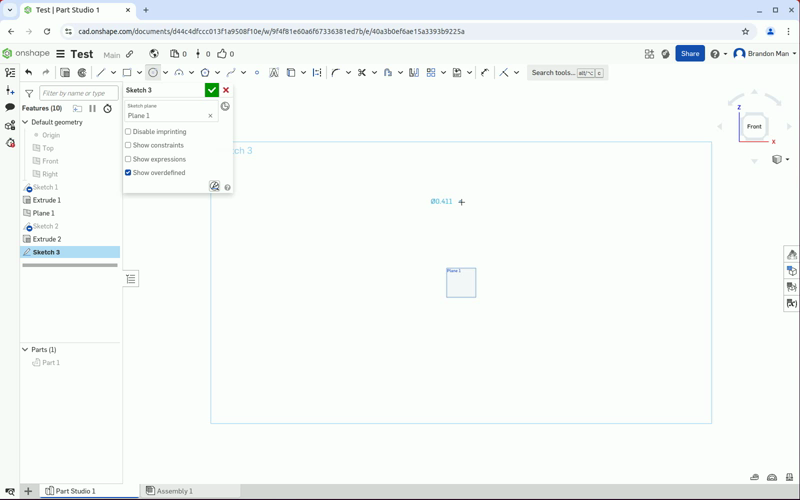
scroll(6)
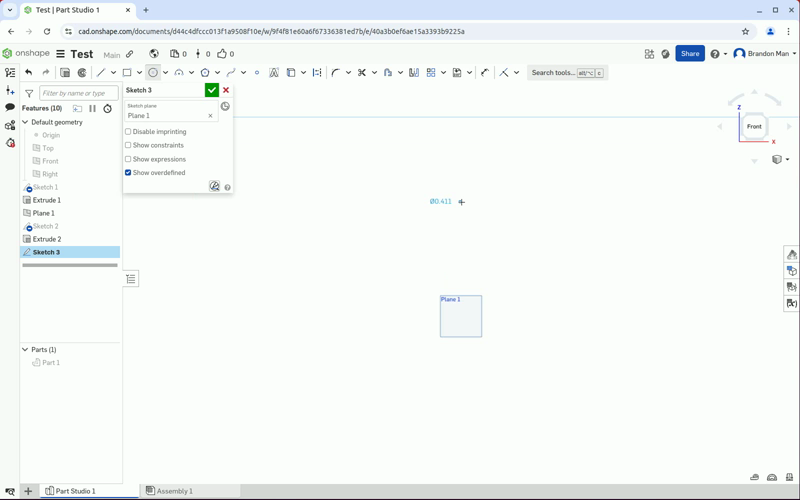
scroll(6)
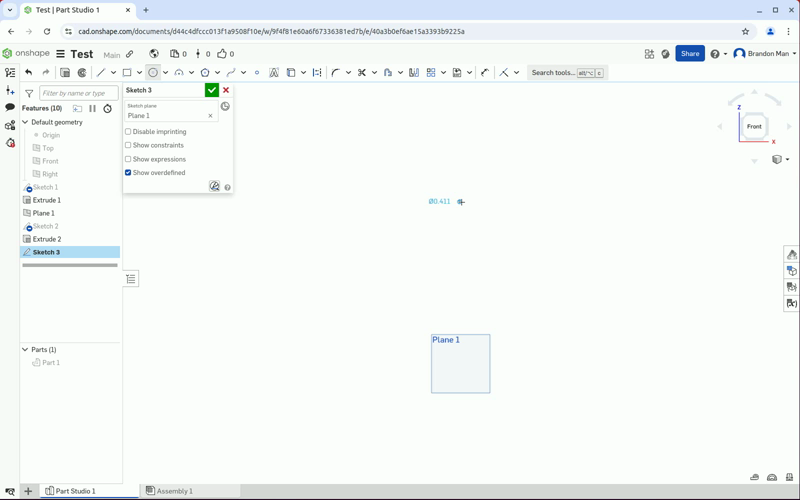
scroll(6)
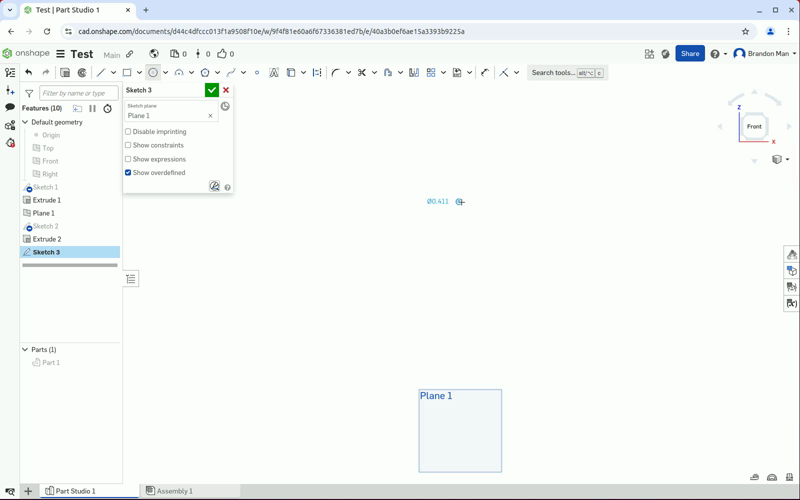
scroll(6)
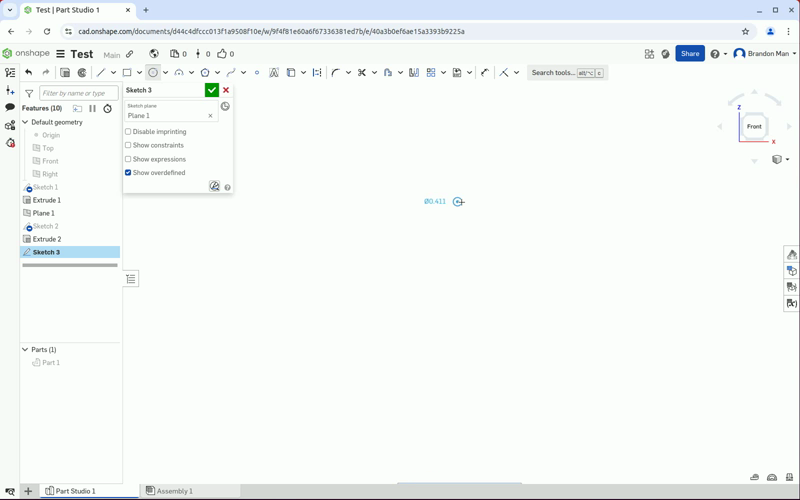
scroll(6)
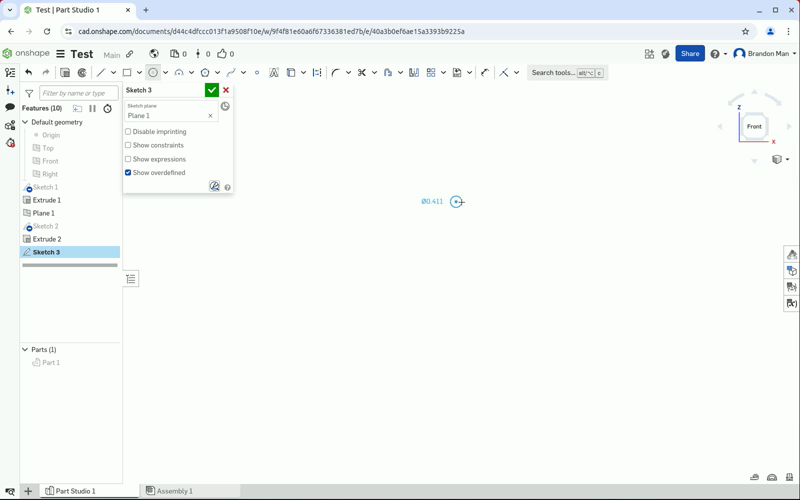
scroll(6)
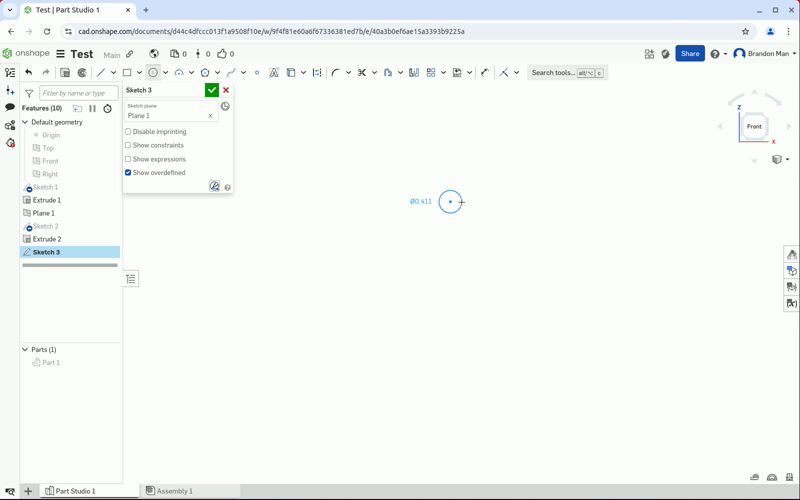
click(461, 201)
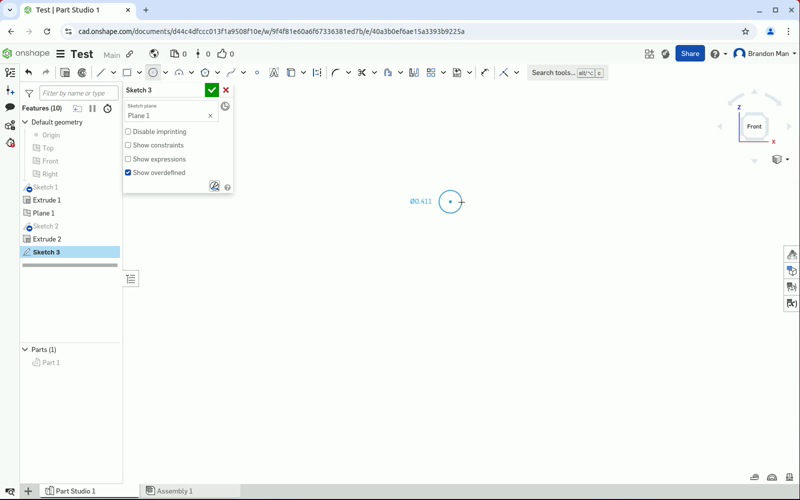
scroll(-6)
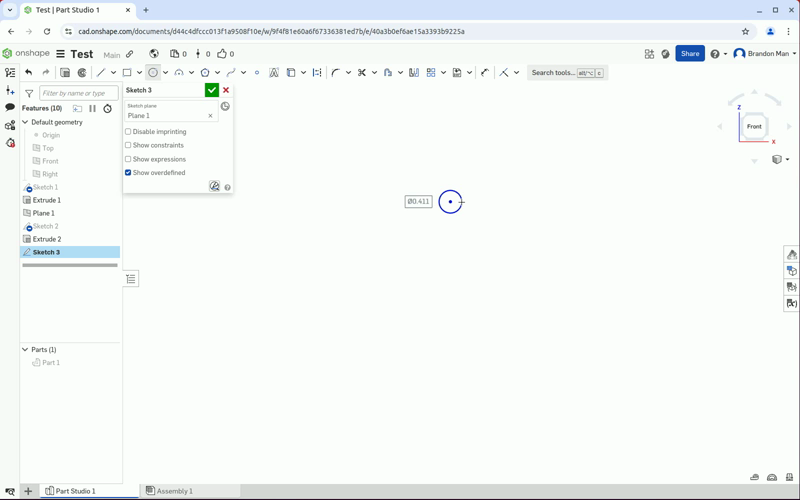
scroll(-6)
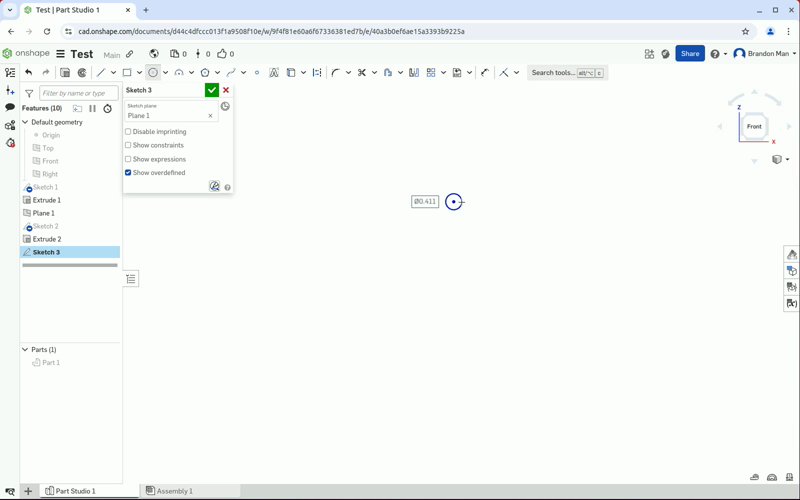
scroll(-6)
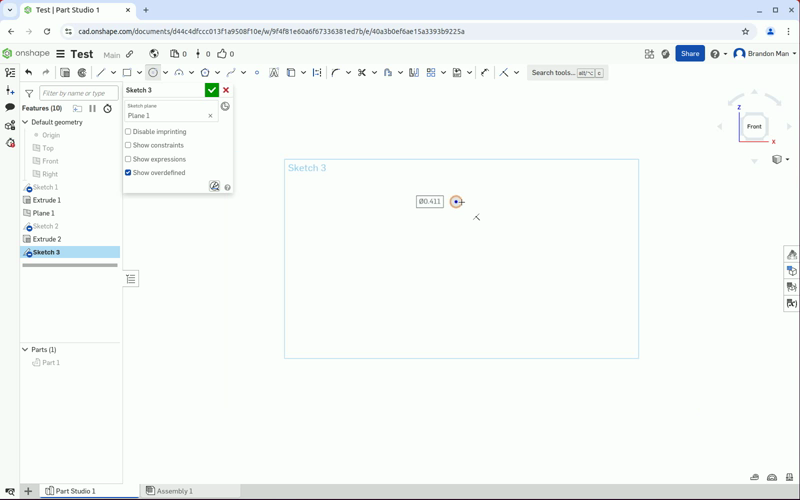
scroll(-6)
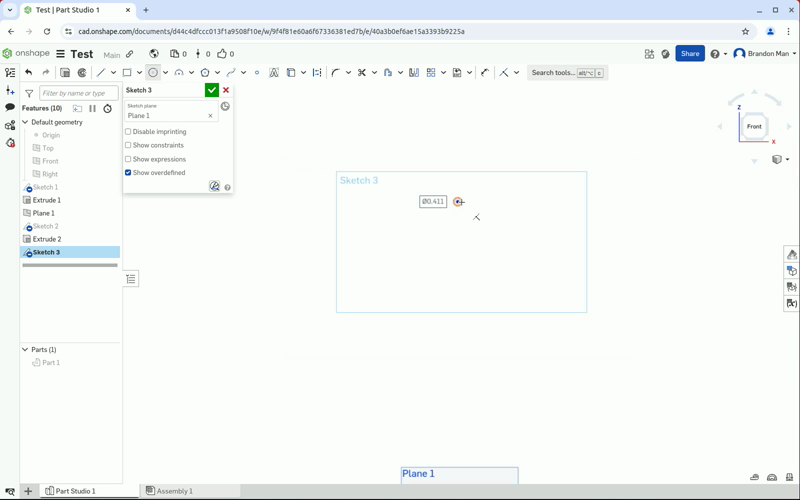
scroll(-6)
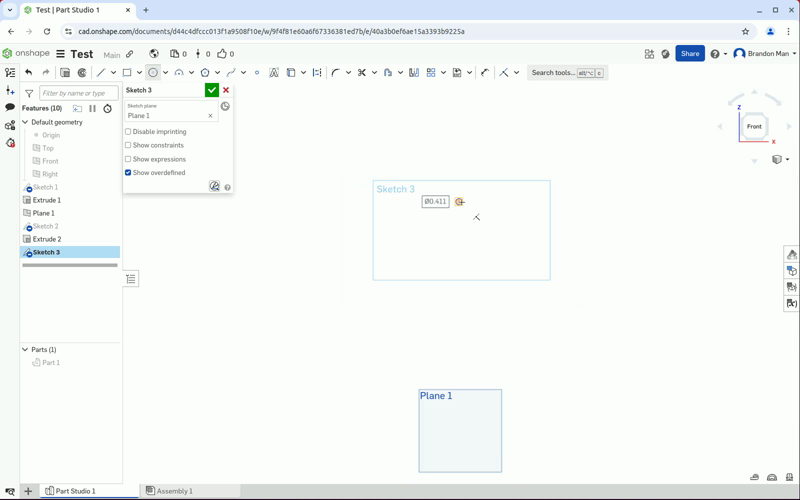
scroll(-6)
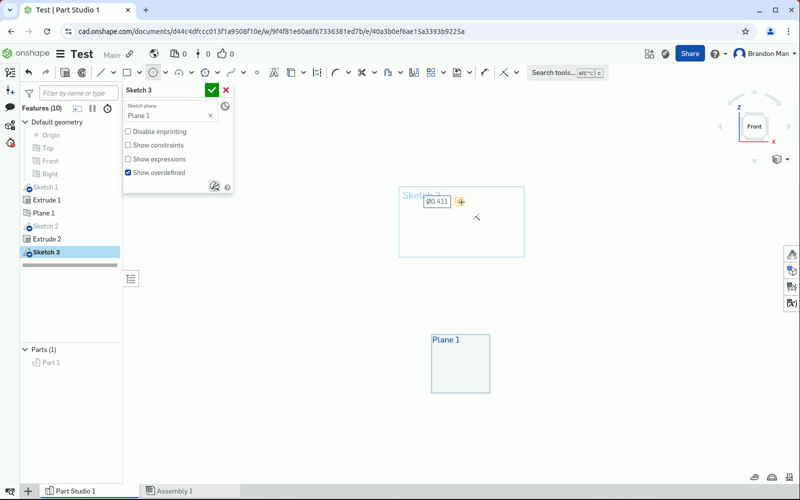
scroll(-6)
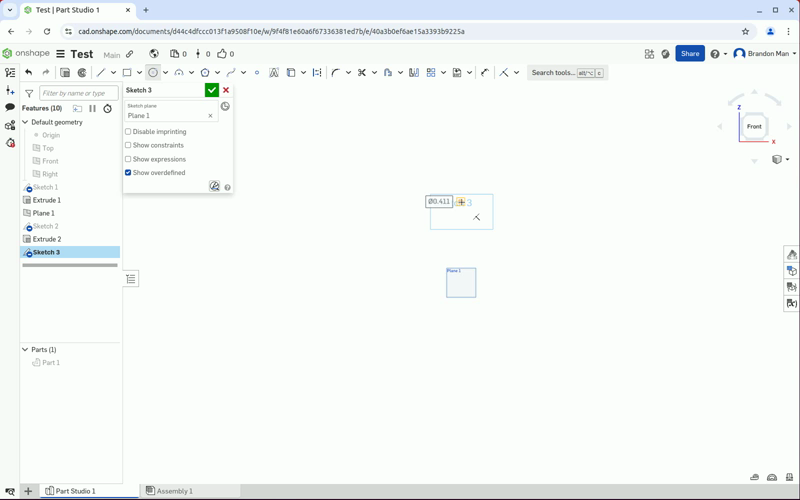
key(esc)
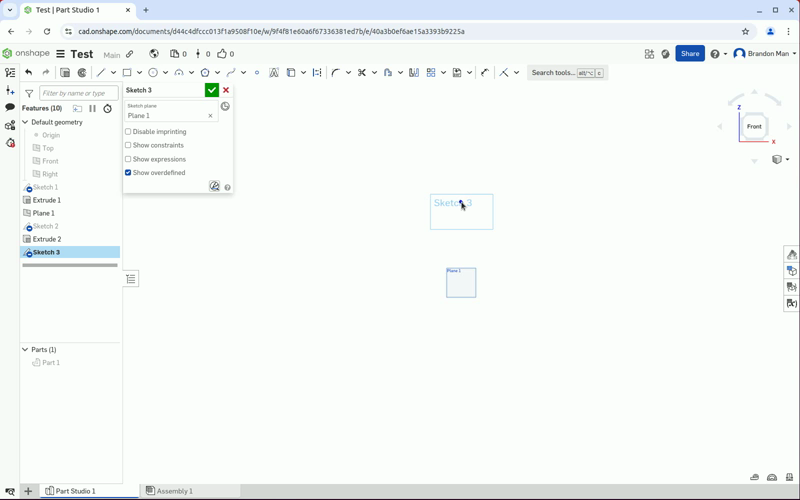
mouse_move(460, 200)
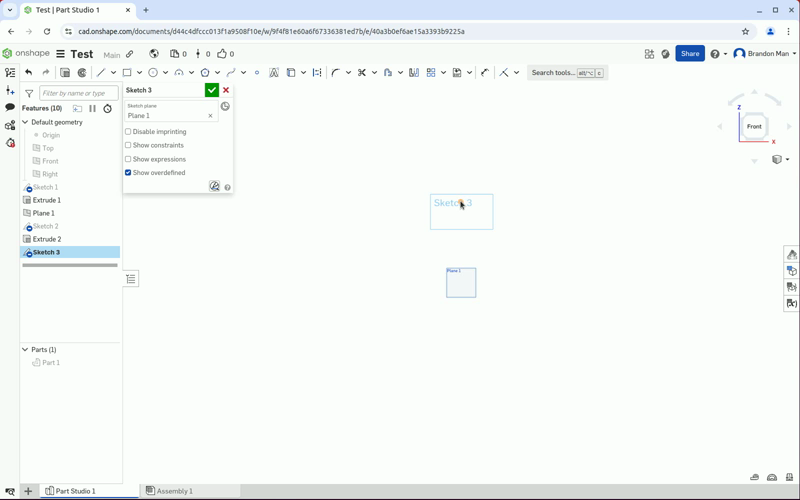
scroll(6)
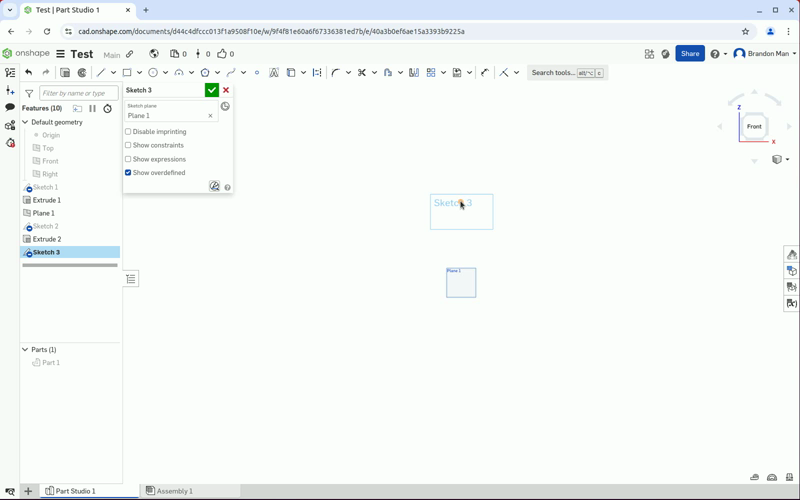
scroll(6)
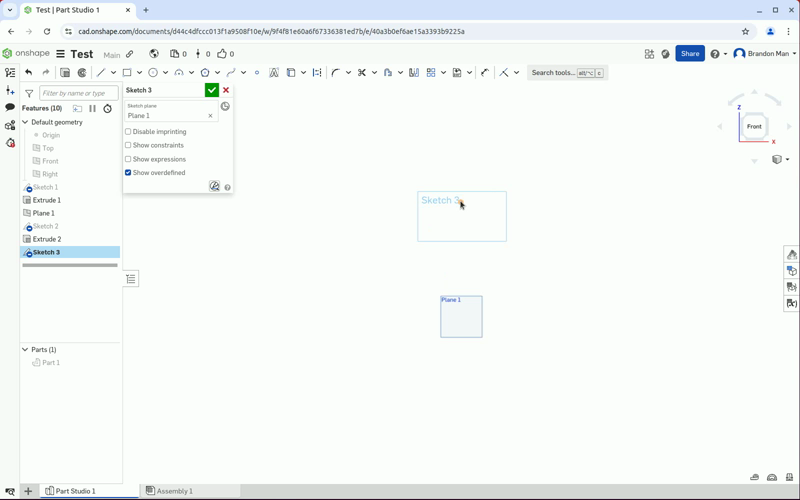
scroll(6)
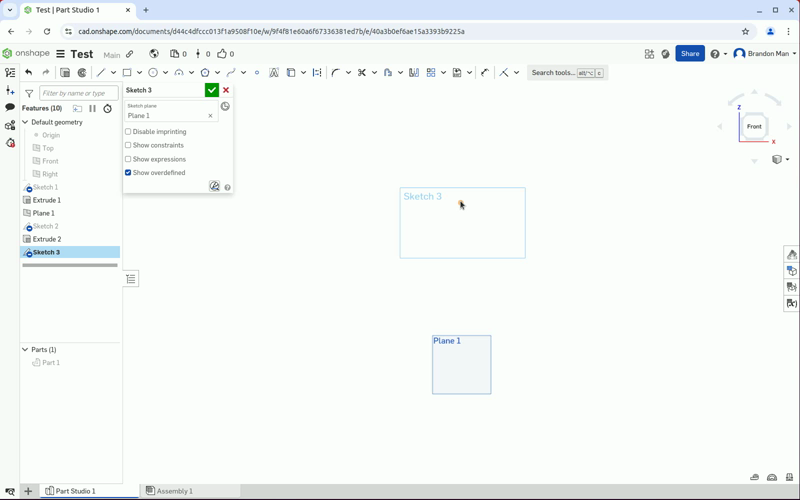
scroll(6)
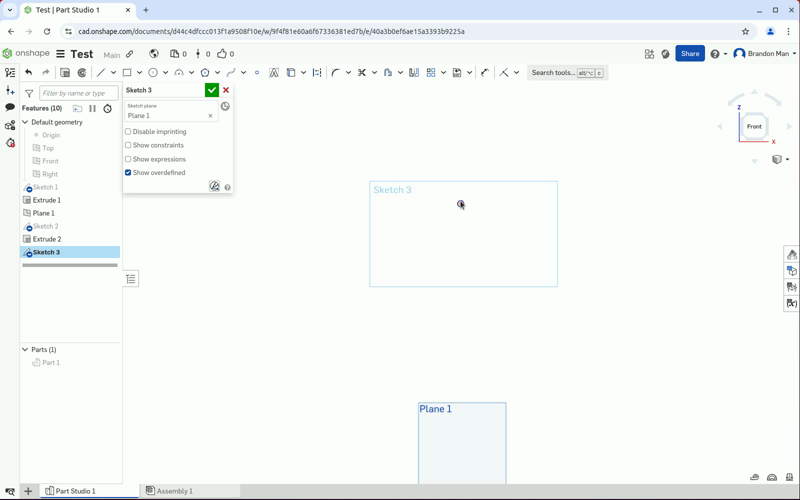
scroll(6)
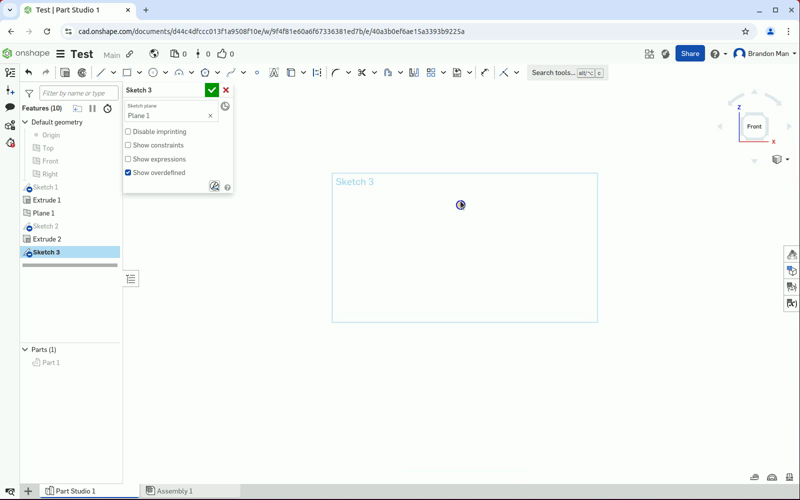
scroll(6)
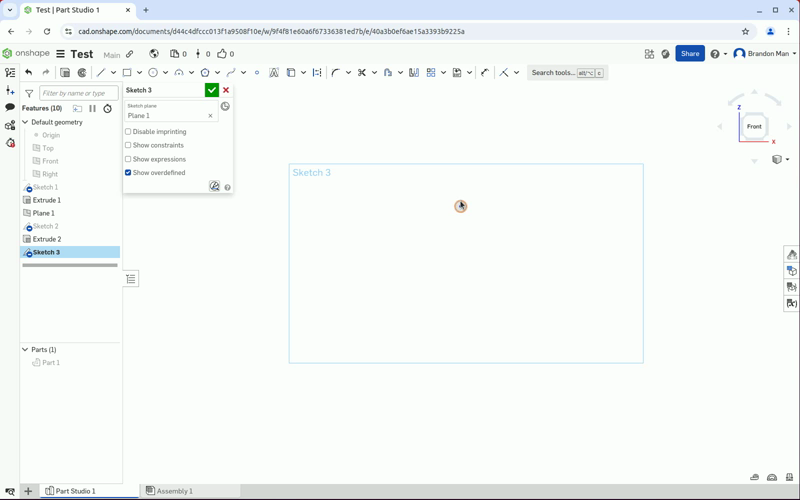
scroll(6)
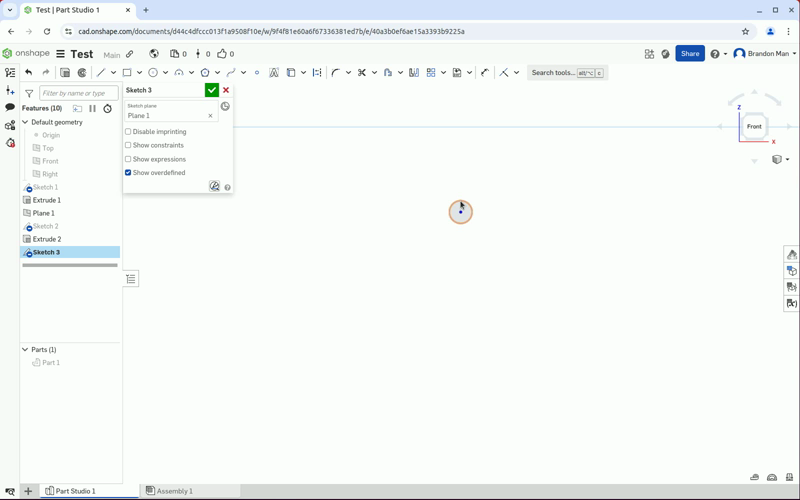
click(460, 200)
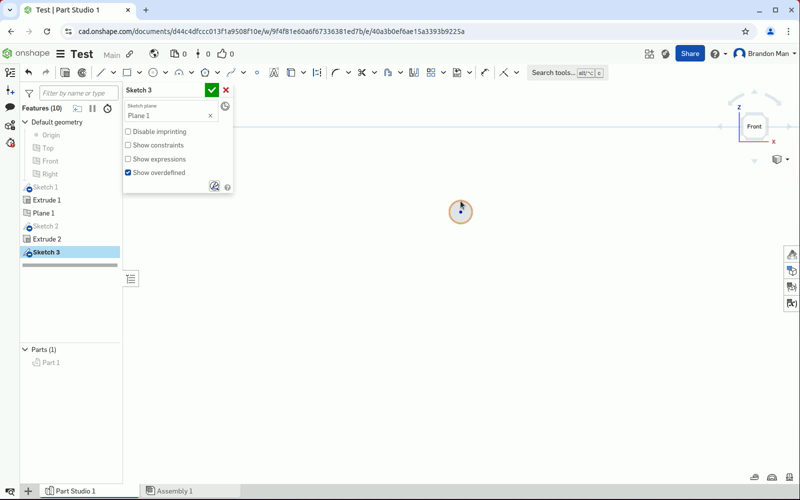
scroll(-6)
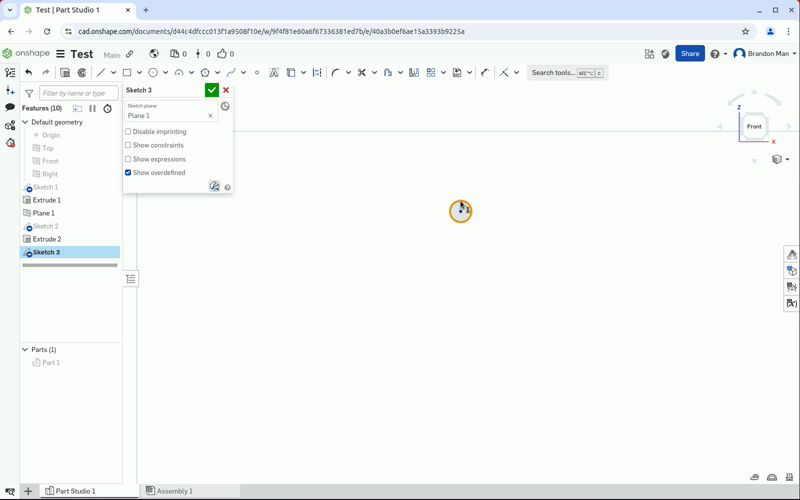
scroll(-6)
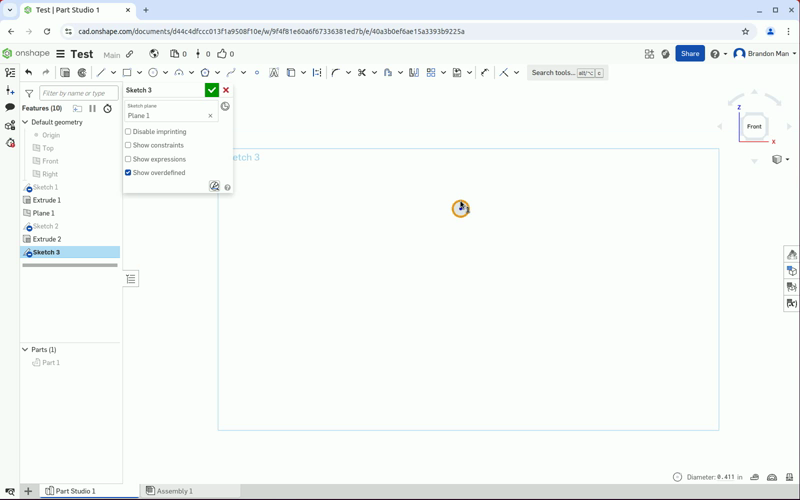
scroll(-6)
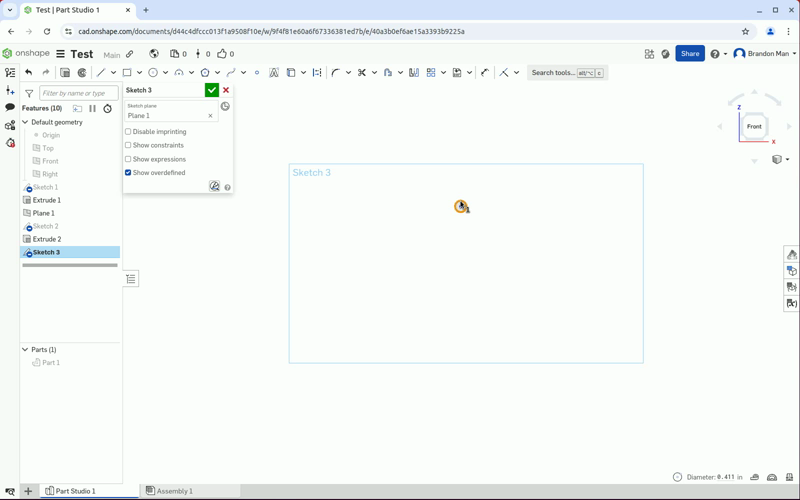
scroll(-6)
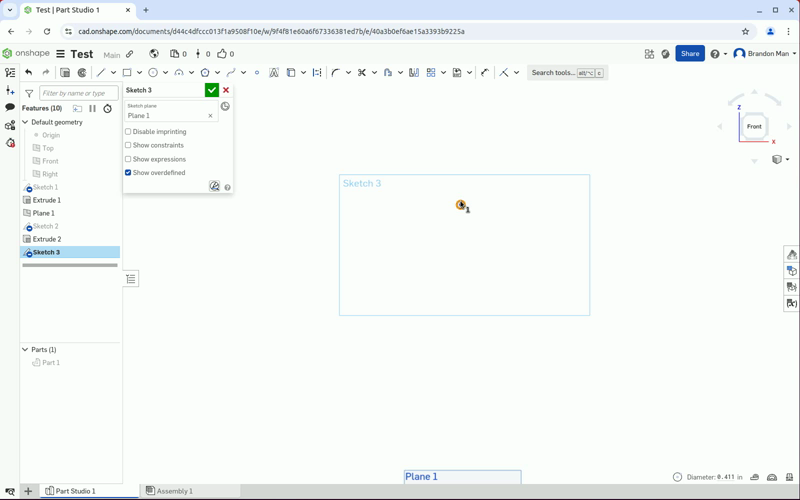
scroll(-6)
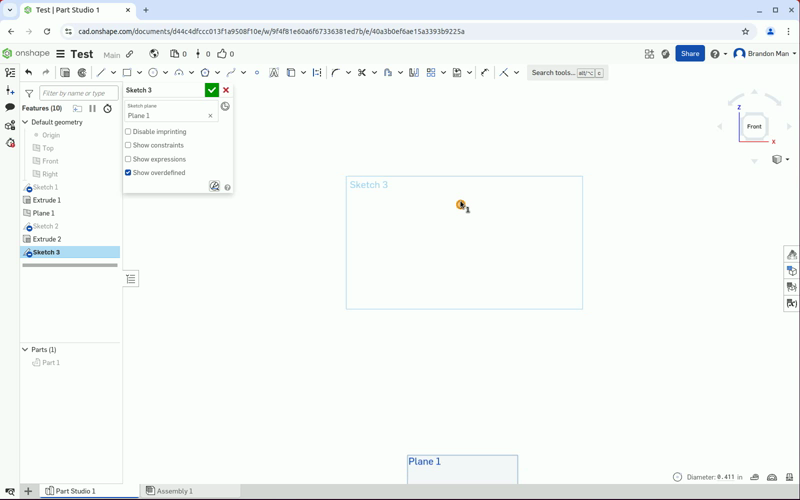
scroll(-6)
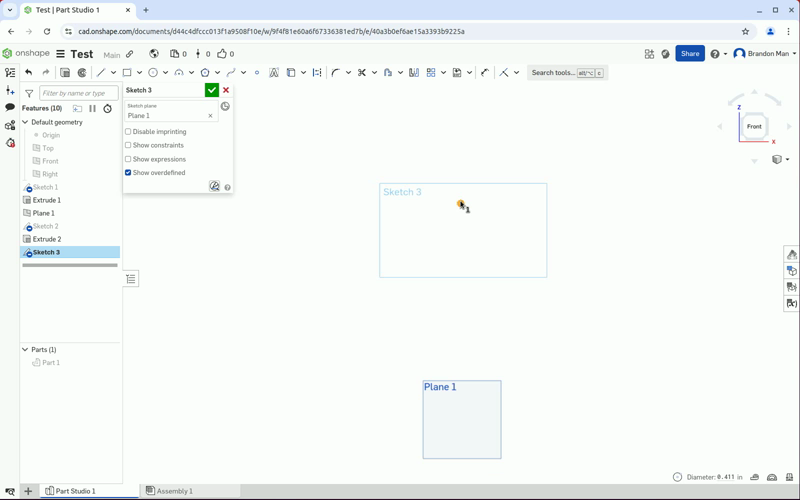
scroll(-6)
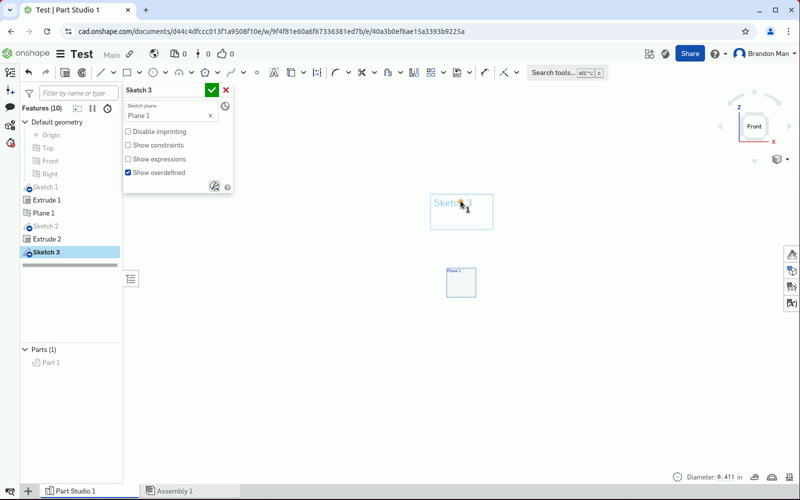
mouse_move(73, 352)
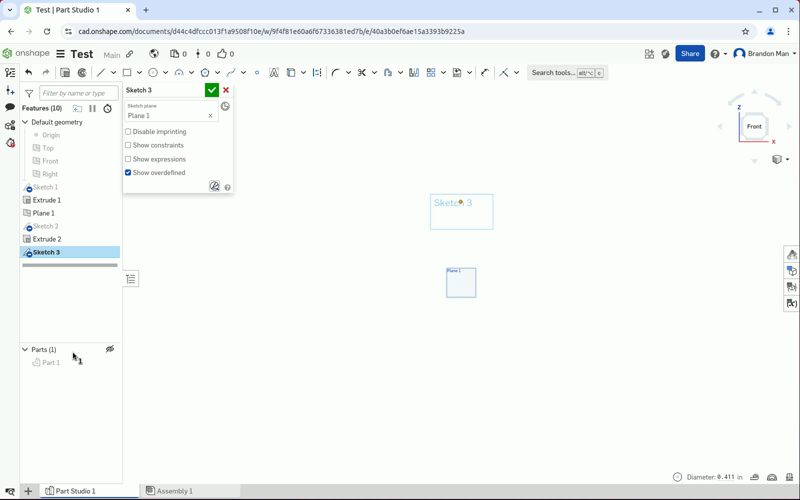
key(shift+y)
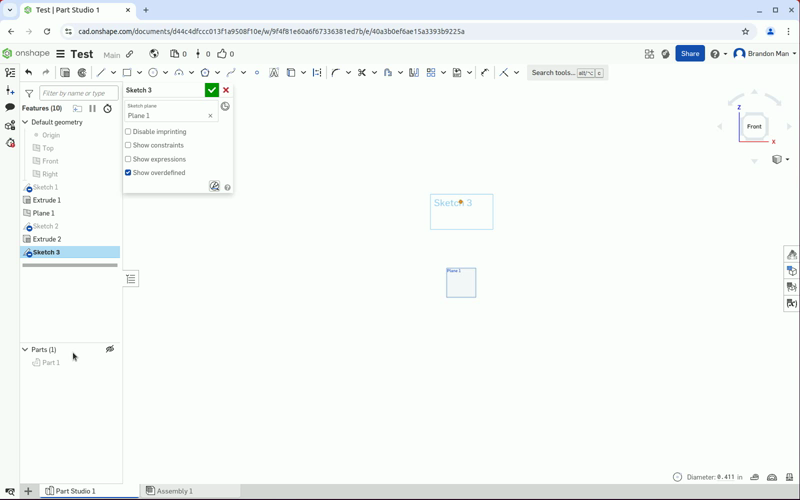
key(shift+e)
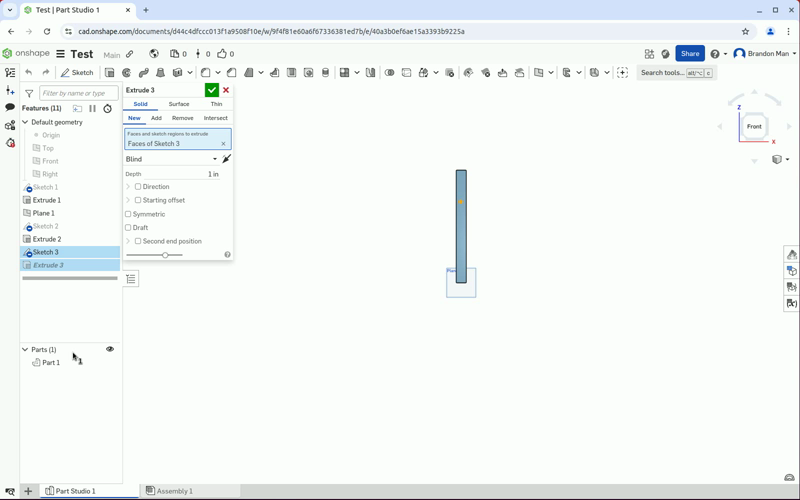
mouse_move(143, 106)
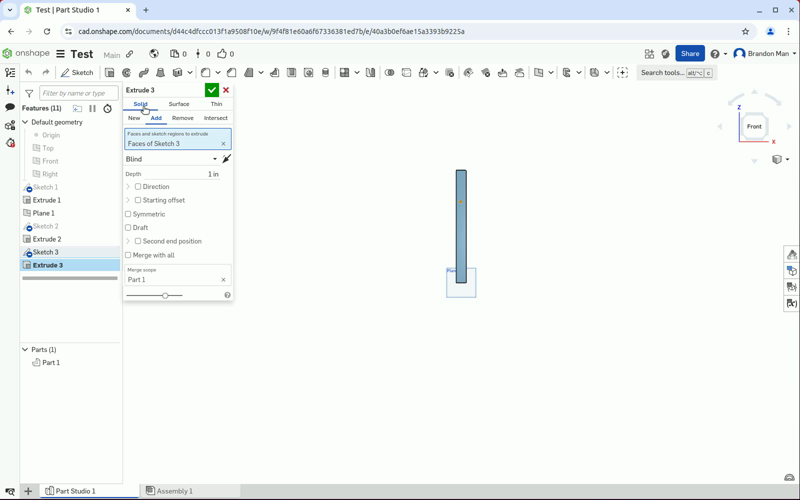
click(143, 106)
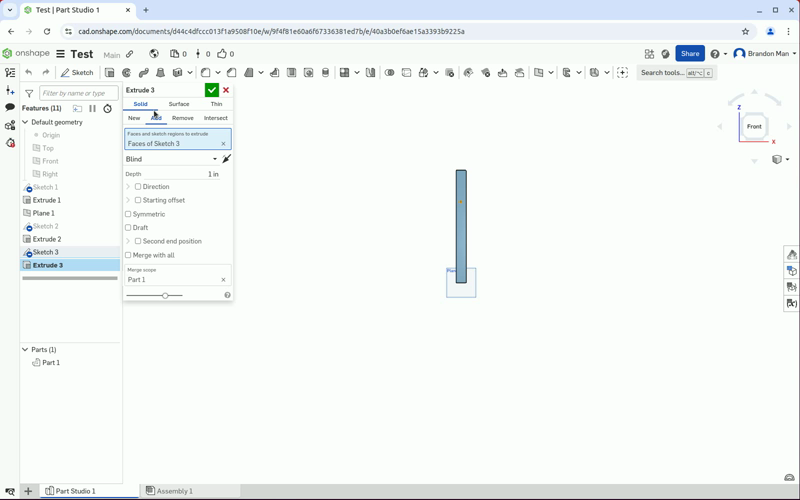
mouse_move(186, 120)
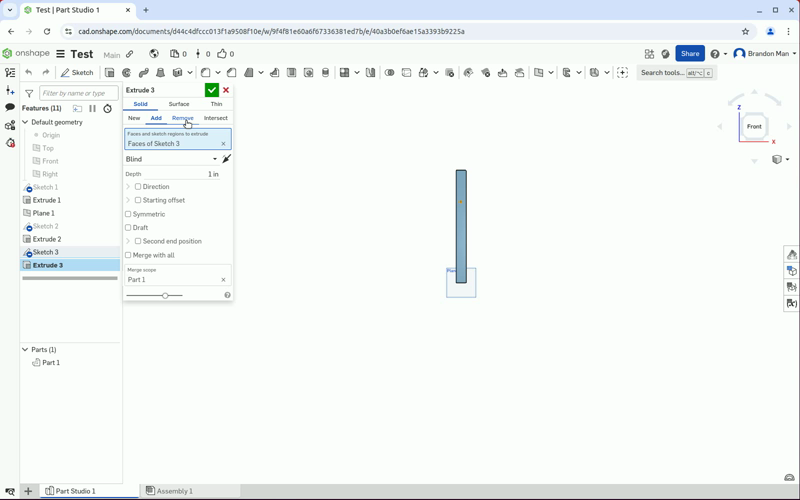
click(186, 120)
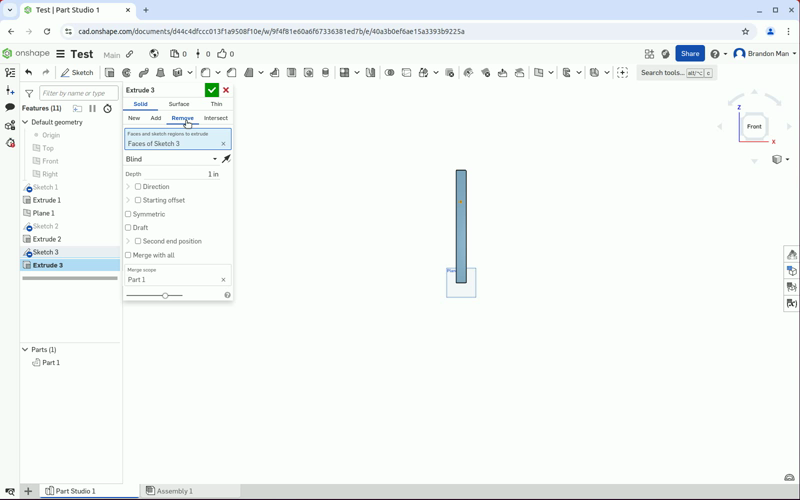
key(tab, 4)
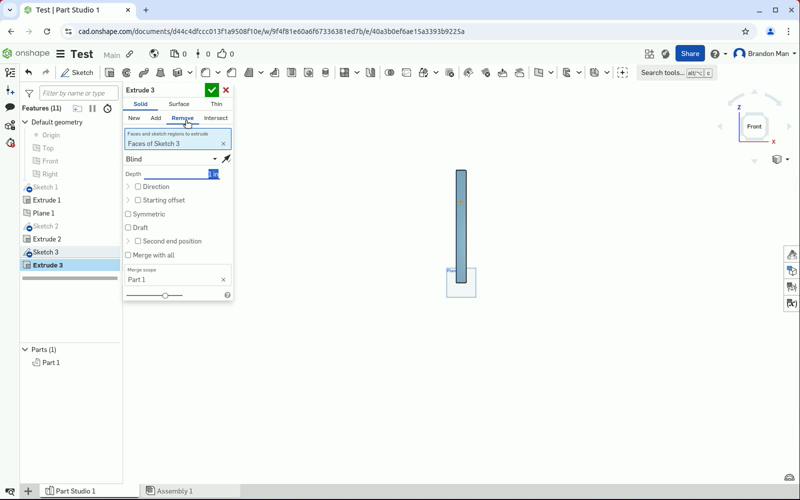
text(1.204)
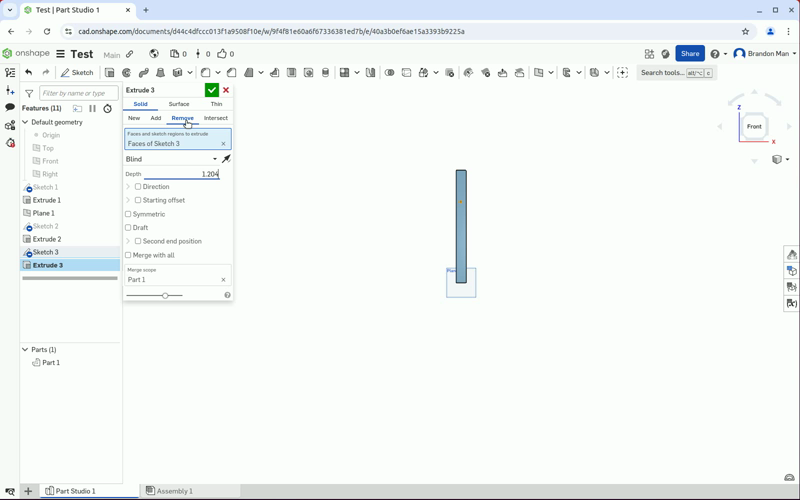
key(tab, 6)
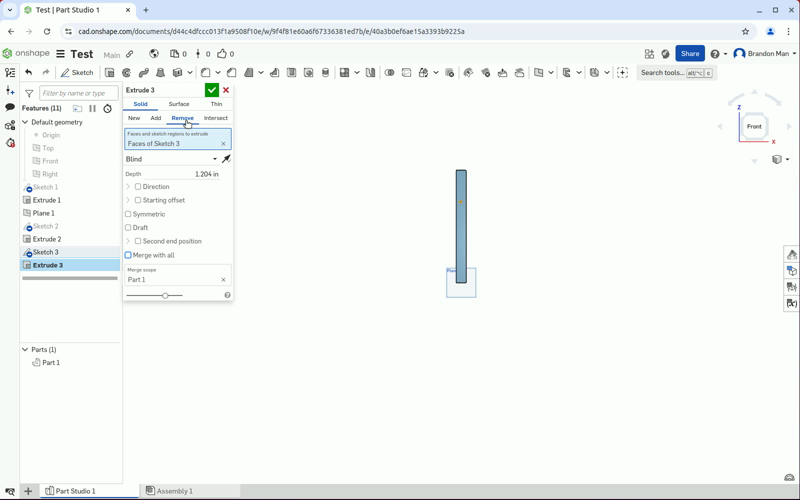
key(space)
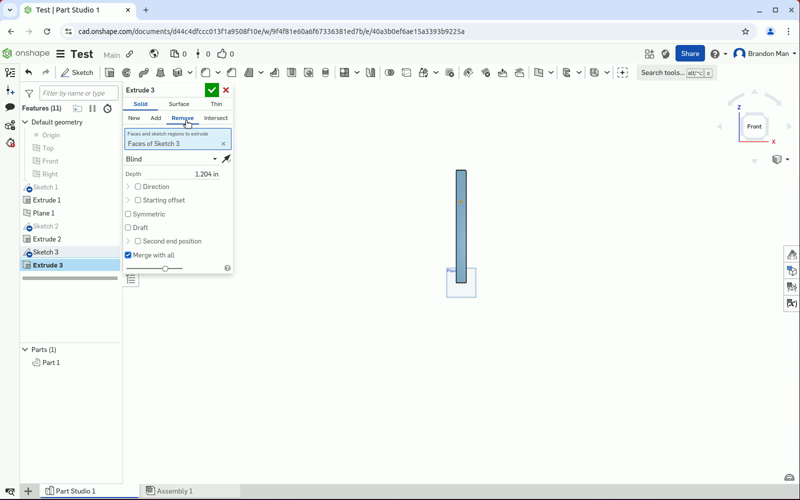
key(enter)
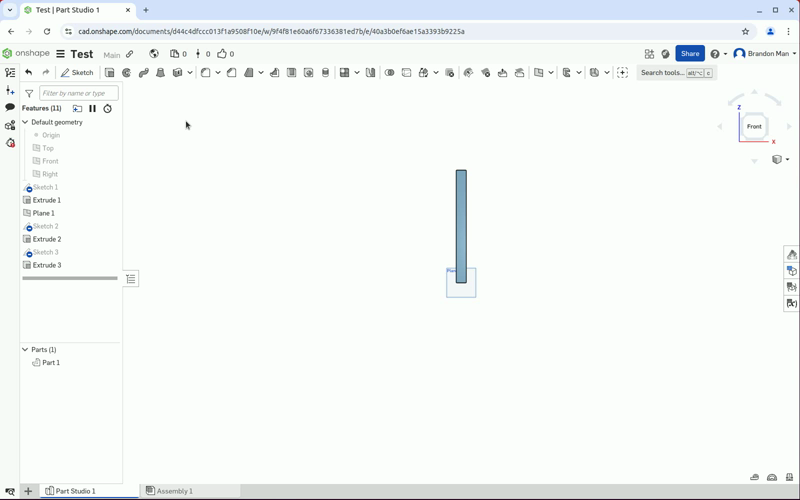
key(shift+h)
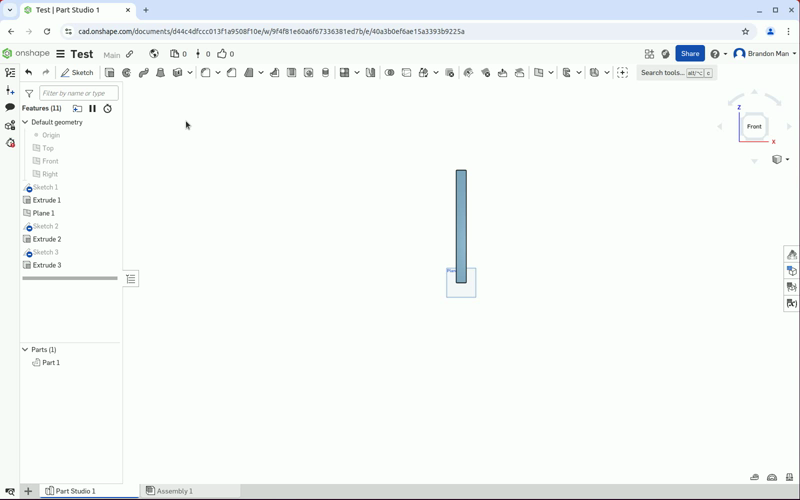
key(shift+h)
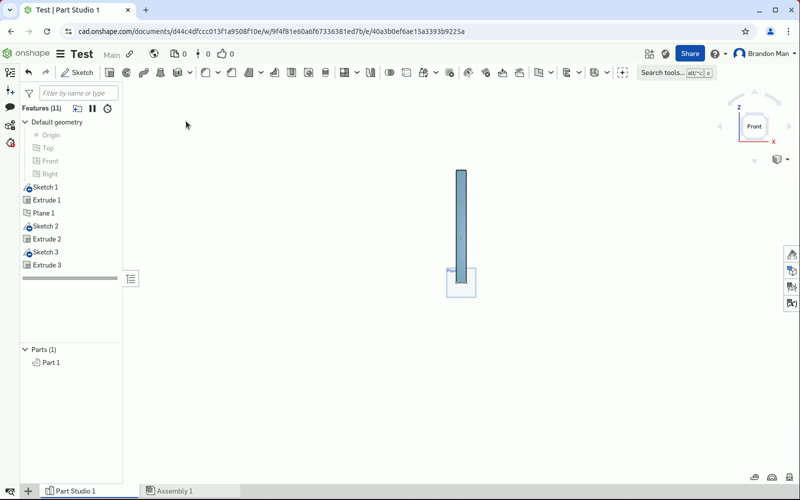
key(shift+7)
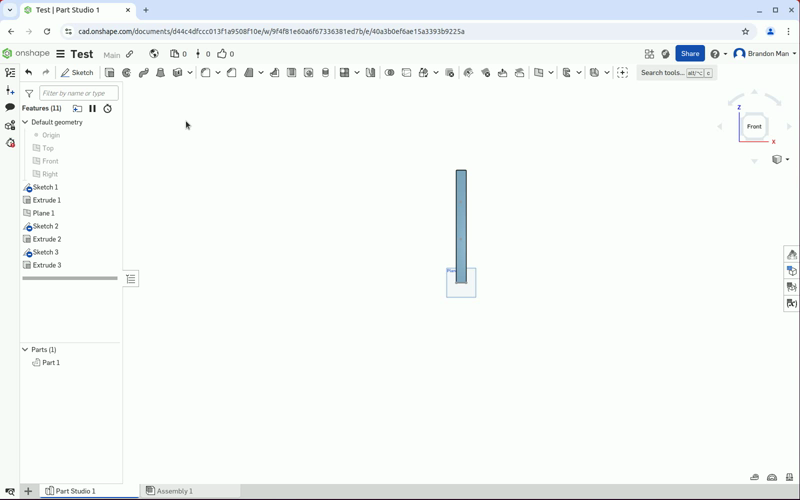
key(left, 2)
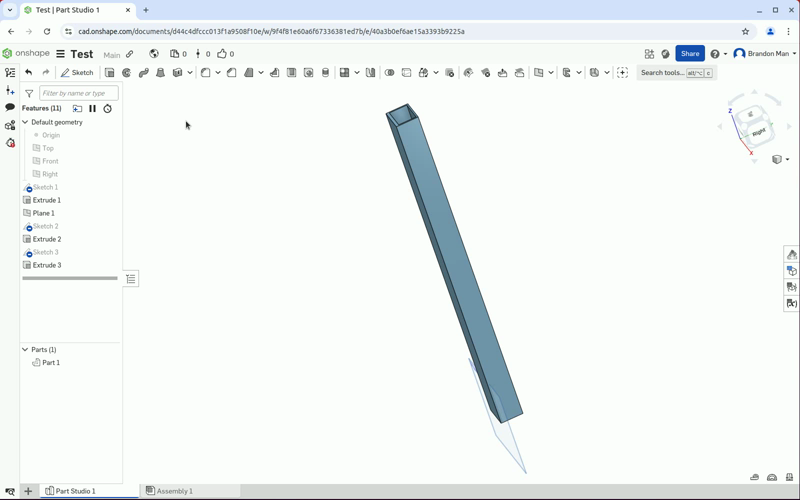
key(down, 2)
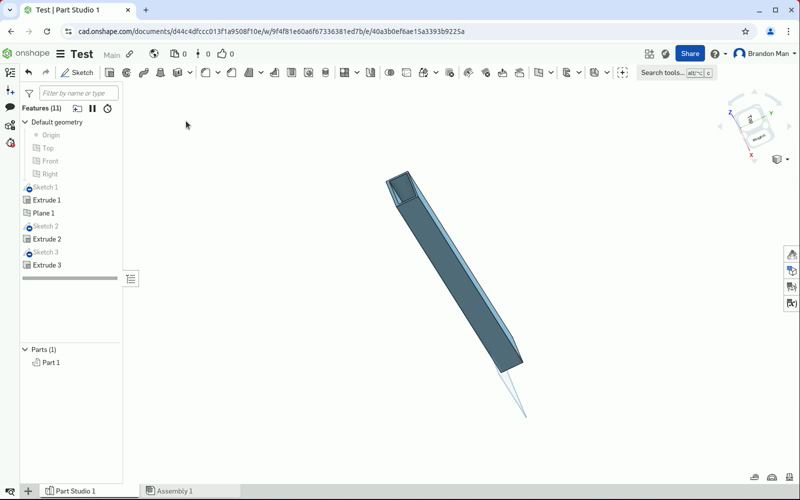
key(up, 2)
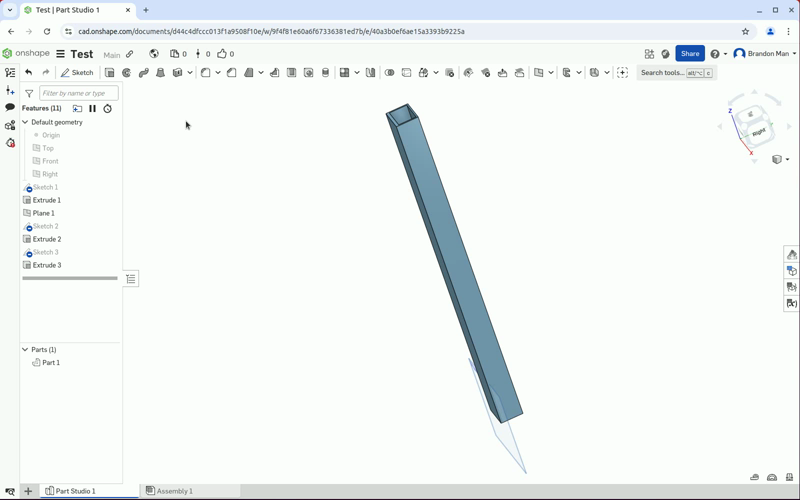
key(right, 2)
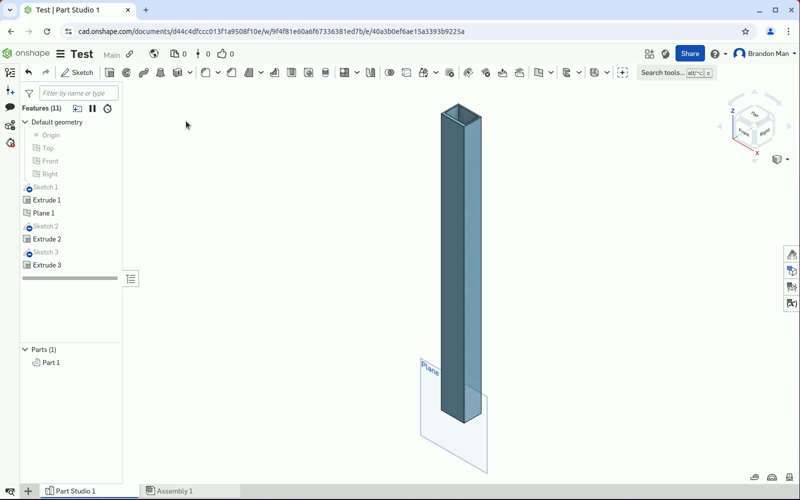
mouse_move(73, 189)
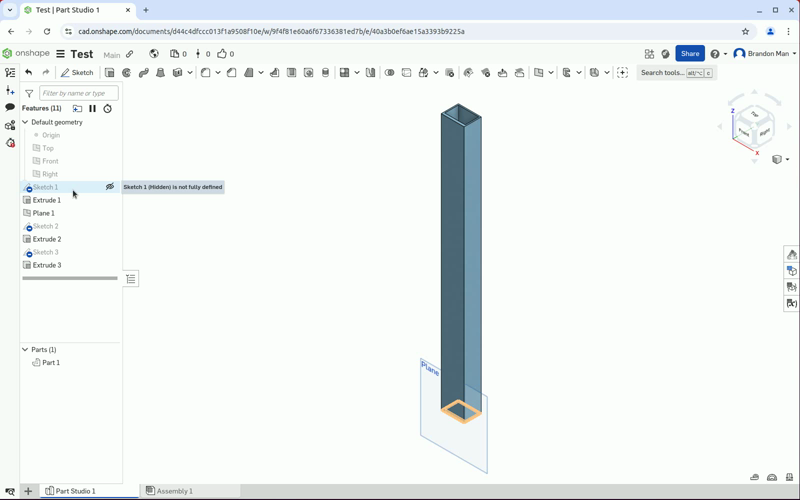
click(73, 189)